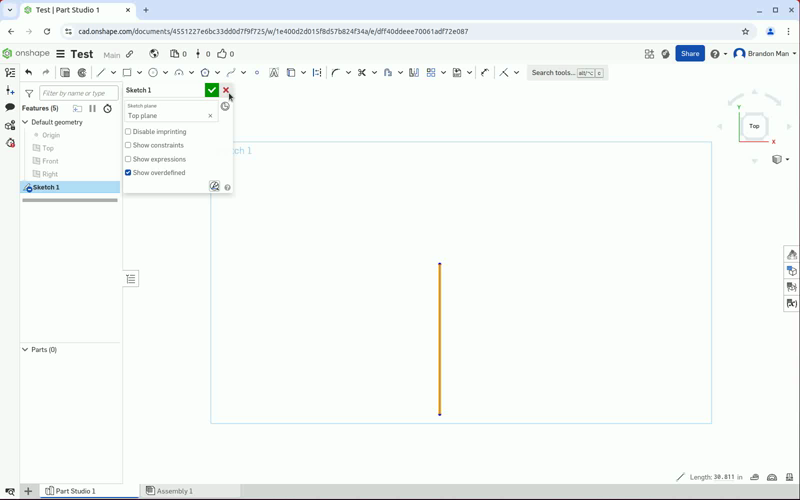
key(shift+h)
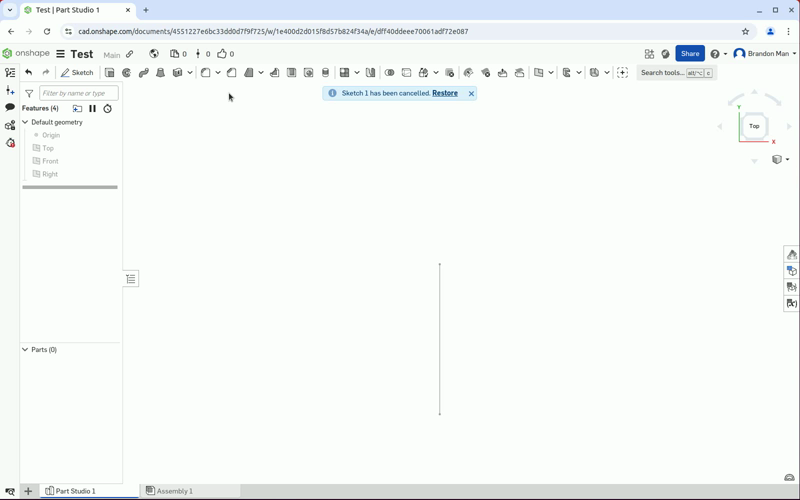
mouse_move(73, 352)
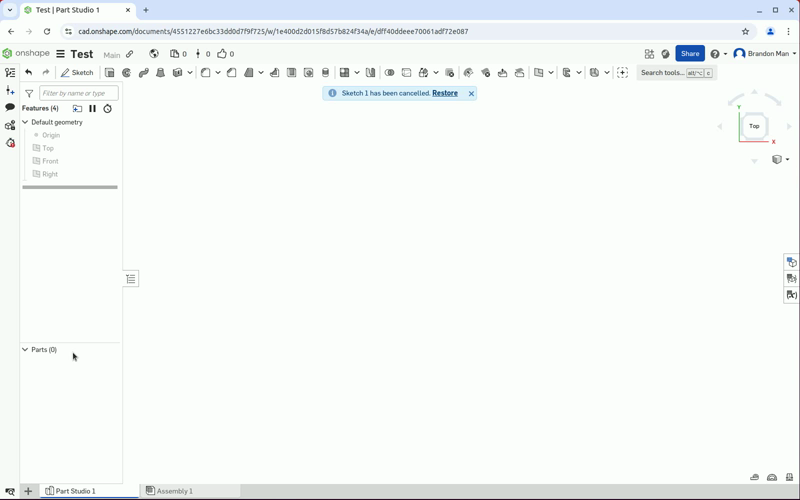
key(y)
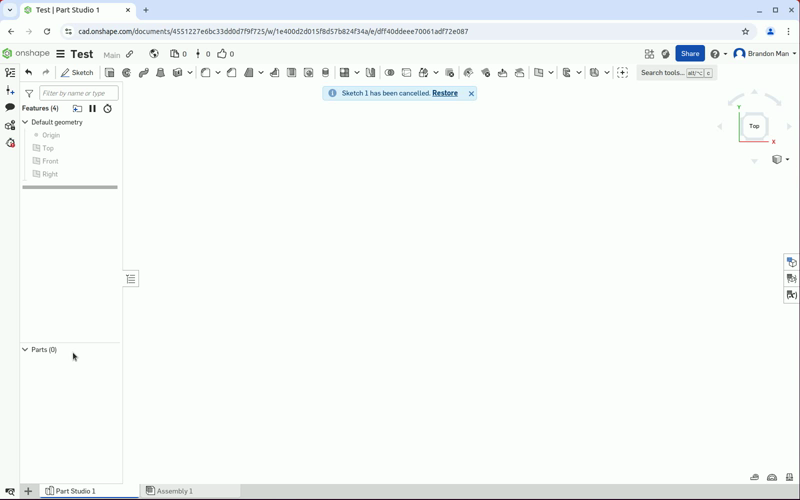
key(shift+p)
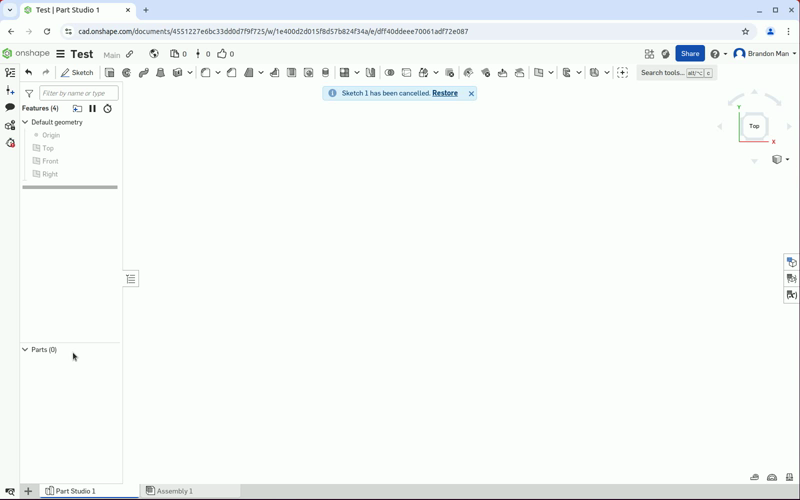
key(space)
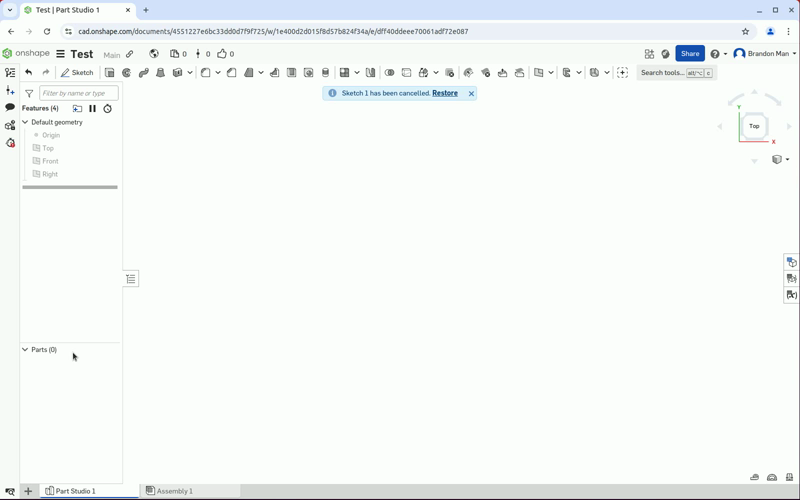
key_down(shift)
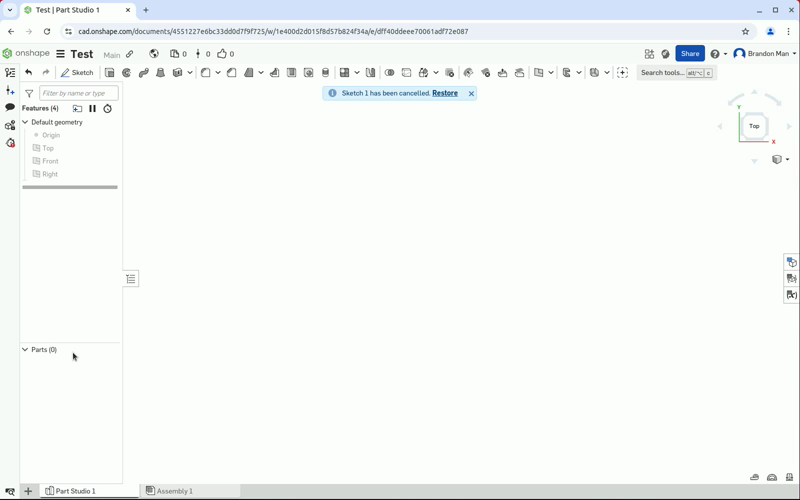
key(up)
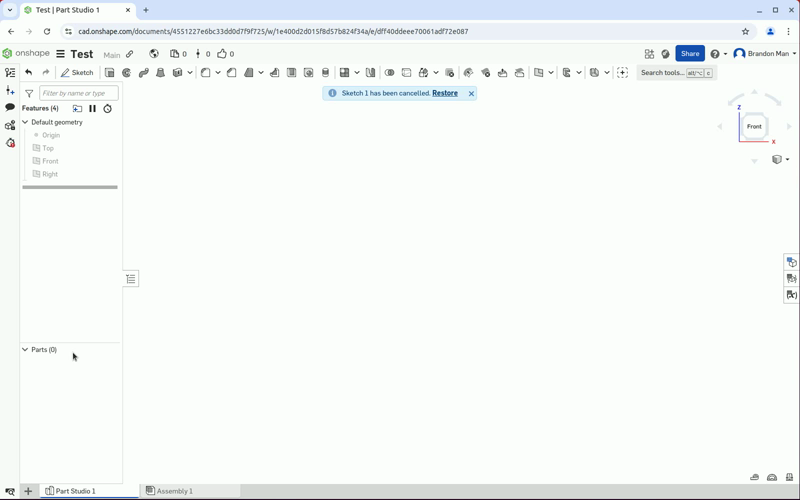
key_up(shift)
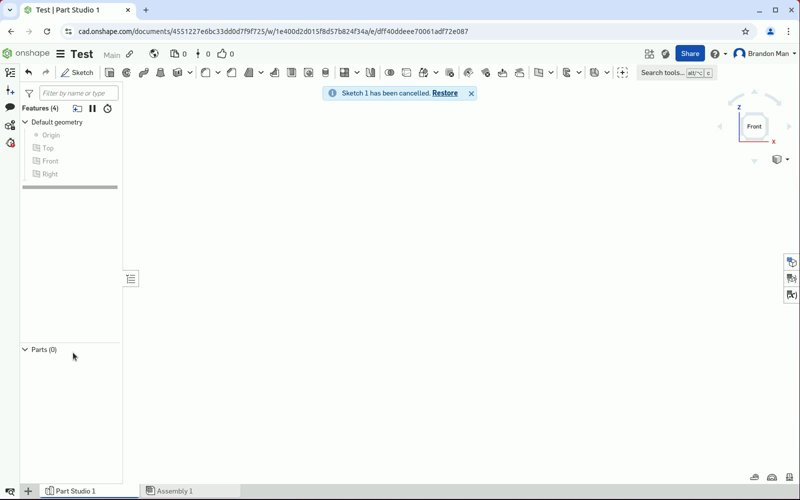
mouse_move(73, 352)
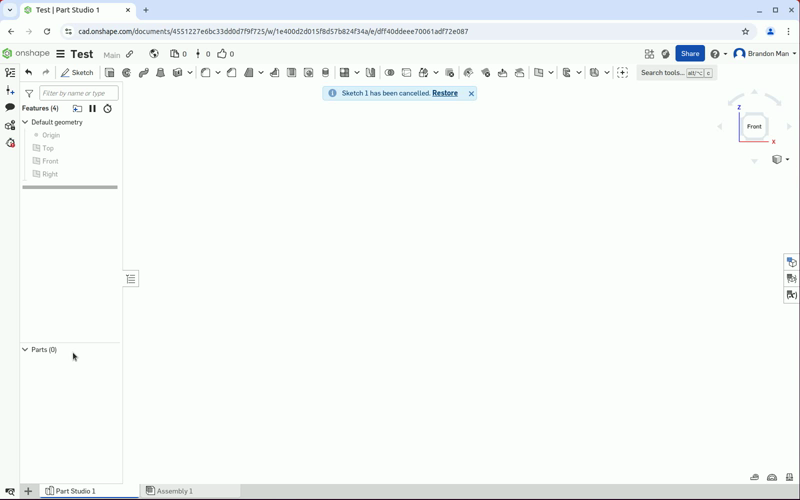
key(shift+y)
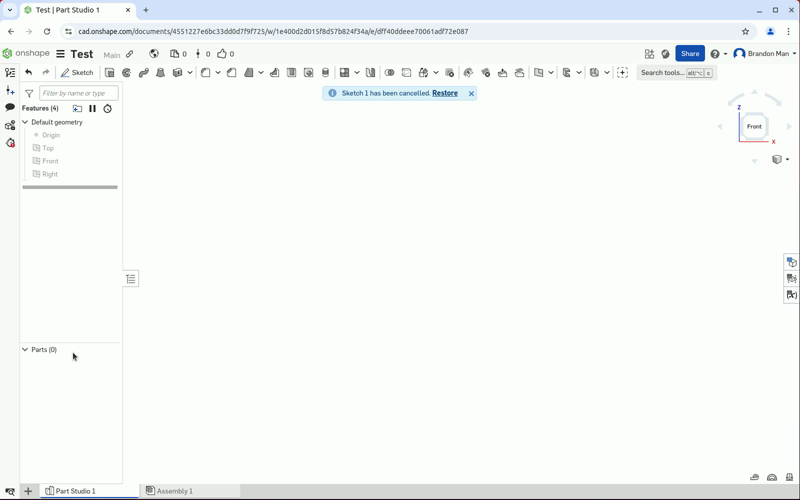
key(shift+s)
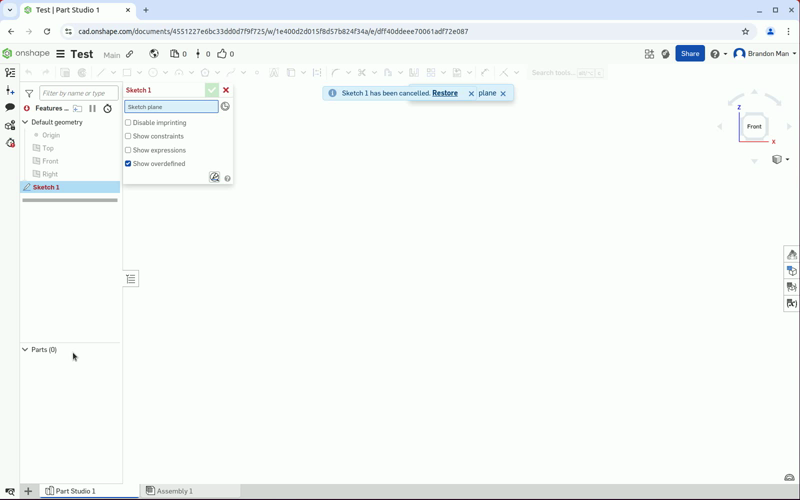
mouse_move(73, 163)
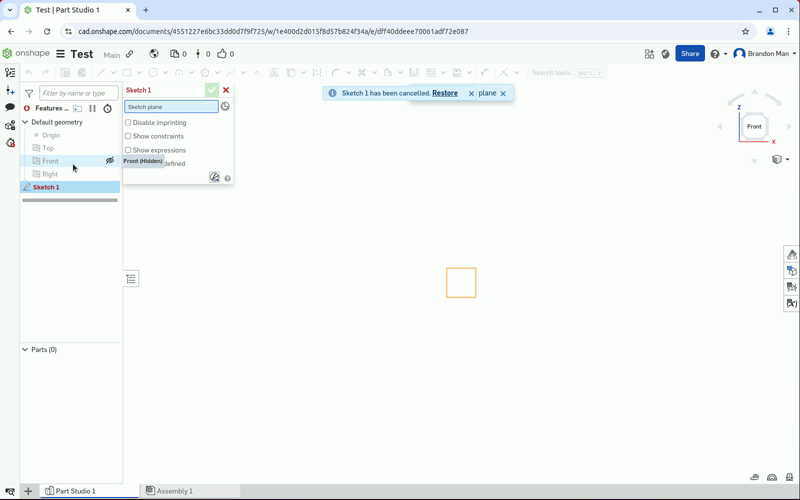
click(73, 163)
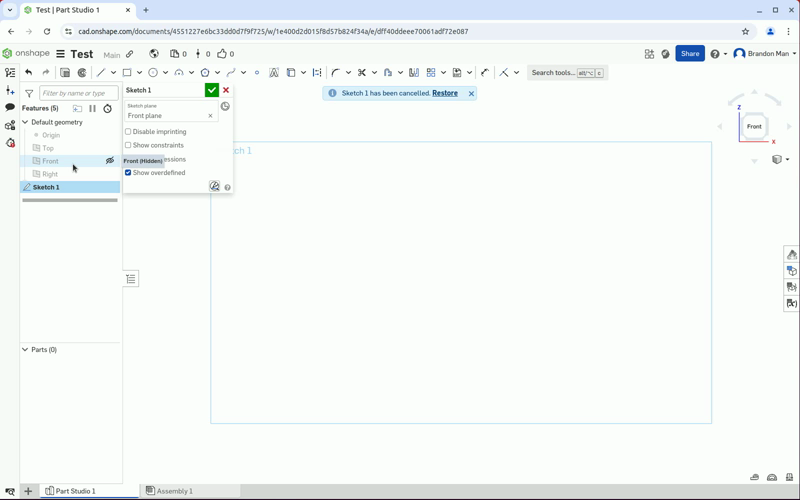
mouse_move(73, 352)
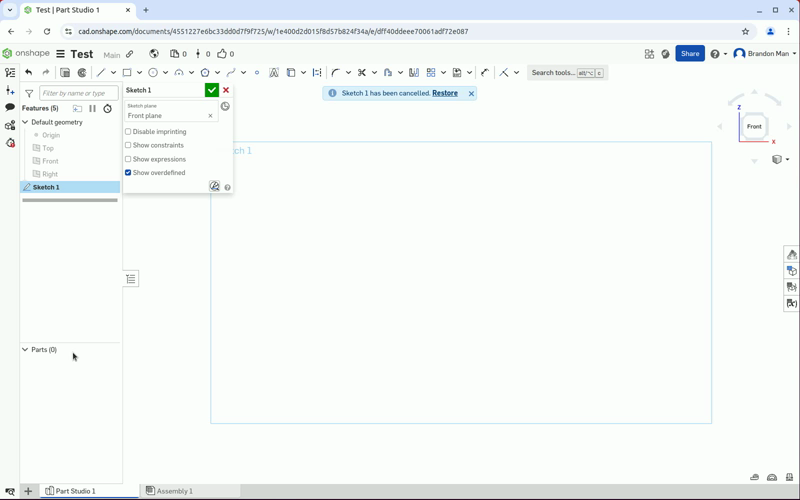
key(y)
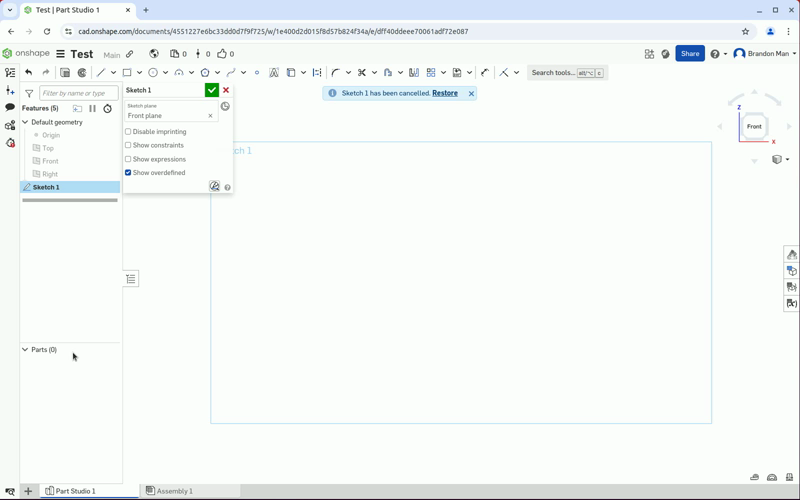
key(l)
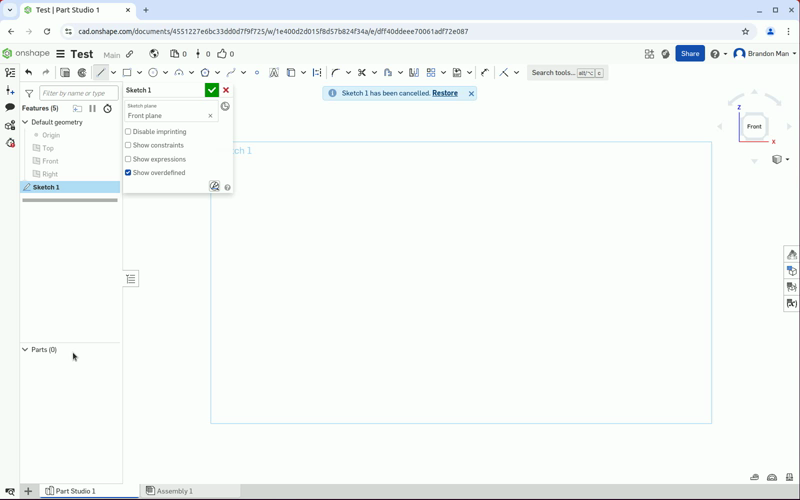
key_down(shift)
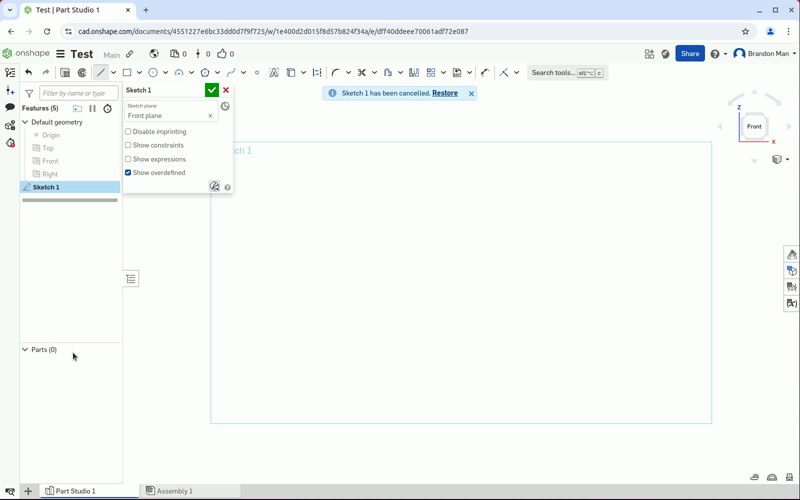
mouse_move(460, 282)
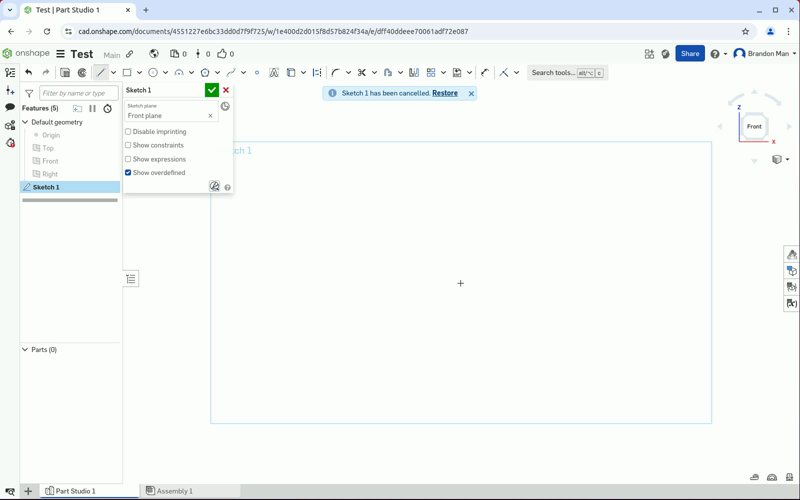
click(460, 282)
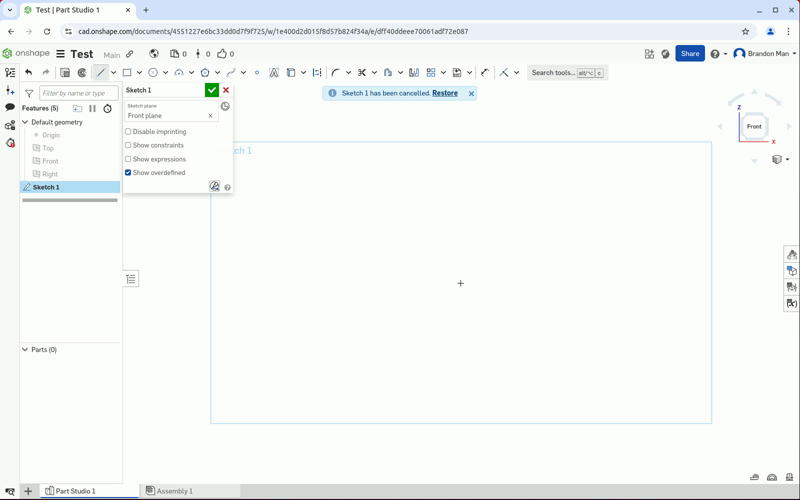
key_up(shift)
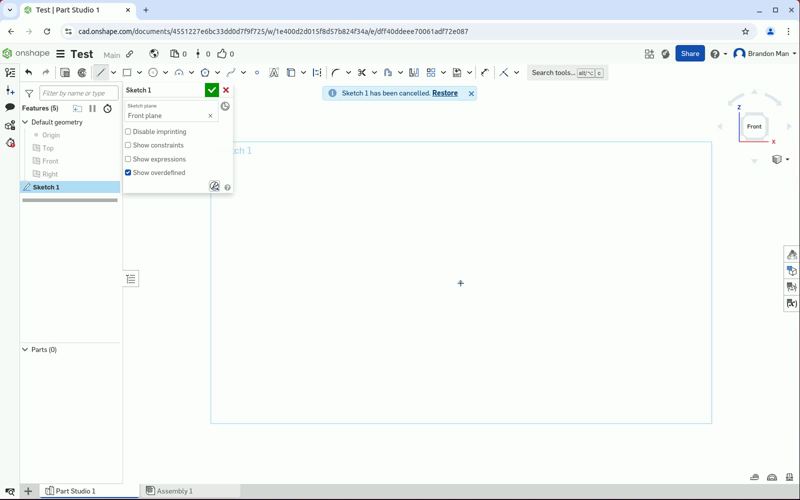
key_down(shift)
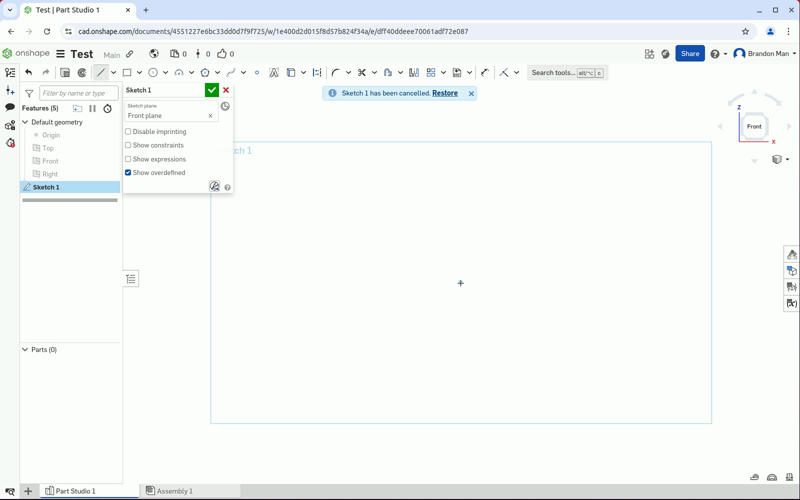
mouse_move(536, 282)
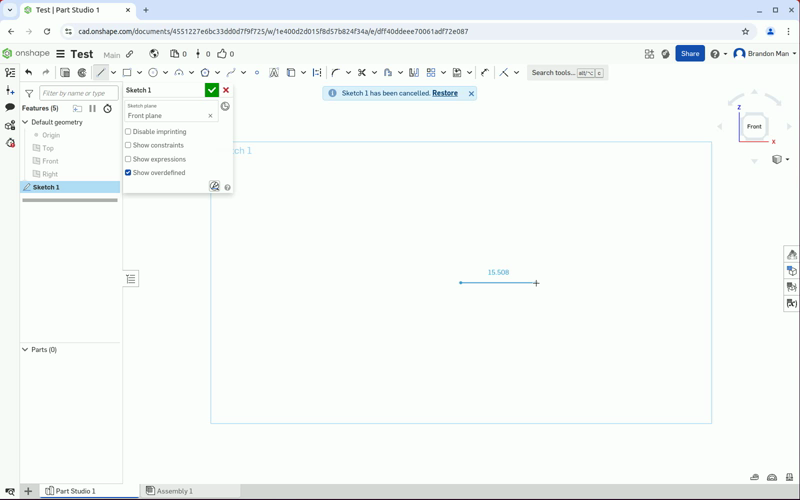
click(536, 282)
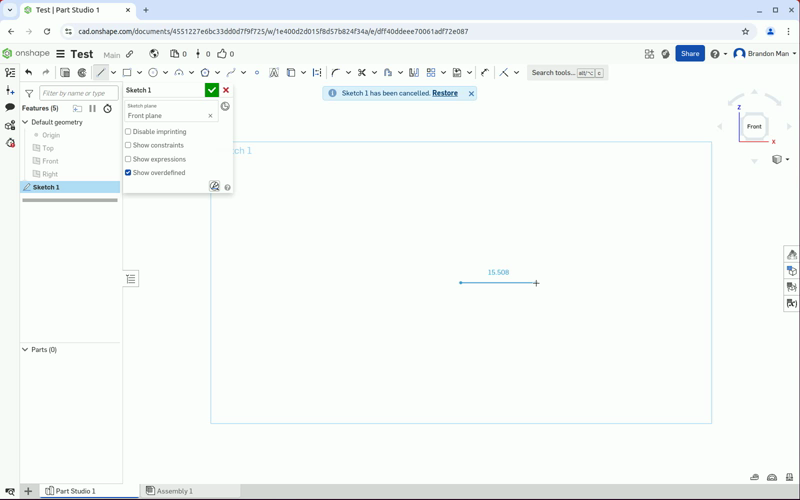
key_up(shift)
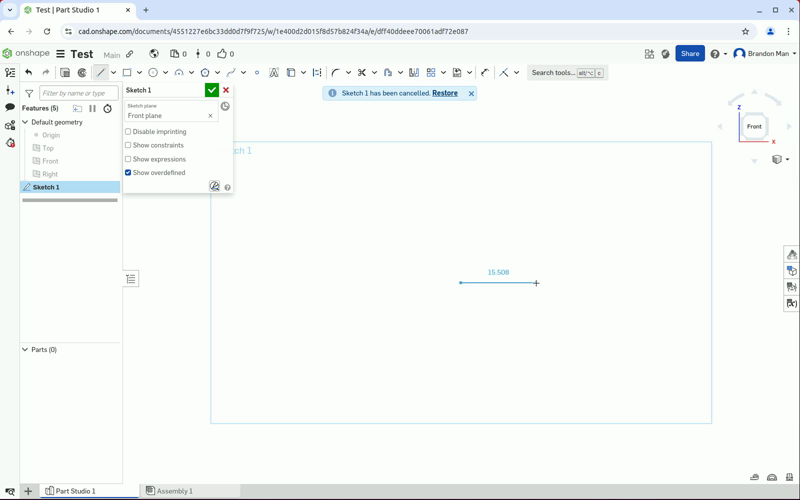
key_down(shift)
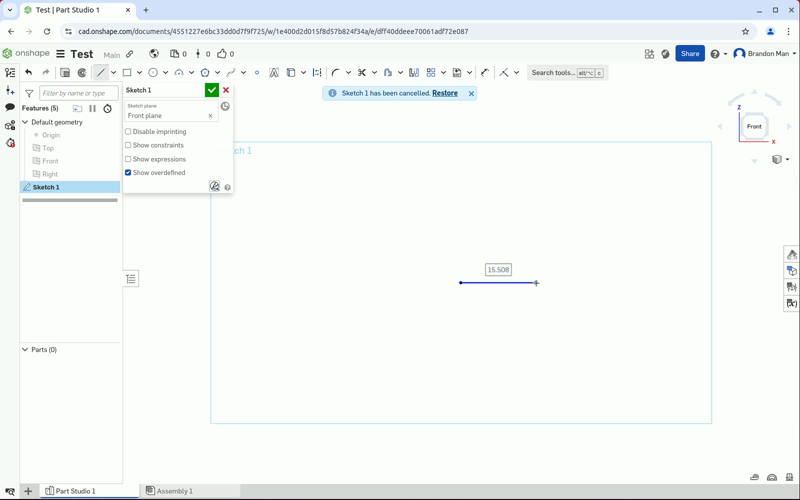
mouse_move(566, 282)
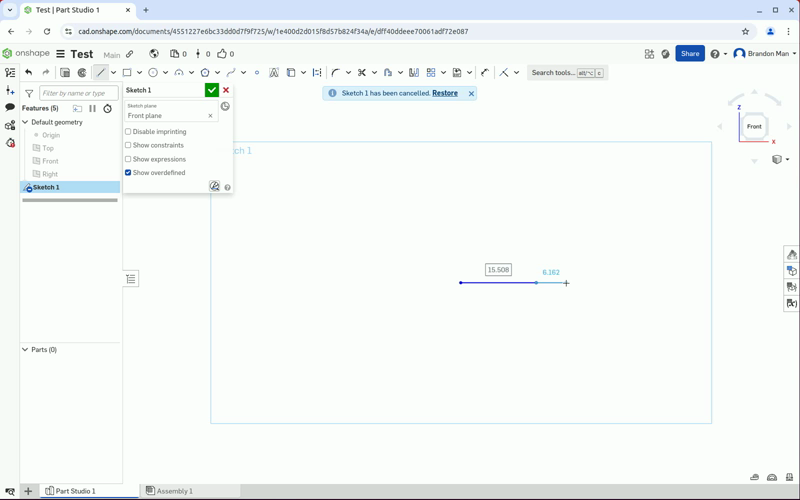
mouse_move(536, 264)
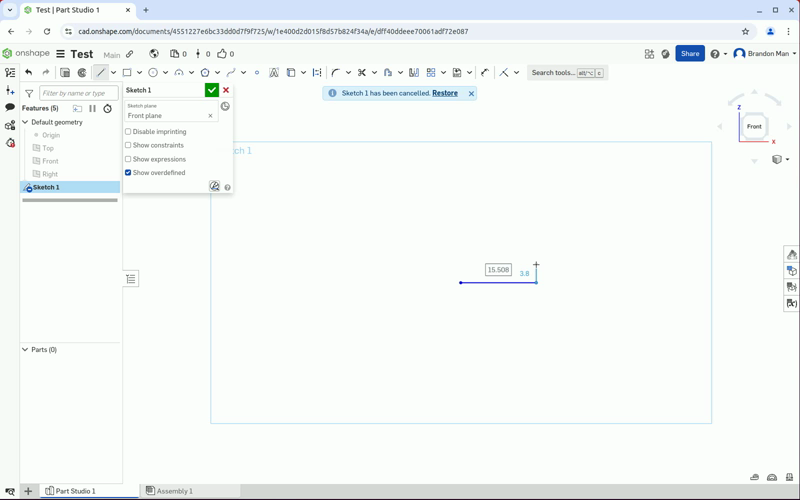
click(536, 264)
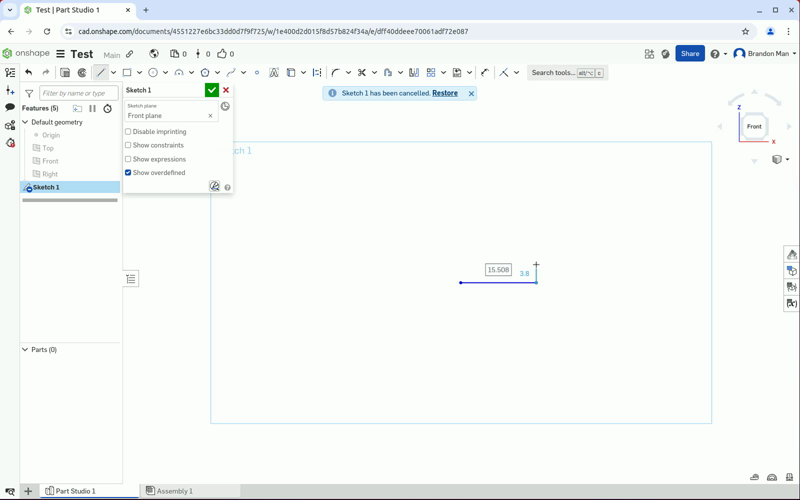
key_up(shift)
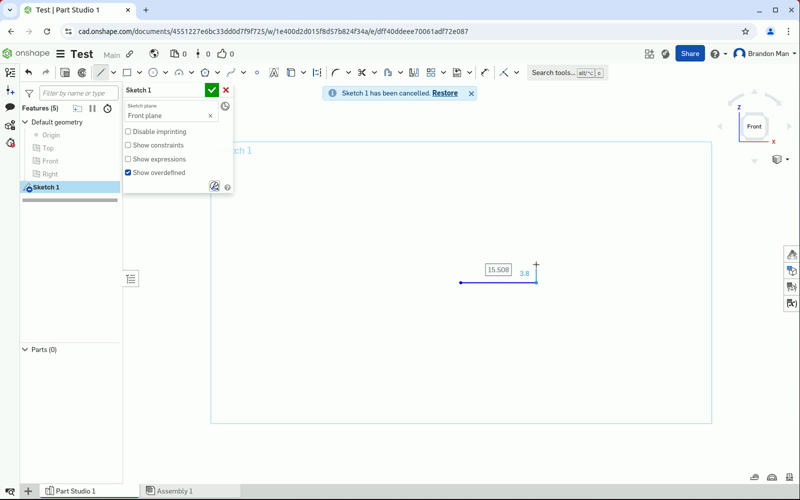
key_down(shift)
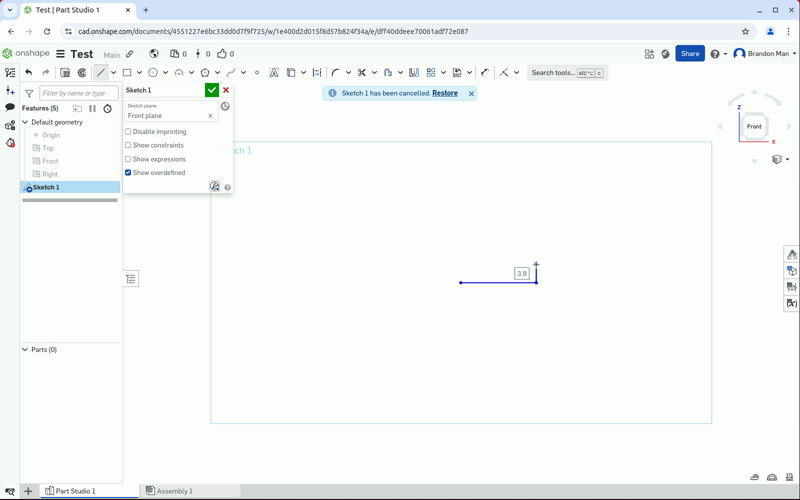
mouse_move(460, 264)
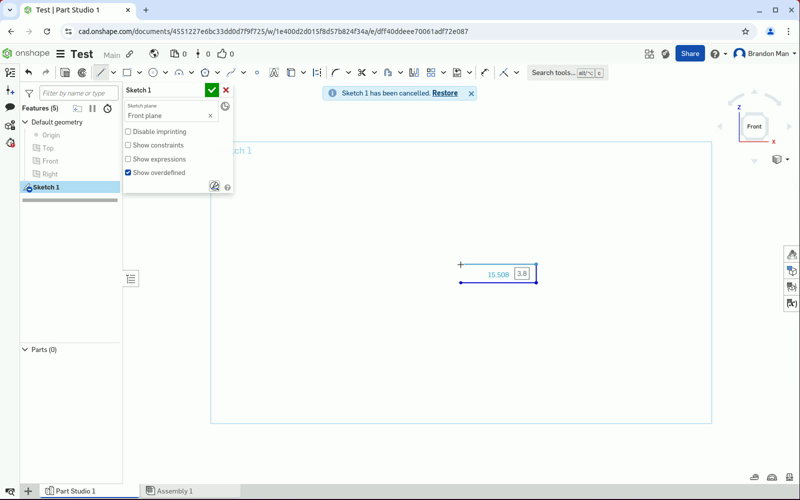
click(460, 264)
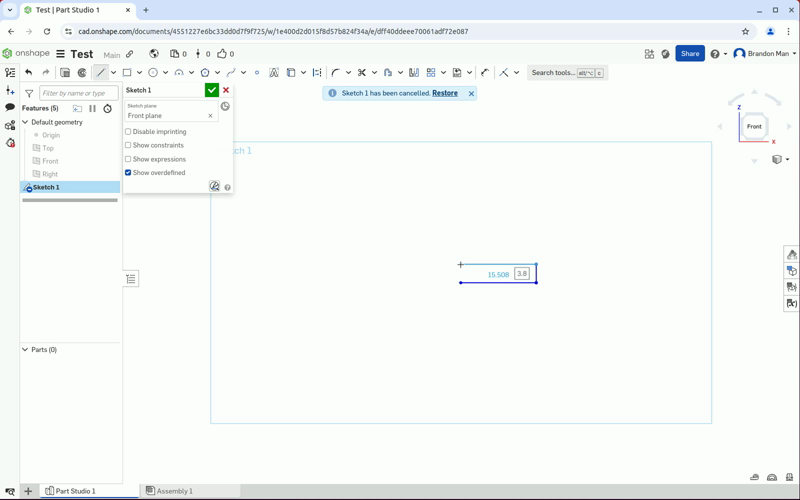
key_up(shift)
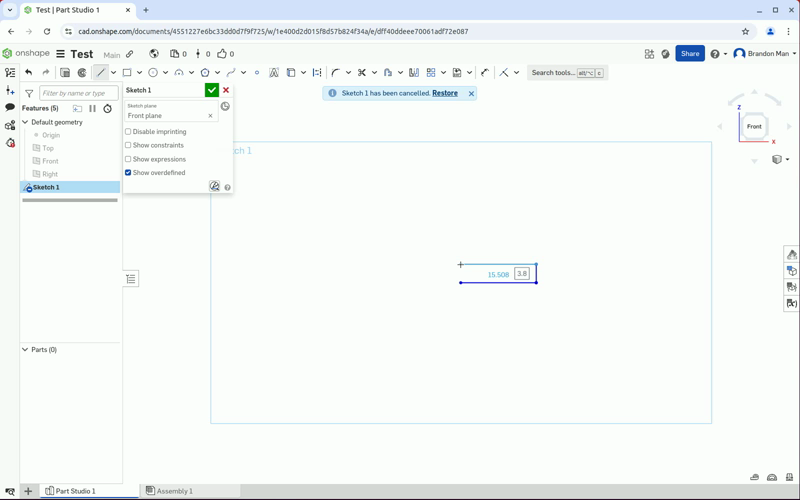
mouse_move(490, 264)
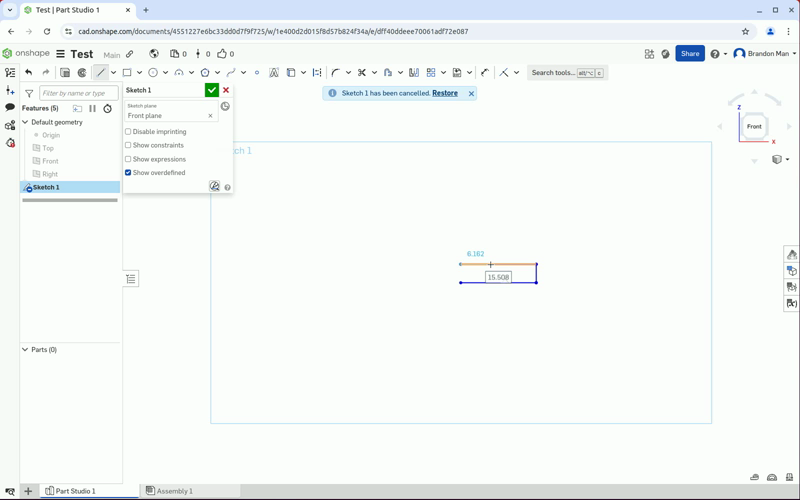
key_down(shift)
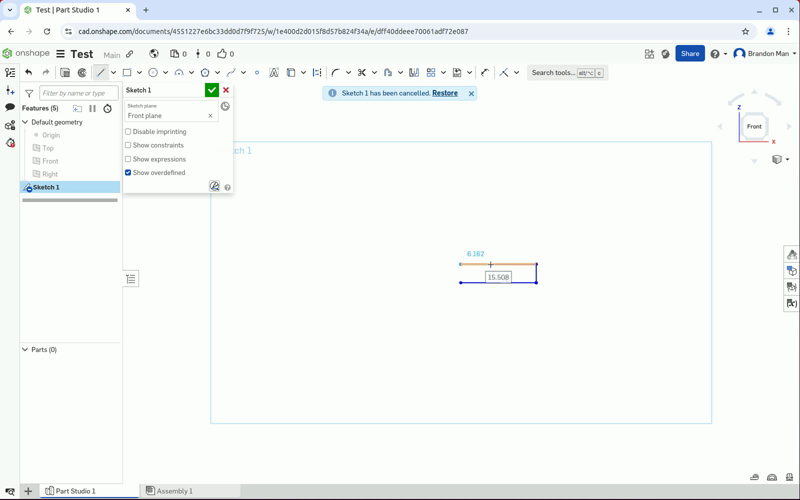
mouse_move(460, 282)
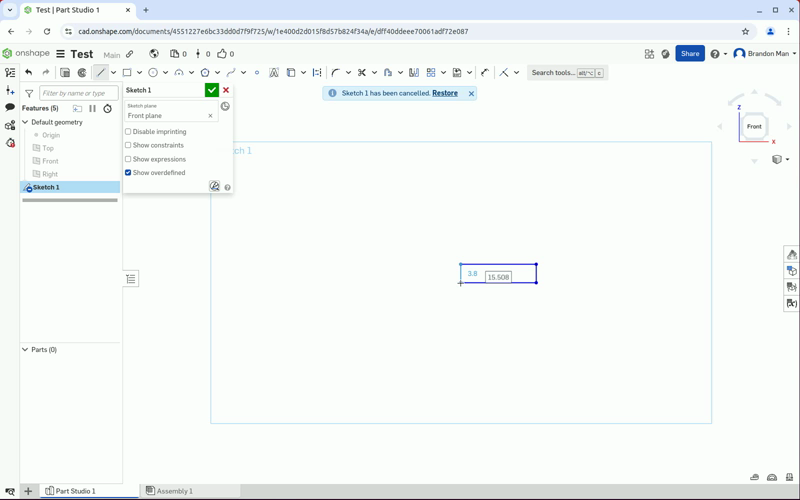
key_up(shift)
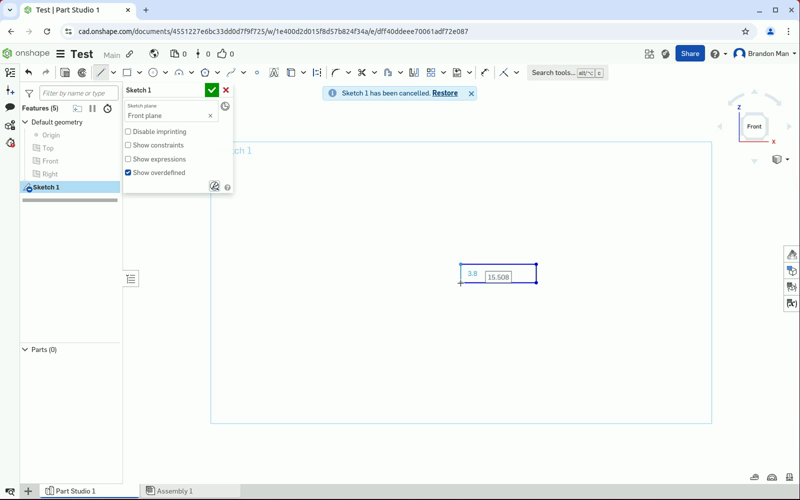
click(460, 282)
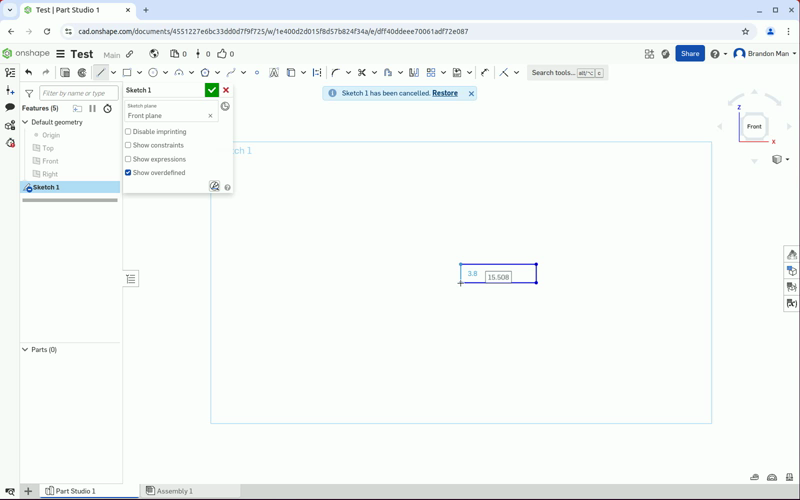
key(esc)
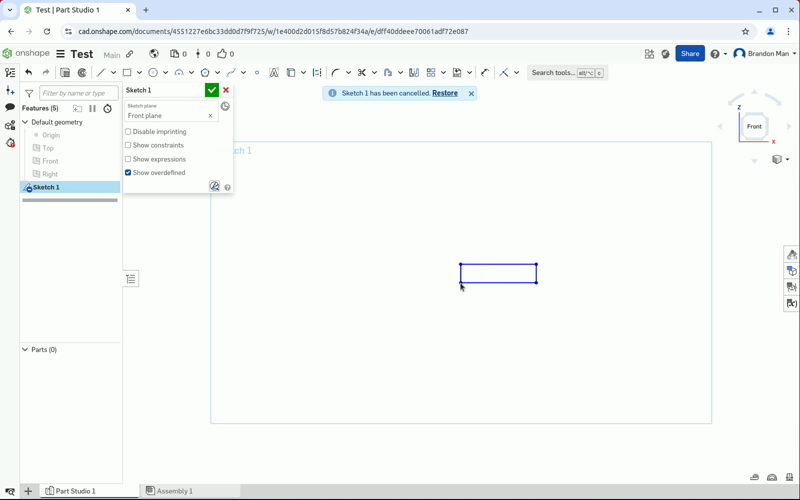
mouse_move(490, 276)
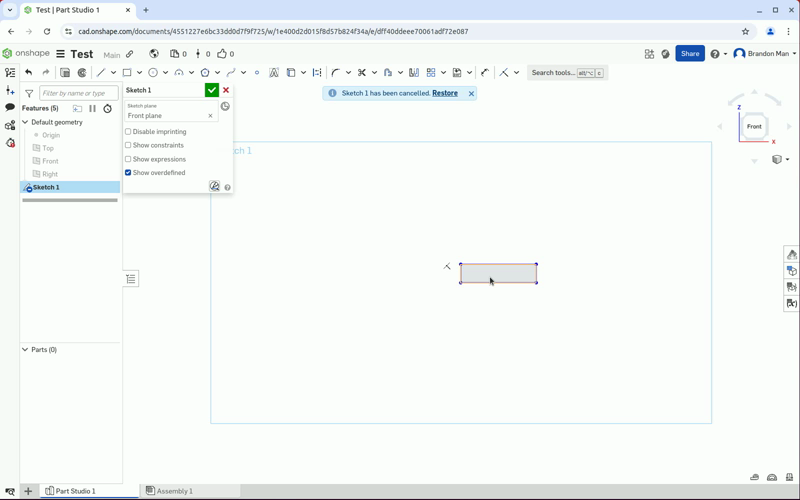
scroll(6)
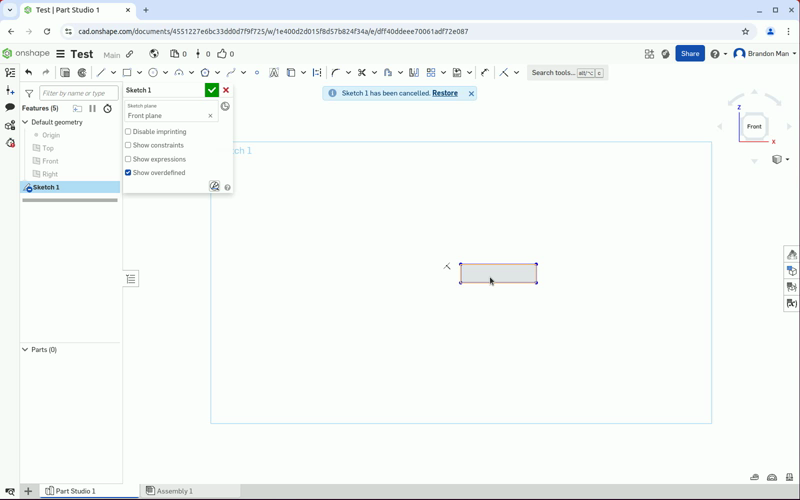
scroll(6)
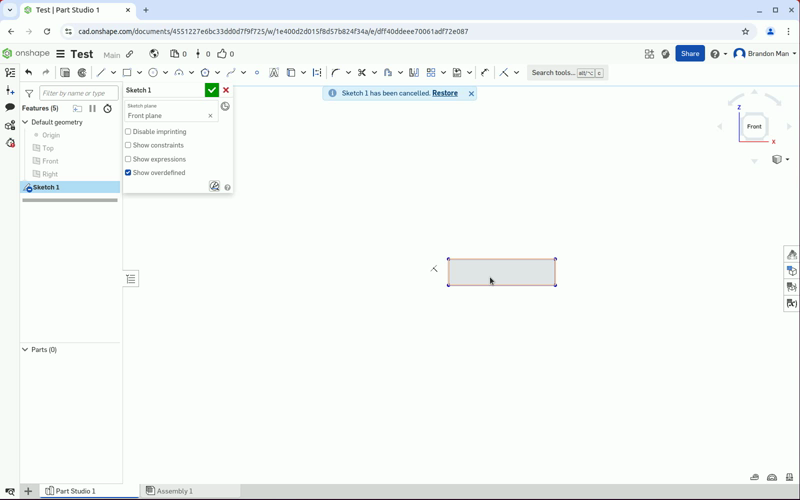
scroll(6)
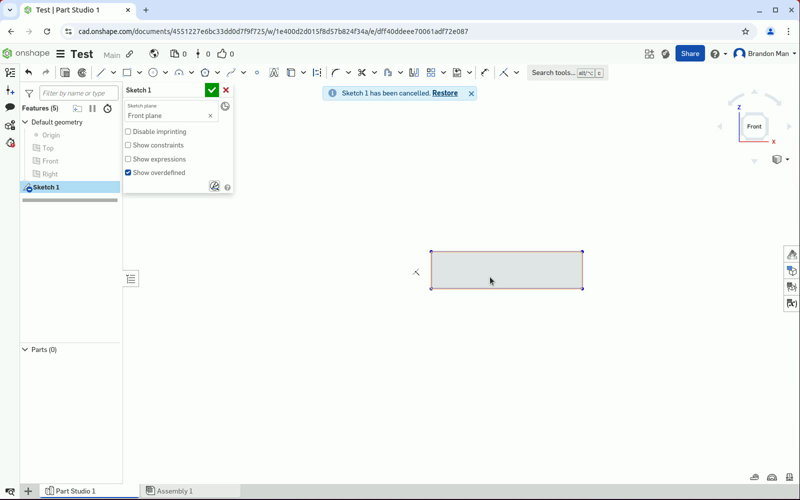
scroll(6)
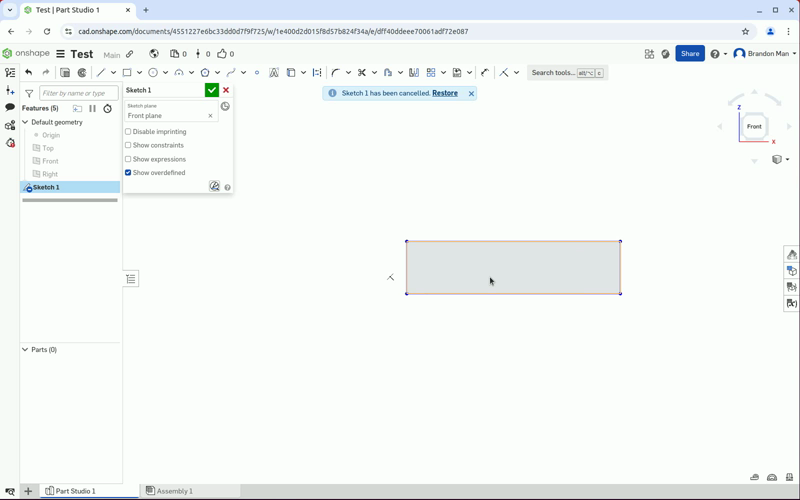
scroll(6)
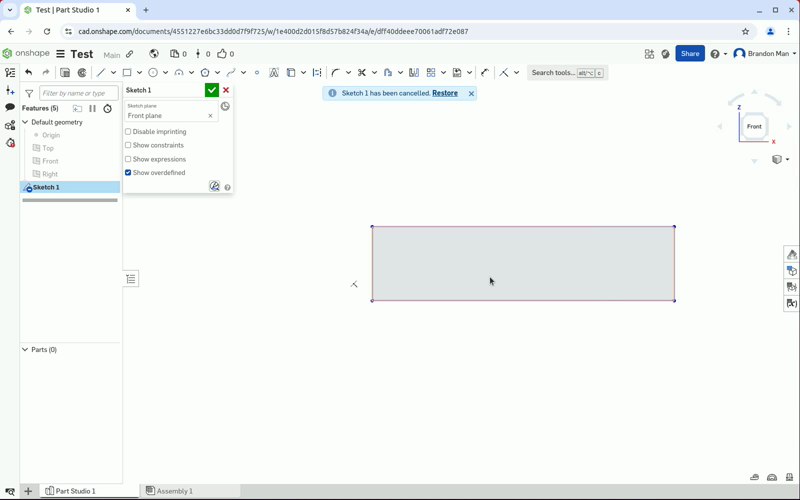
scroll(6)
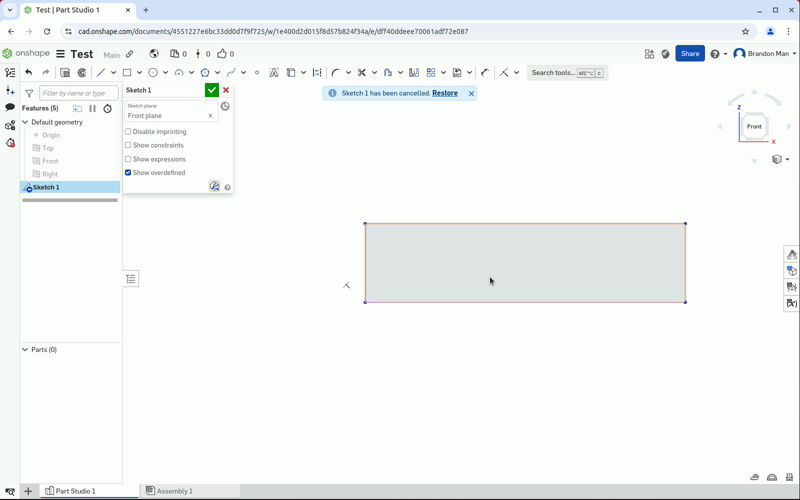
scroll(6)
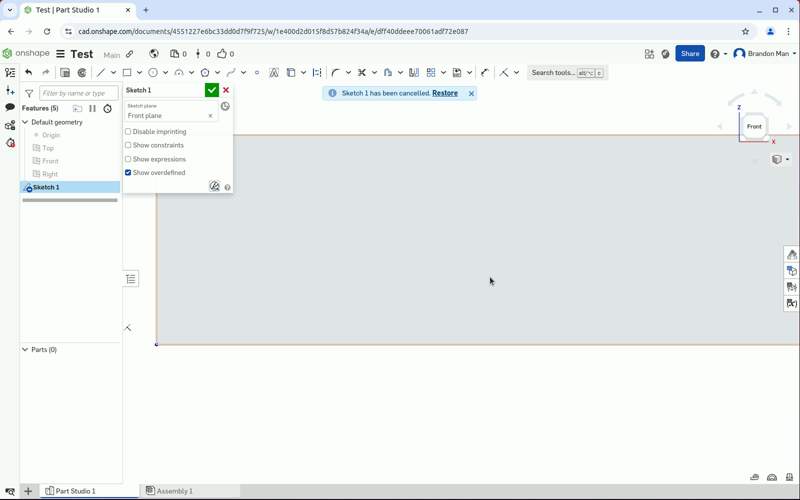
click(490, 276)
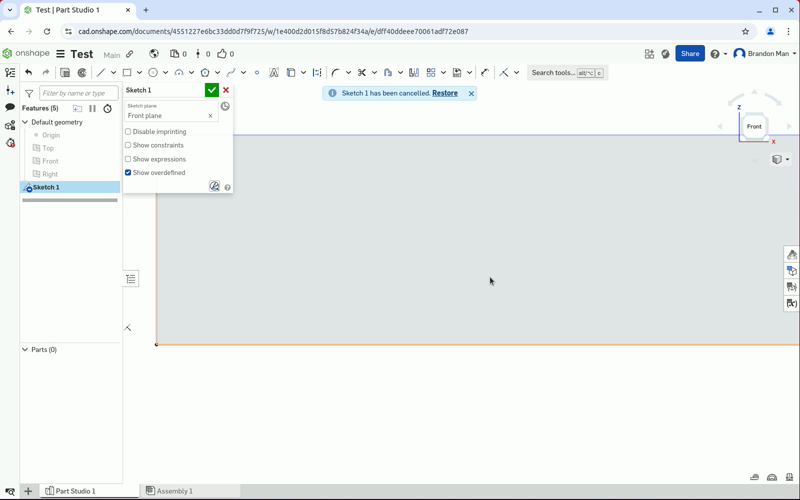
scroll(-6)
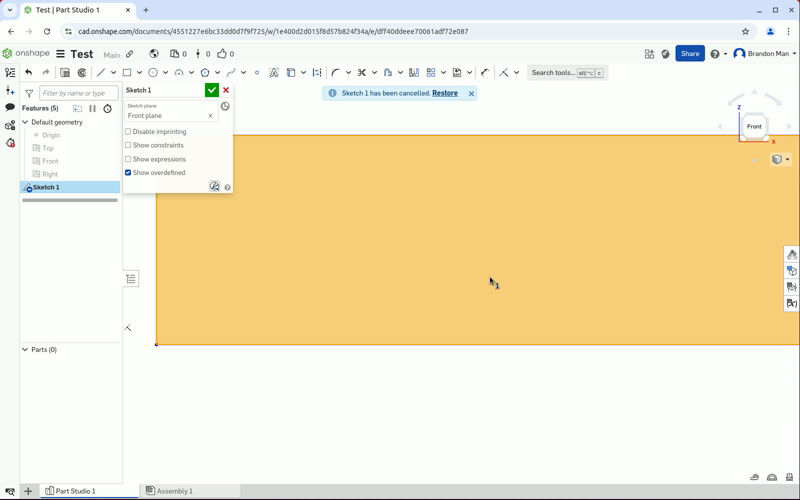
scroll(-6)
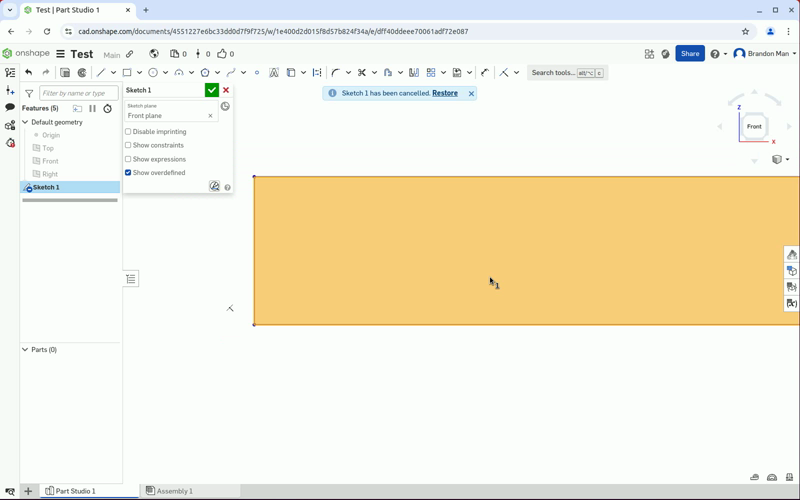
scroll(-6)
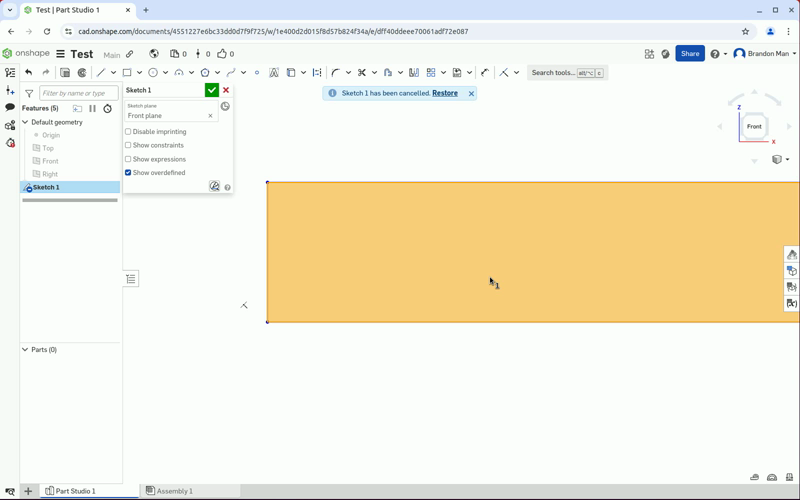
scroll(-6)
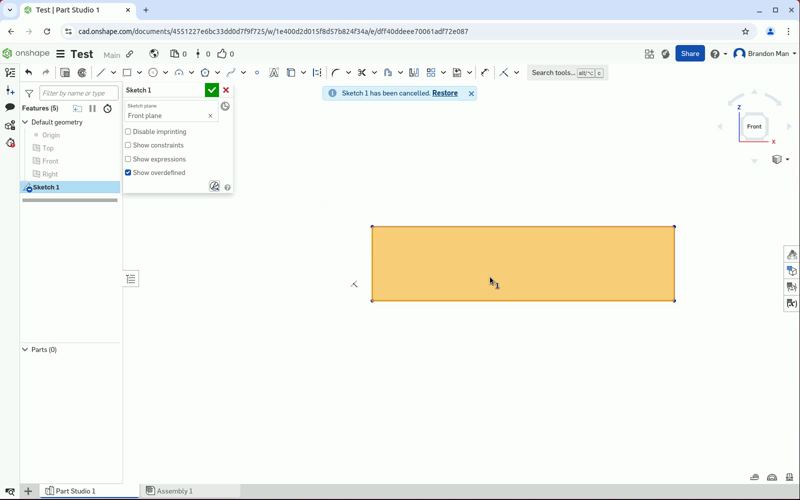
scroll(-6)
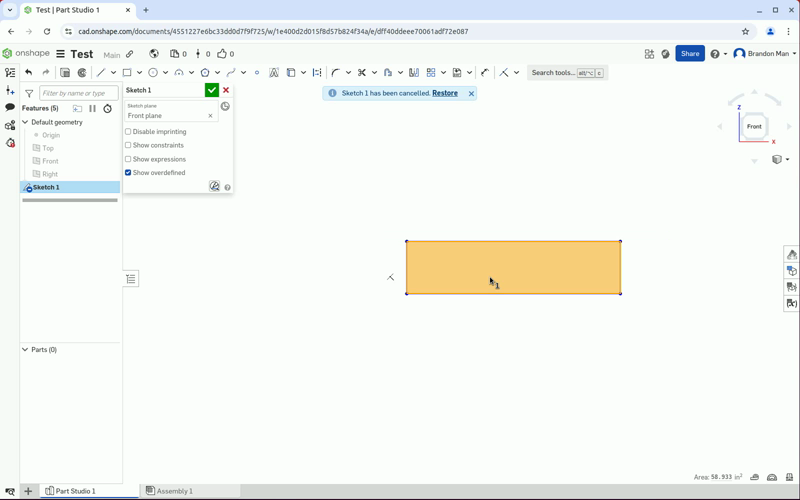
scroll(-6)
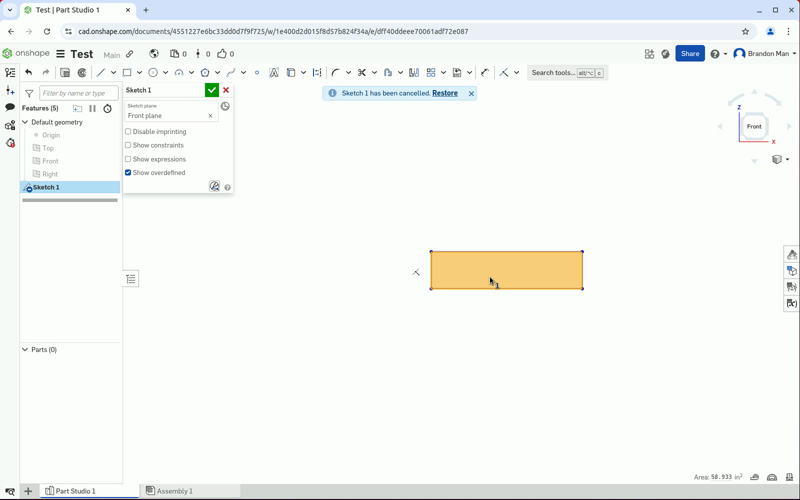
scroll(-6)
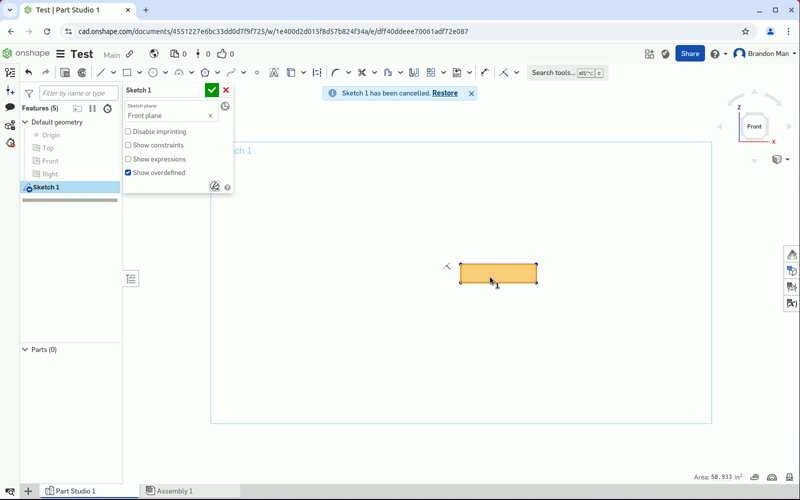
mouse_move(73, 352)
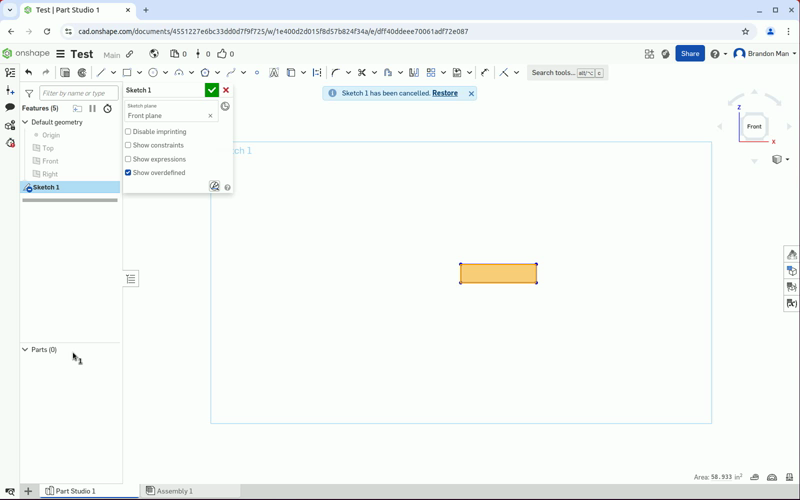
key(shift+y)
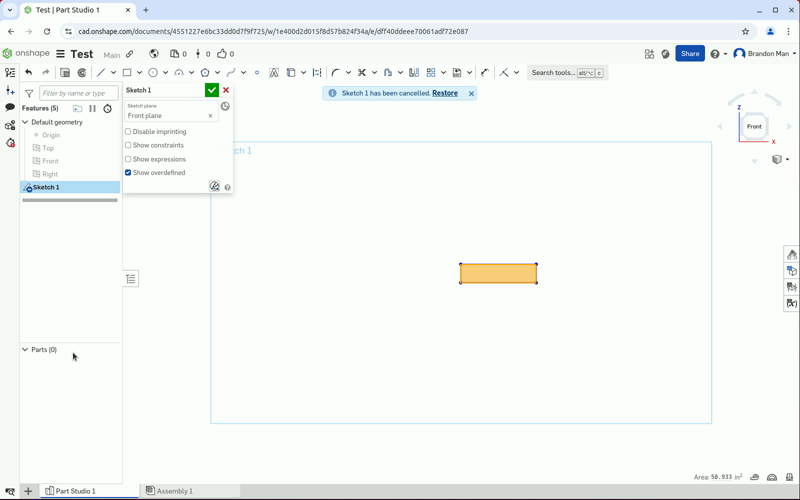
key(shift+e)
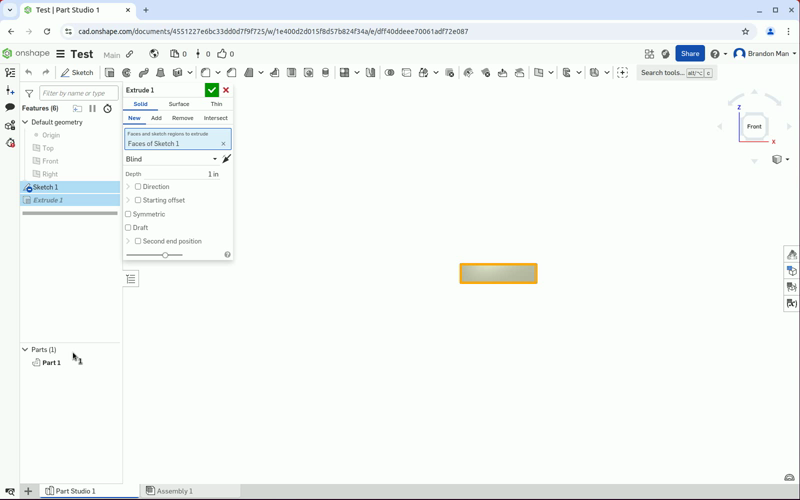
mouse_move(143, 106)
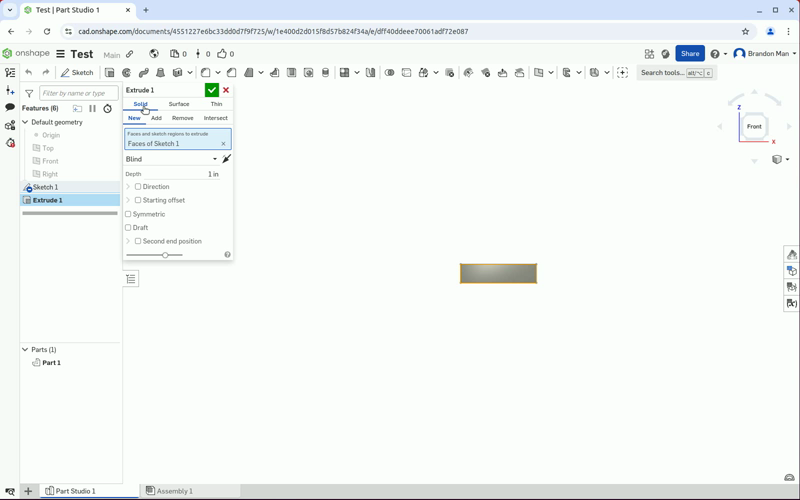
click(143, 106)
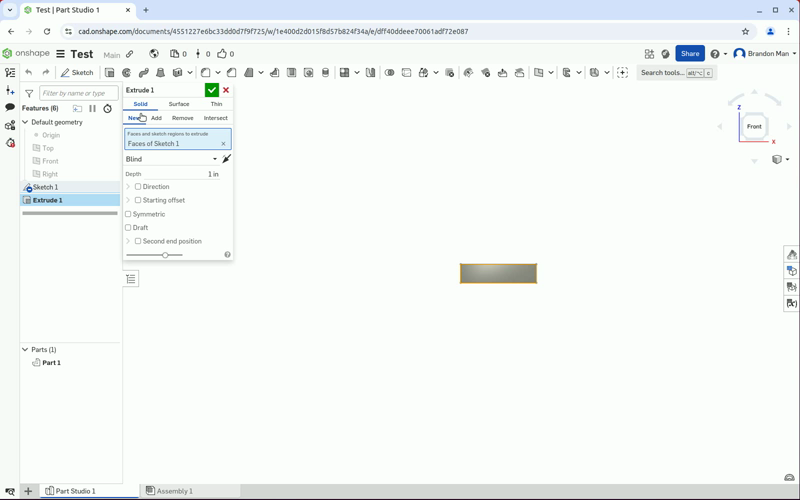
mouse_move(137, 120)
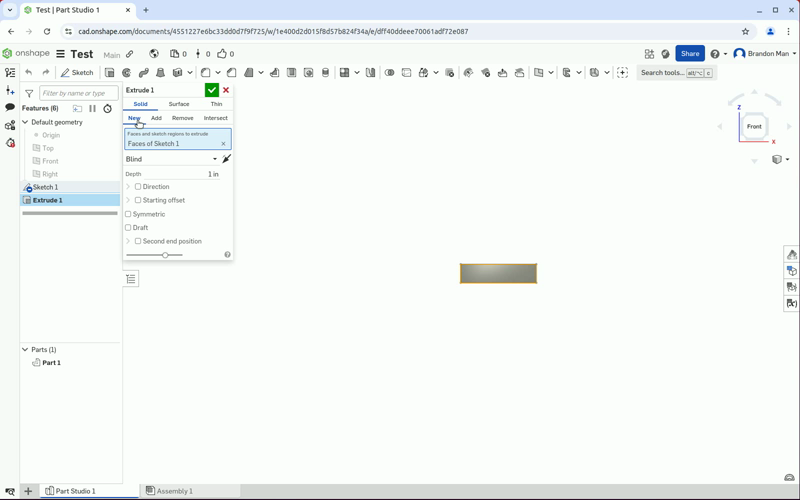
click(137, 120)
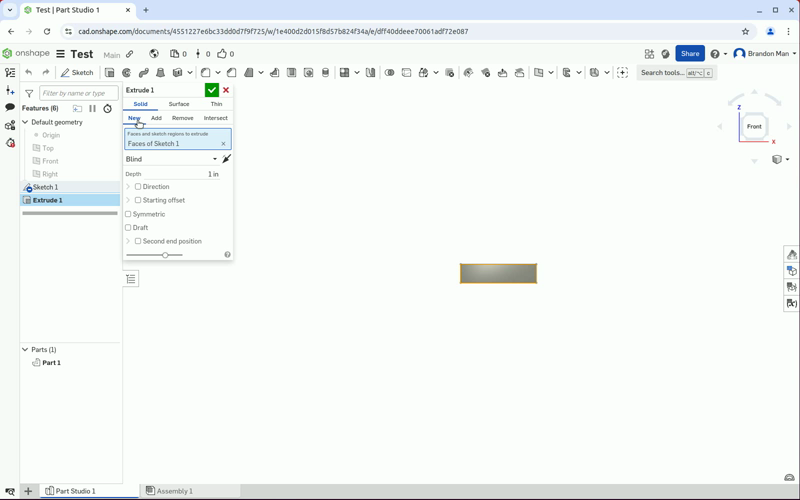
key(tab, 4)
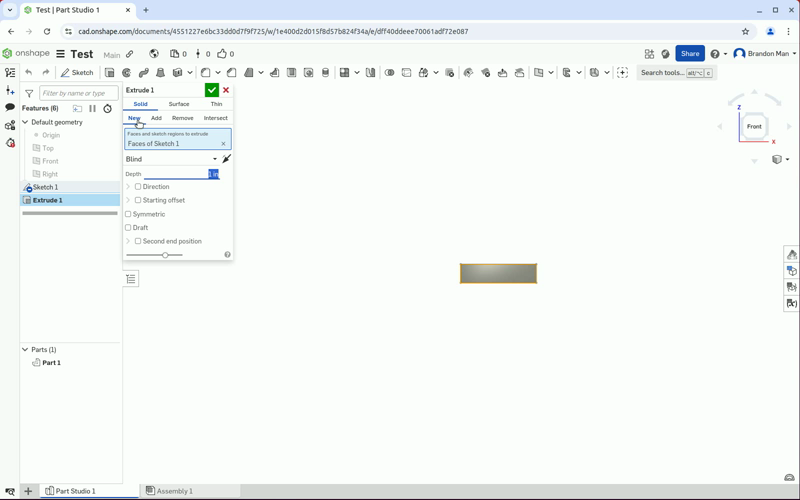
text(23.108)
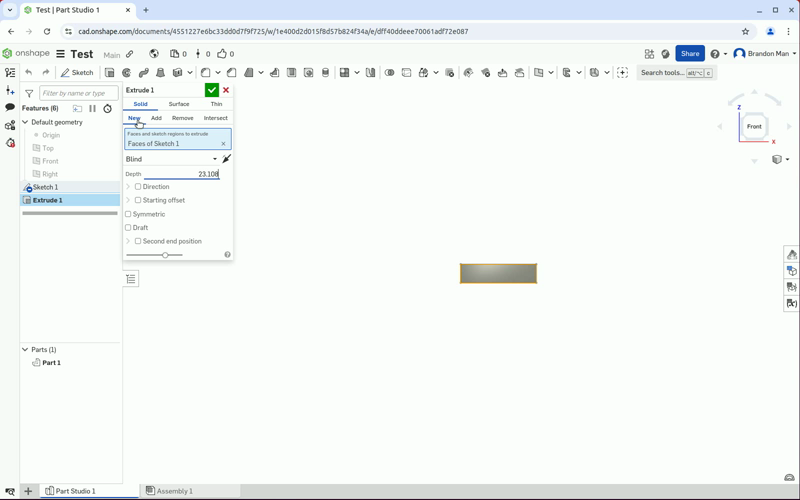
key(enter)
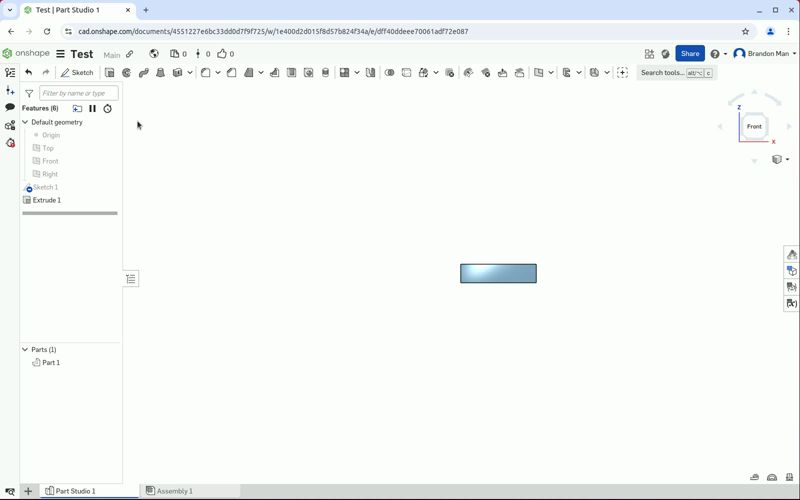
key(shift+h)
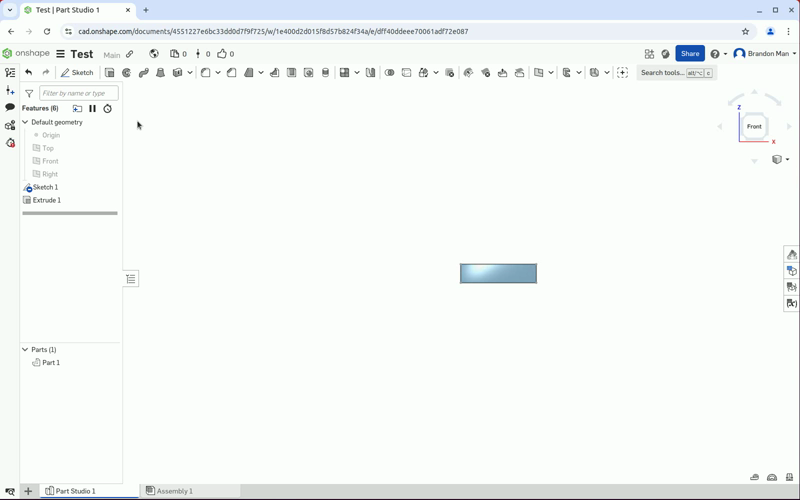
key(shift+h)
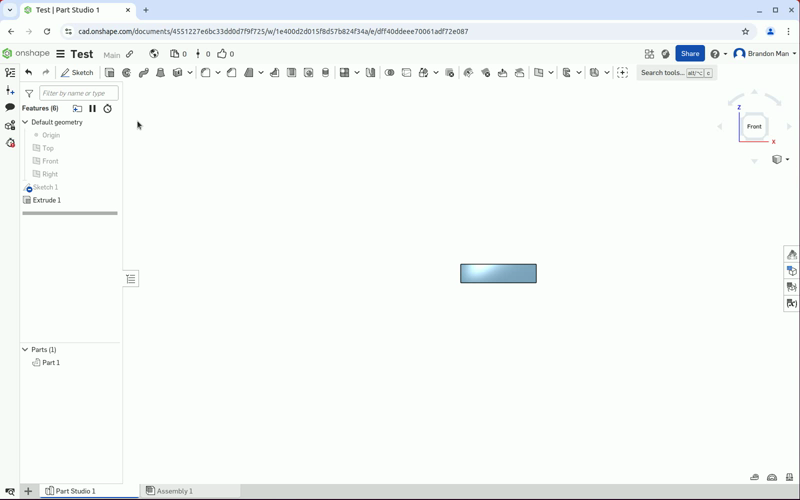
mouse_move(73, 189)
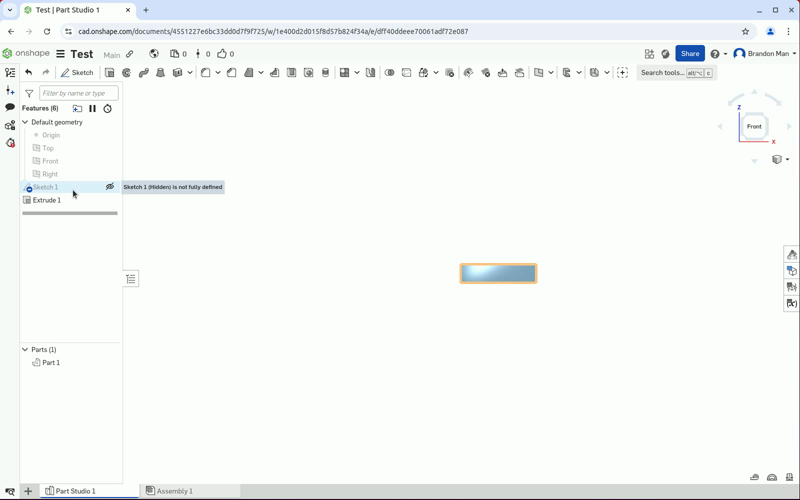
click(73, 189)
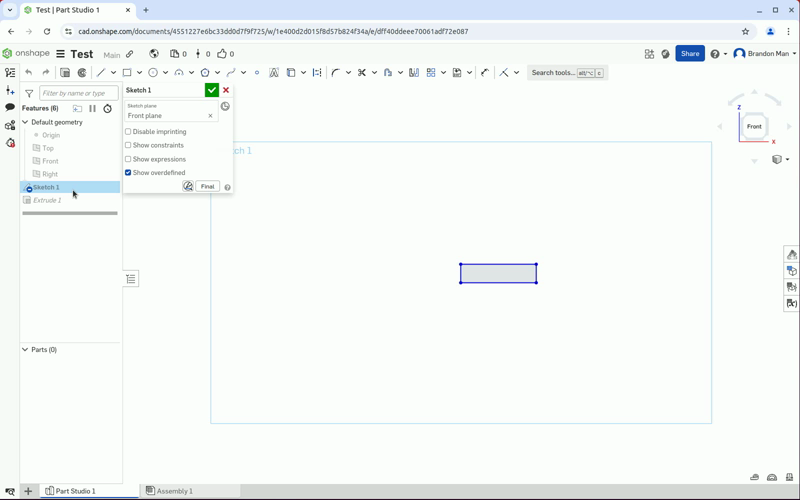
mouse_move(229, 92)
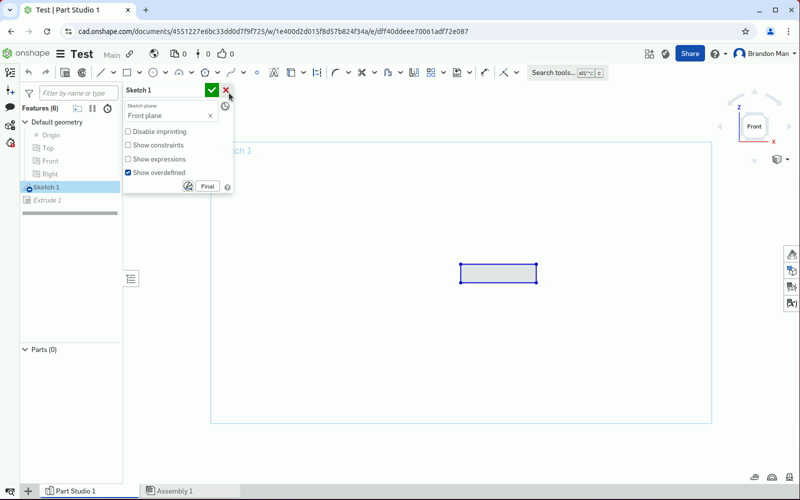
click(229, 92)
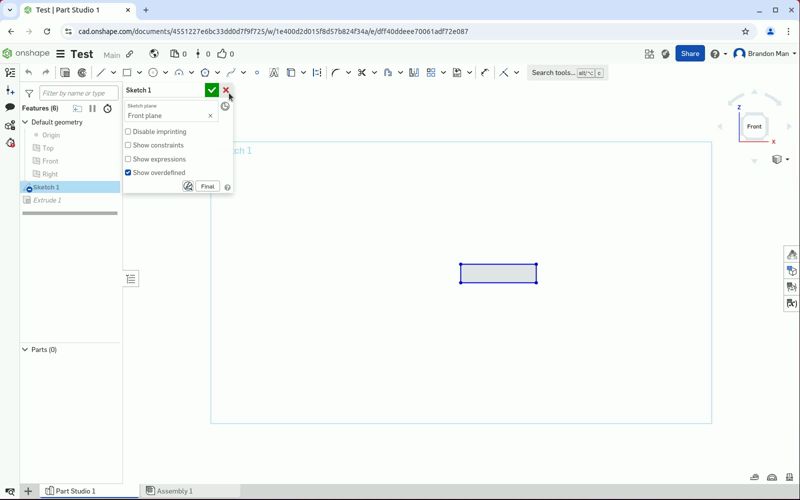
key(shift+s)
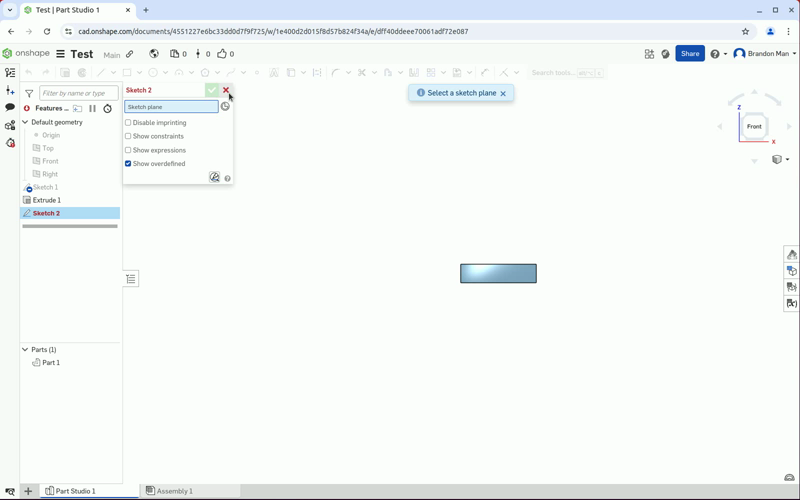
mouse_move(73, 163)
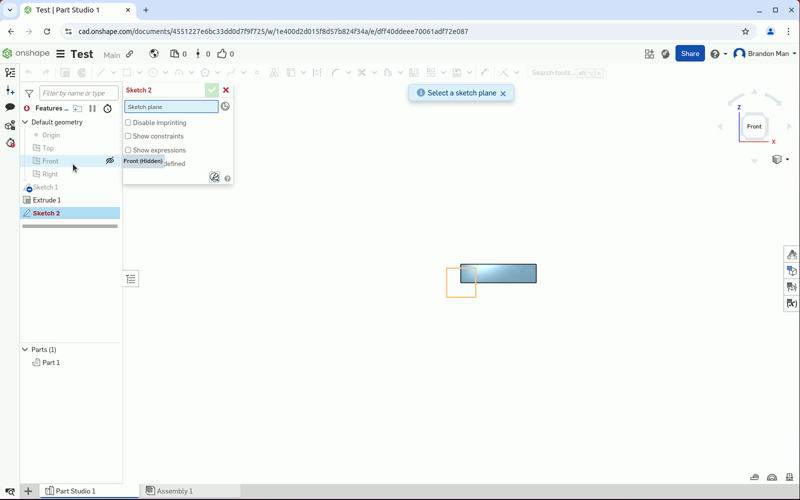
click(73, 163)
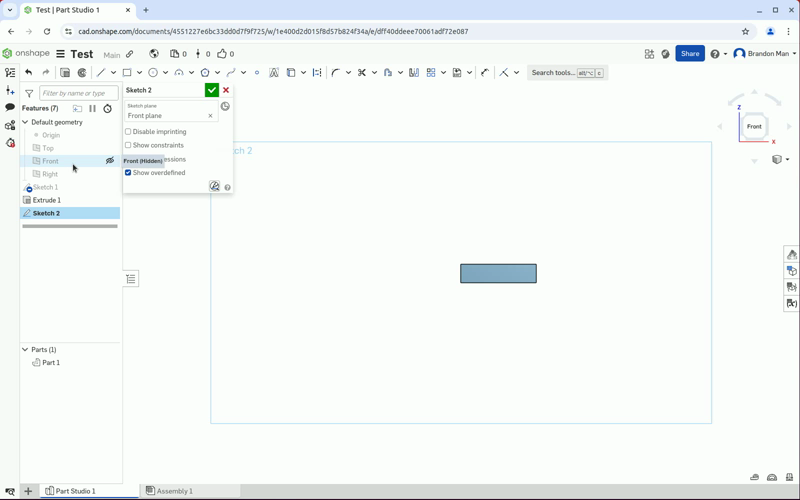
mouse_move(73, 352)
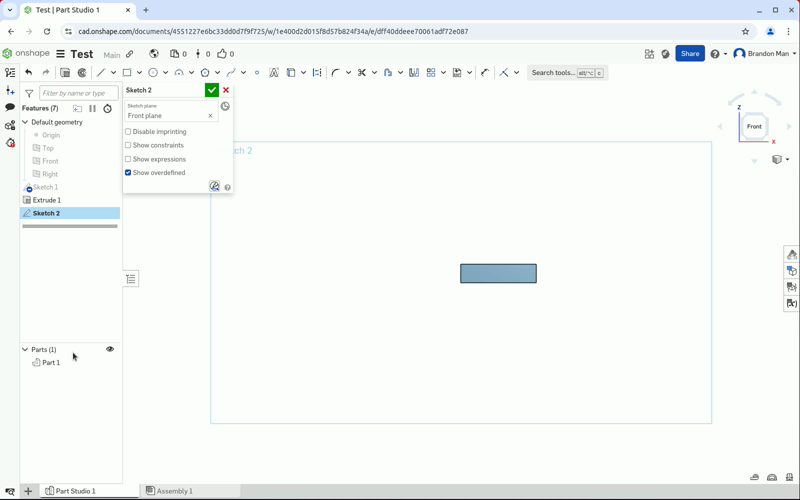
key(y)
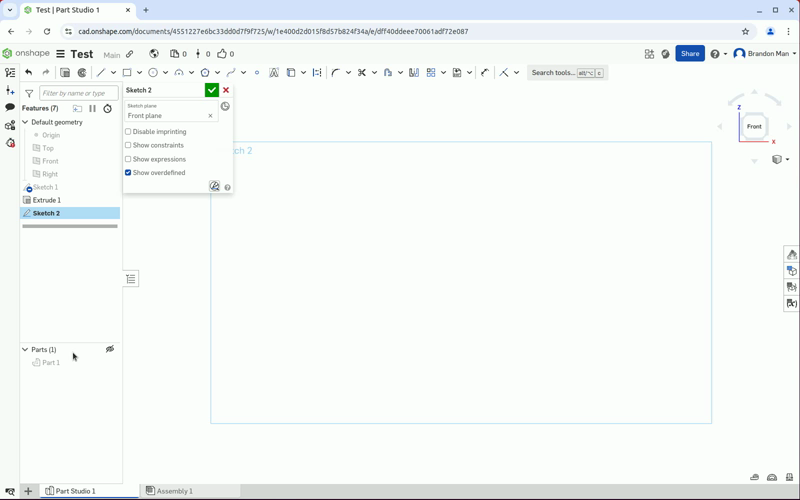
key(l)
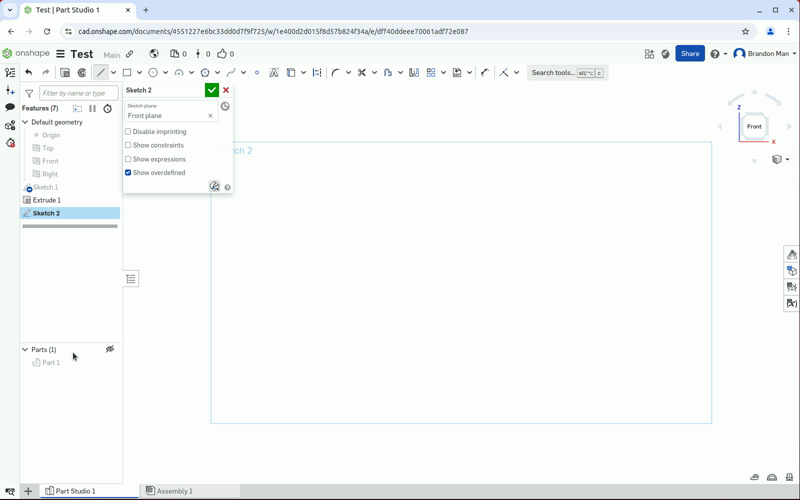
key_down(shift)
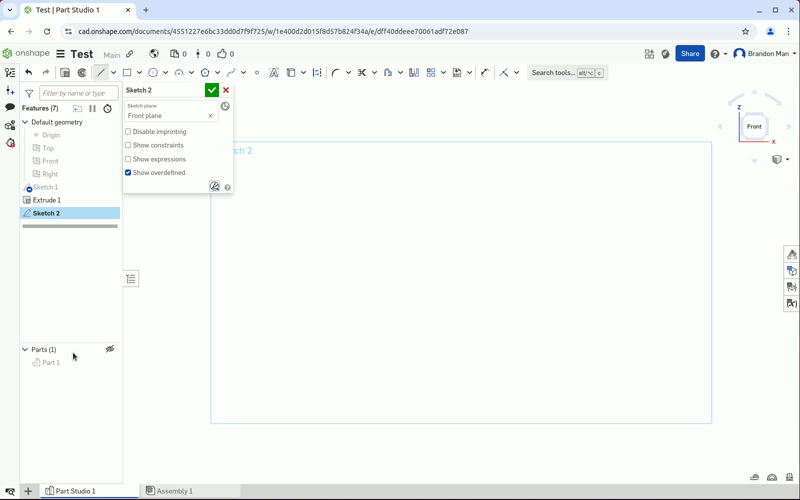
mouse_move(460, 264)
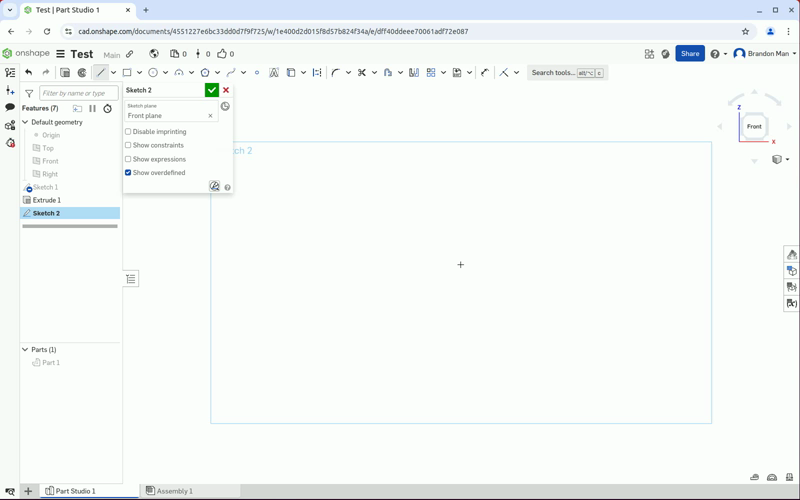
click(460, 264)
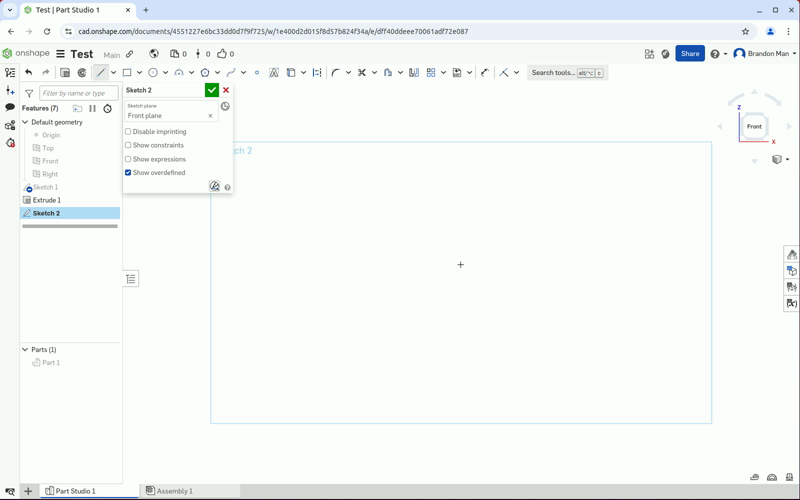
key_up(shift)
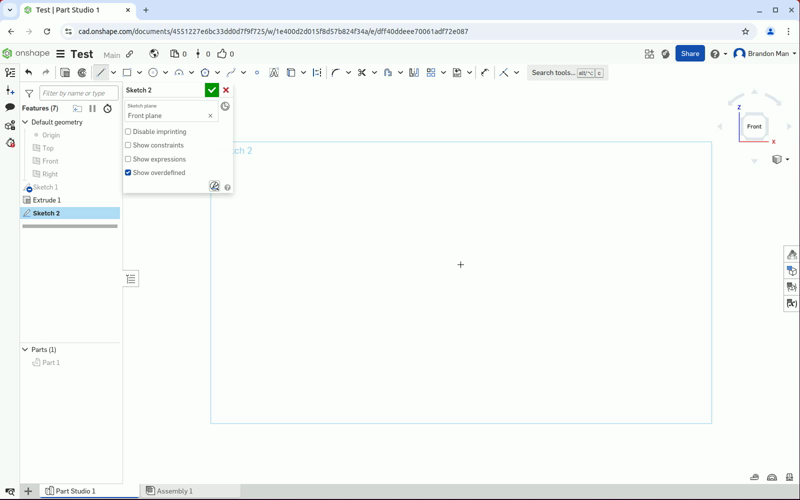
key_down(shift)
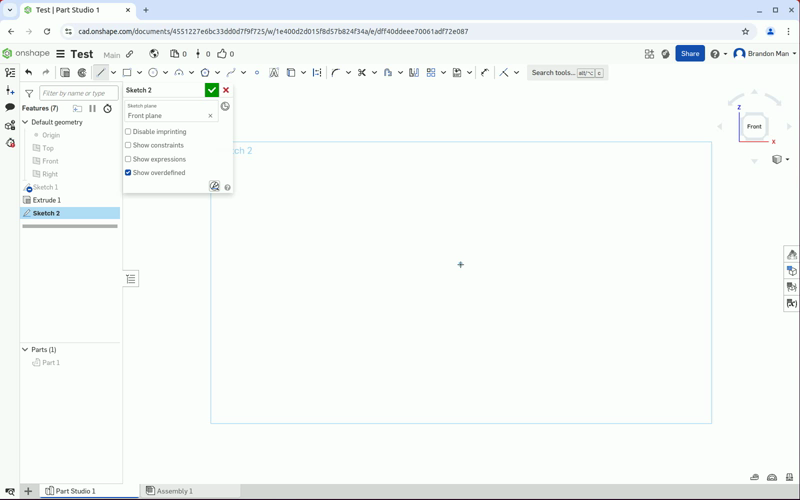
mouse_move(490, 264)
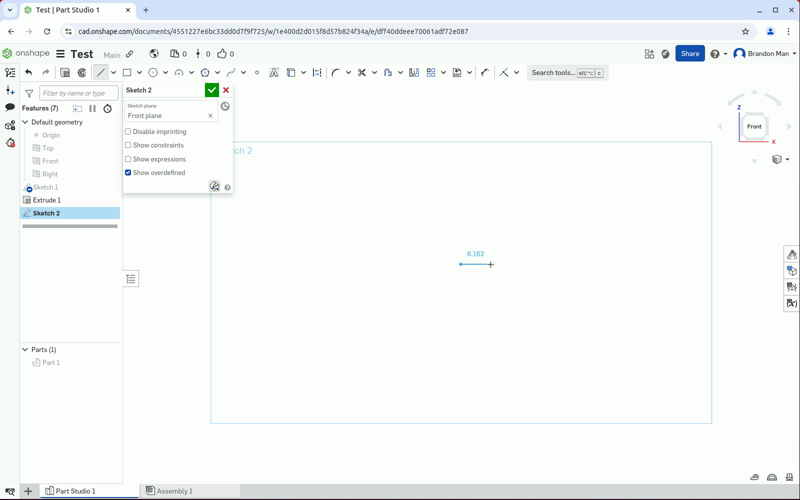
mouse_move(511, 264)
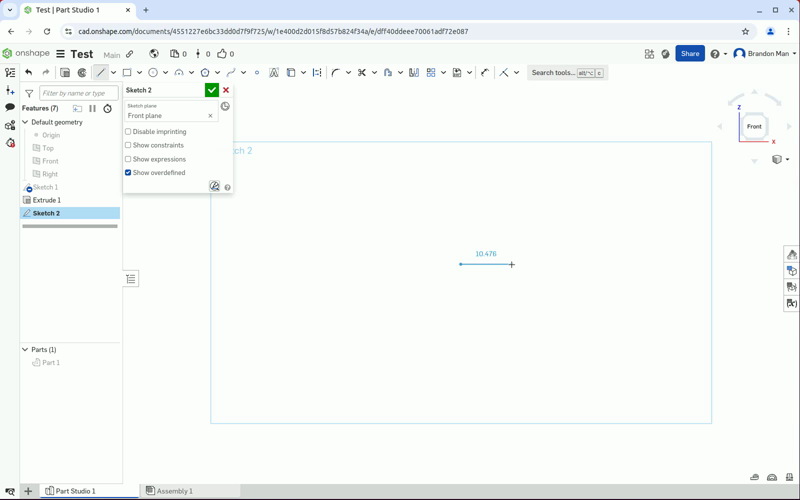
click(511, 264)
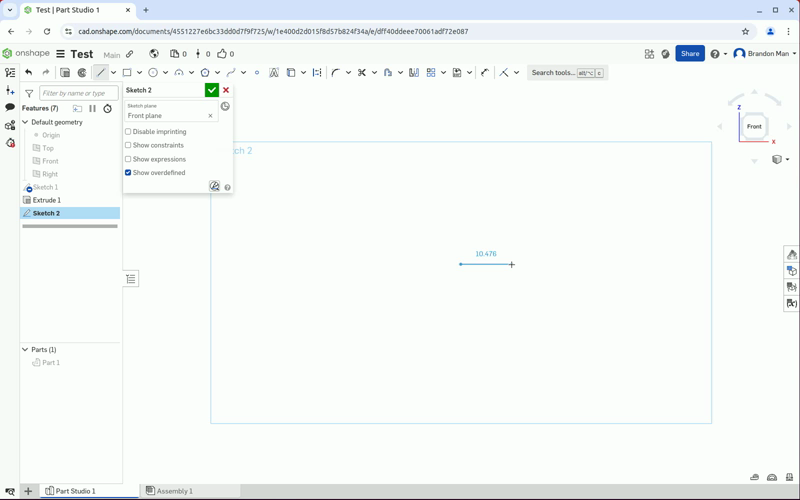
key_up(shift)
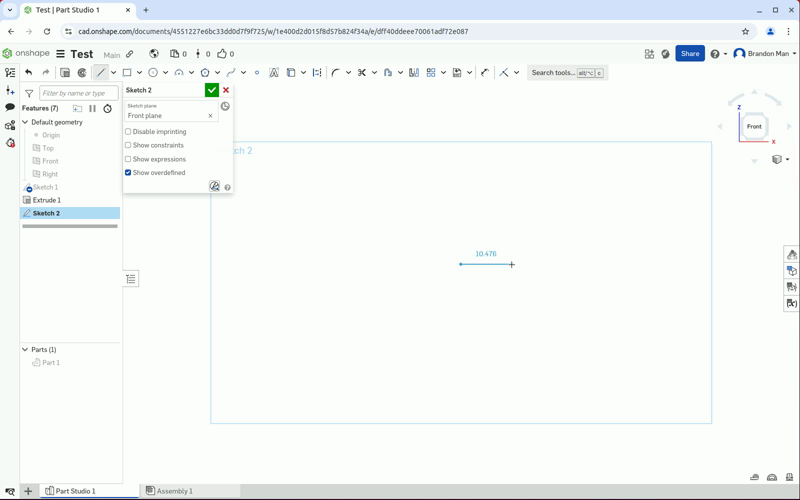
key_down(shift)
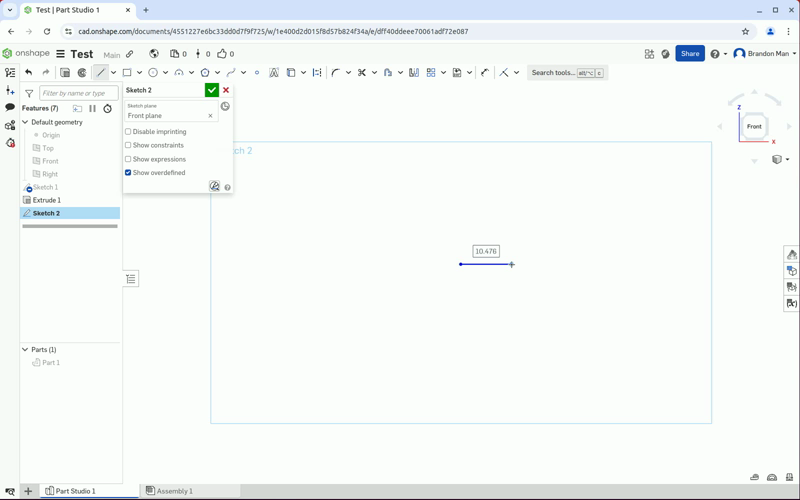
mouse_move(541, 264)
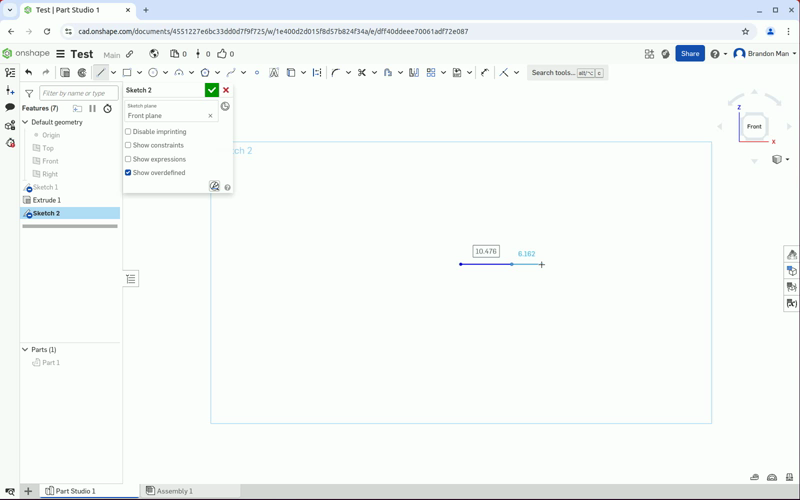
mouse_move(511, 244)
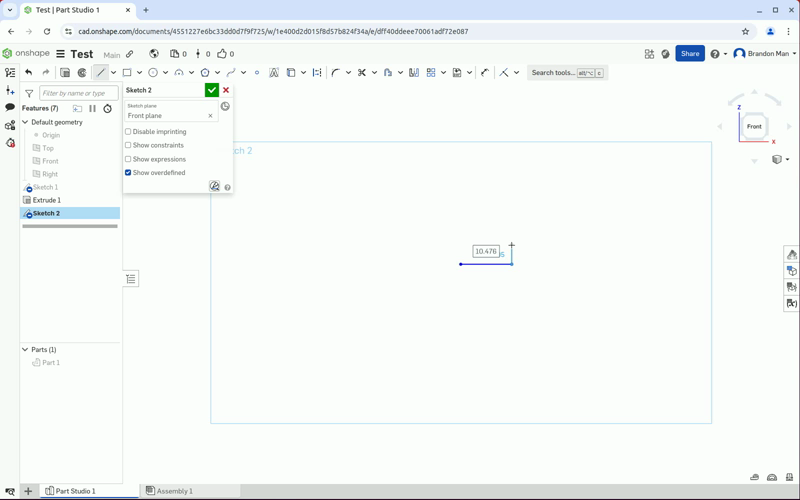
click(511, 244)
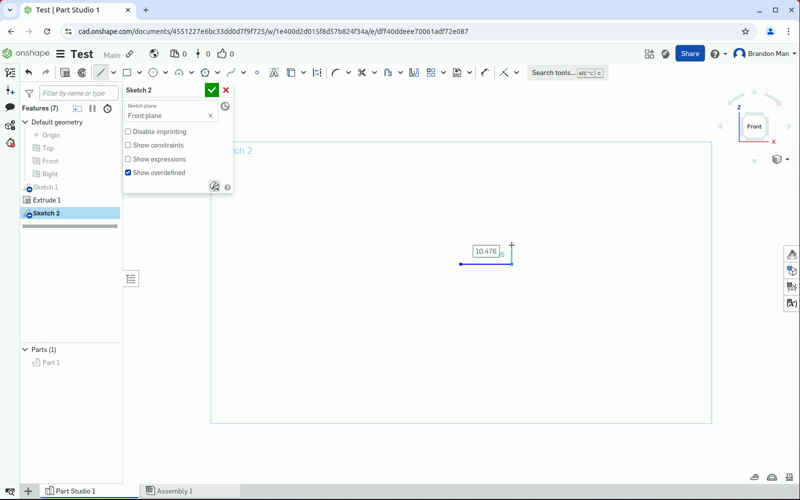
key_up(shift)
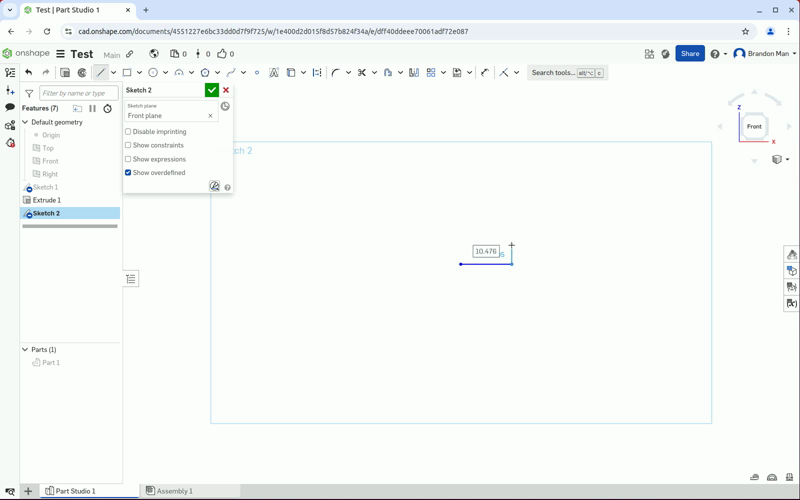
key_down(shift)
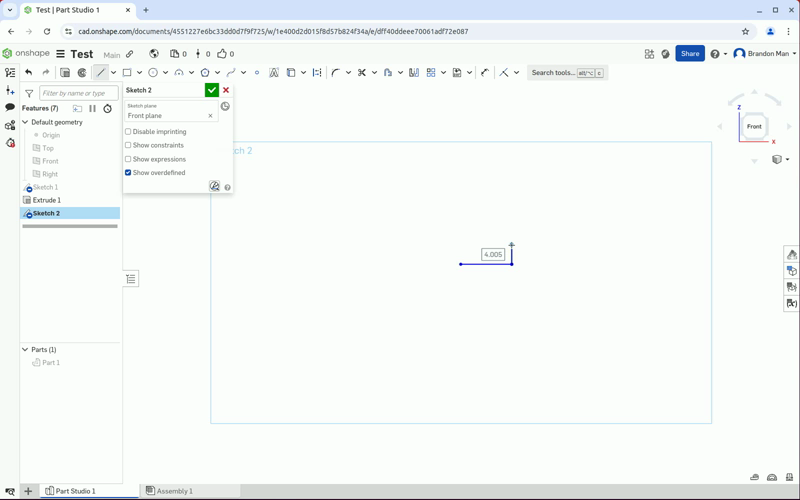
mouse_move(541, 244)
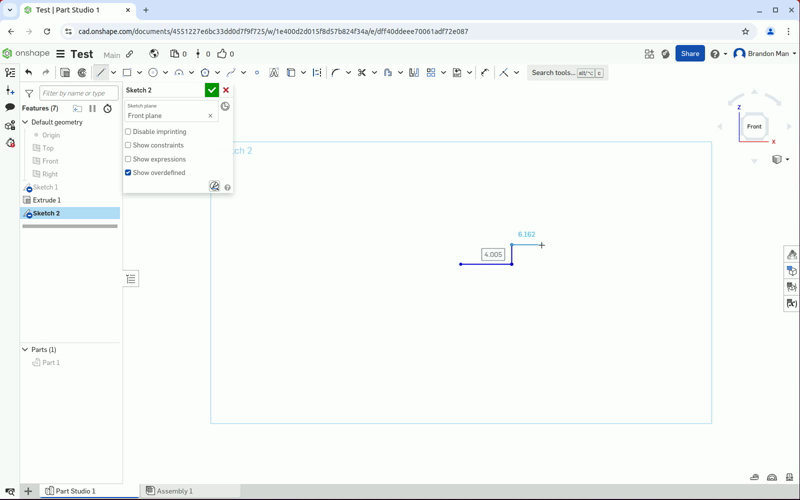
mouse_move(486, 225)
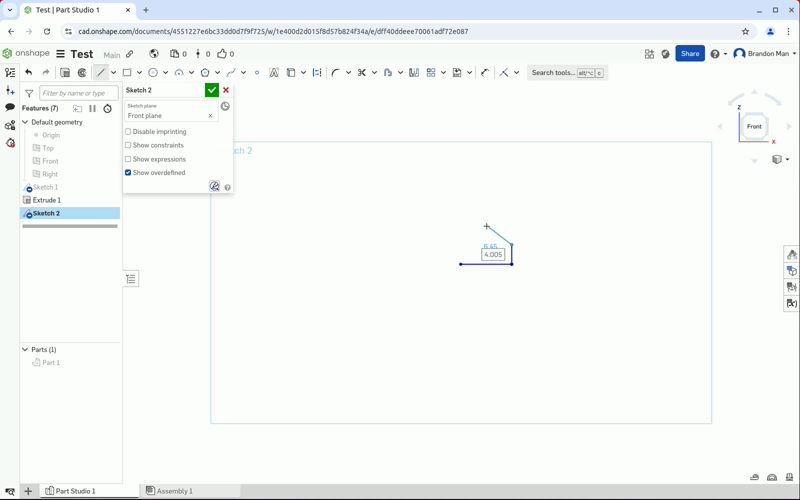
click(486, 225)
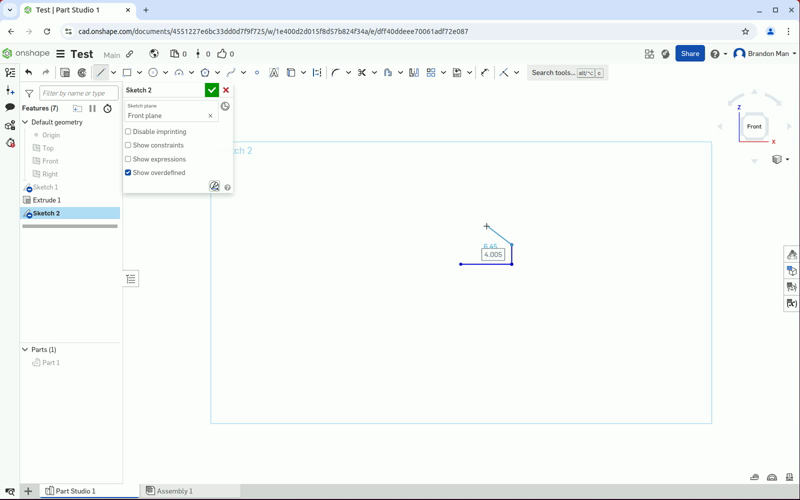
key_up(shift)
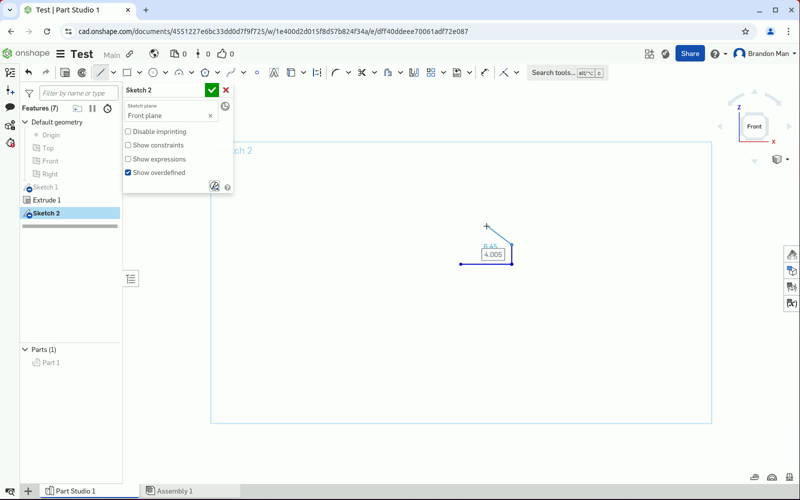
key_down(shift)
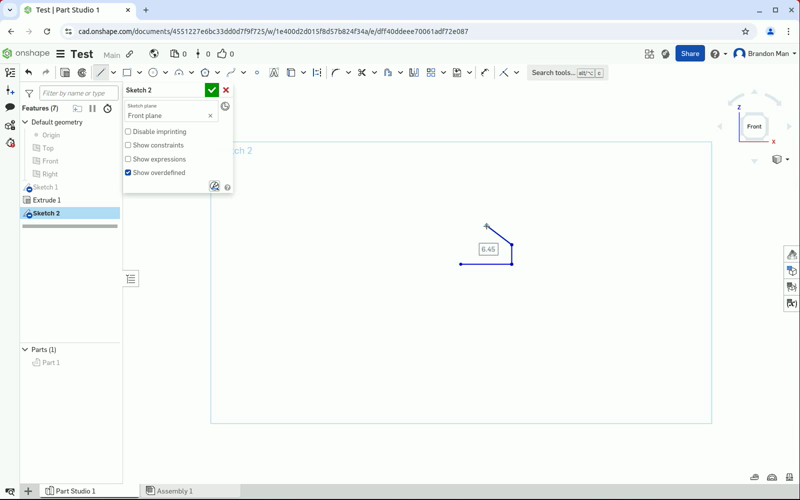
mouse_move(516, 225)
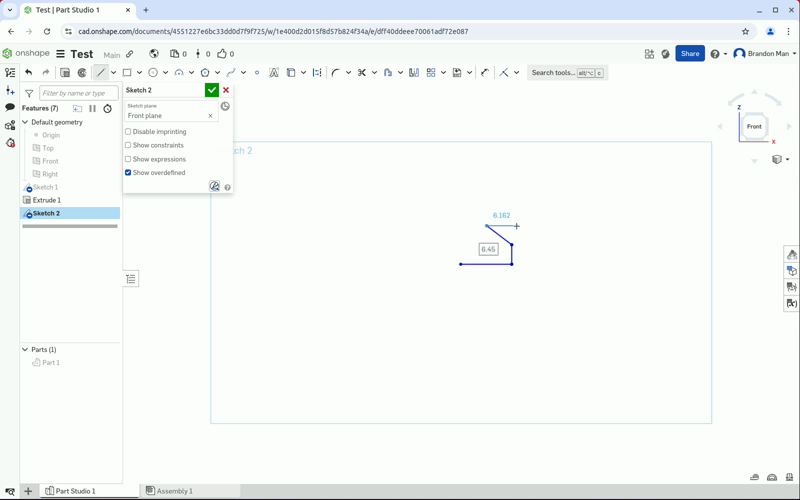
mouse_move(460, 225)
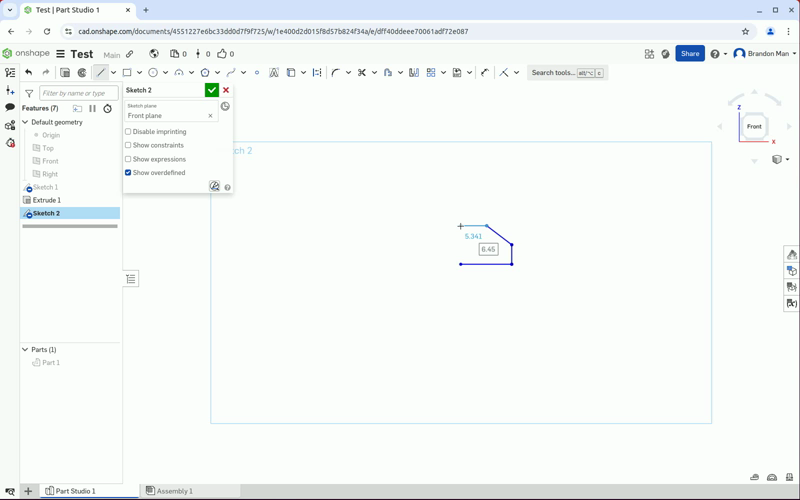
click(460, 225)
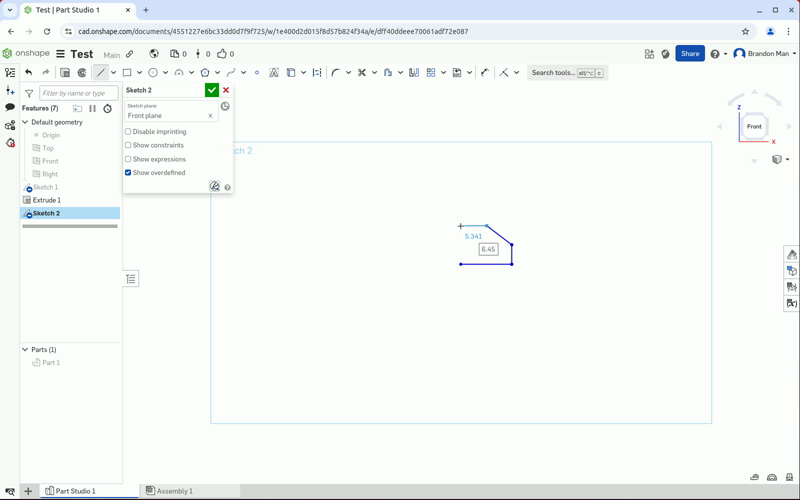
key_up(shift)
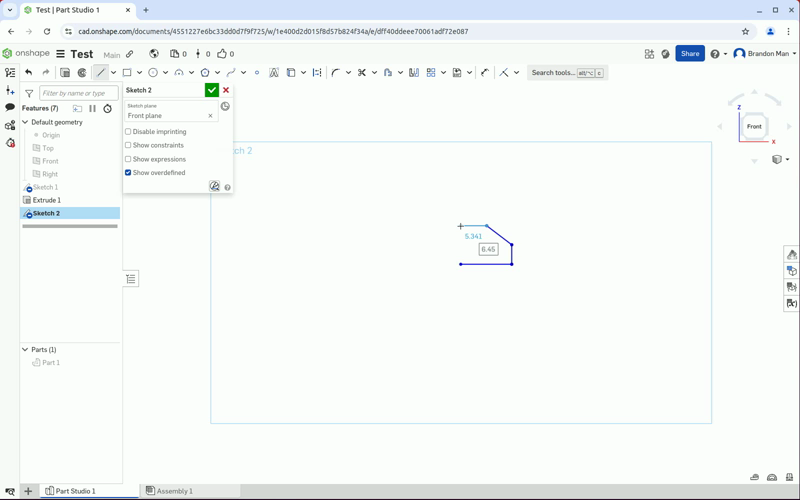
mouse_move(490, 225)
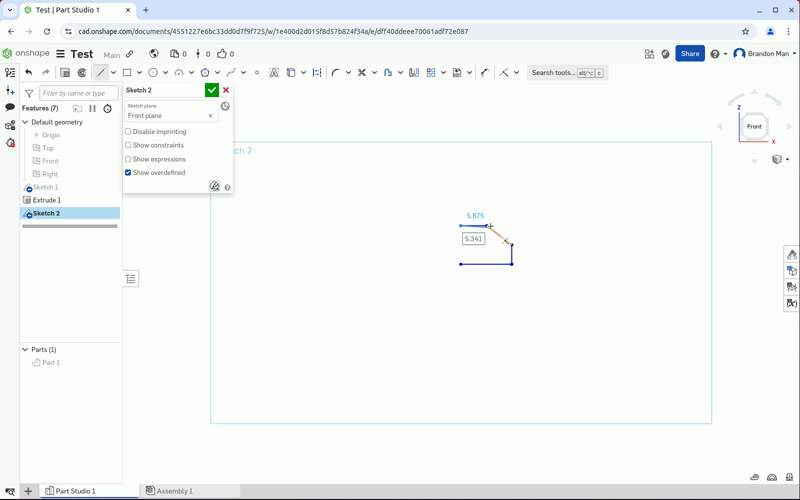
key_down(shift)
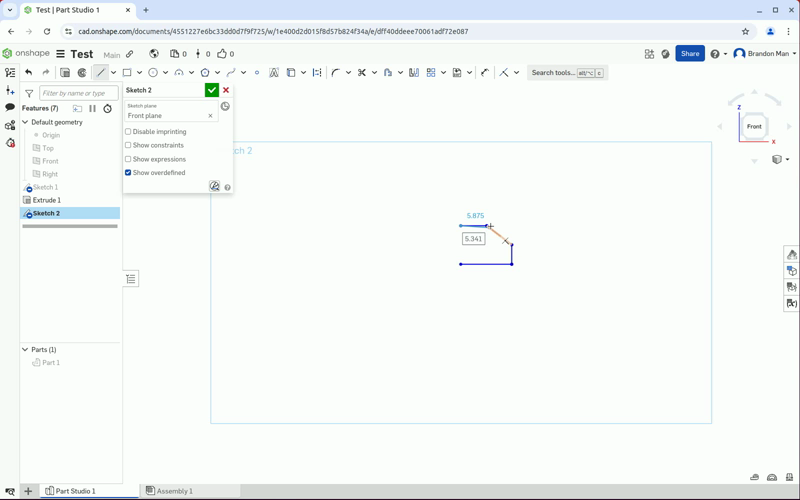
mouse_move(460, 264)
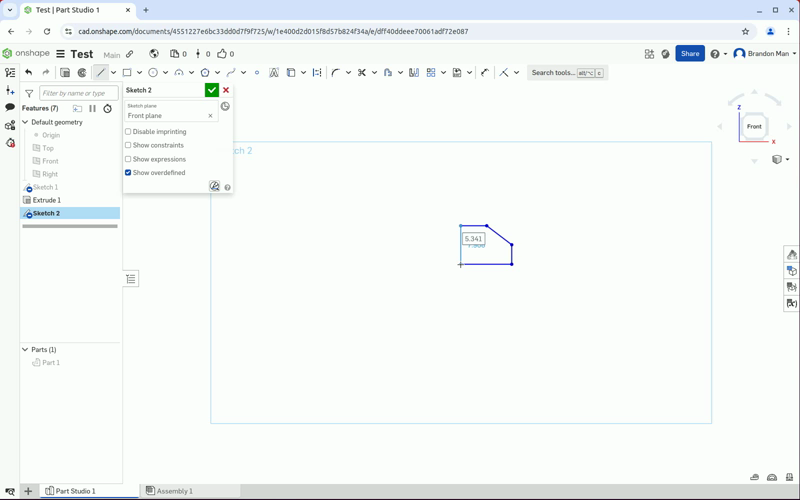
key_up(shift)
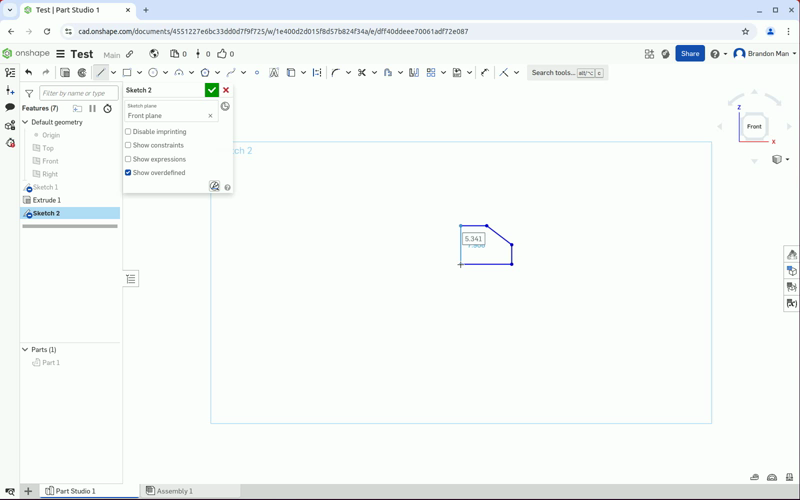
click(460, 264)
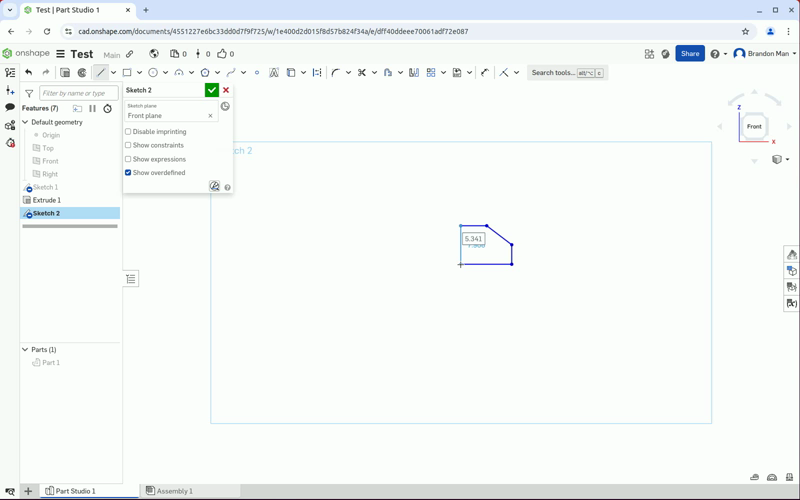
key(esc)
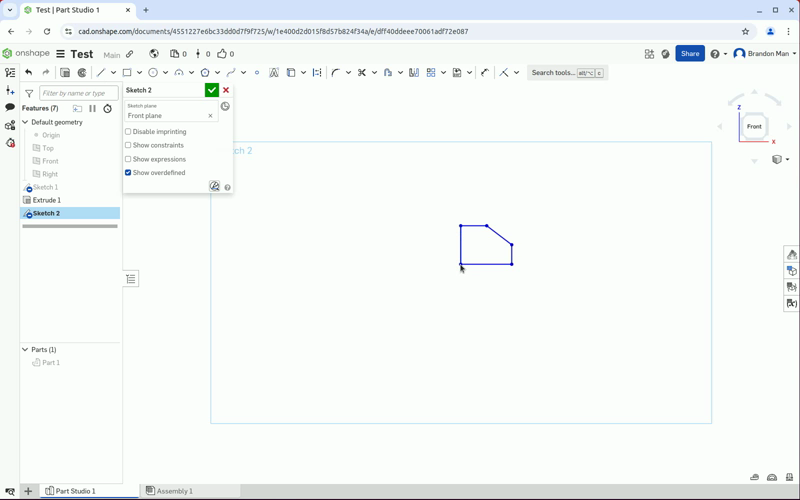
mouse_move(480, 240)
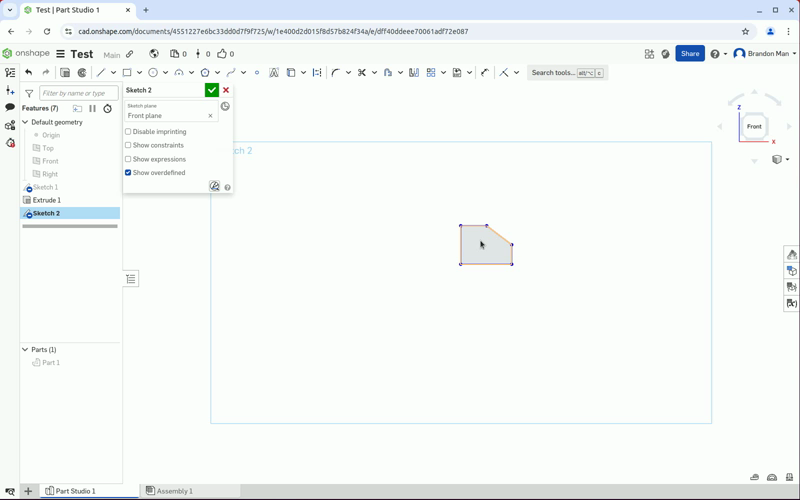
scroll(6)
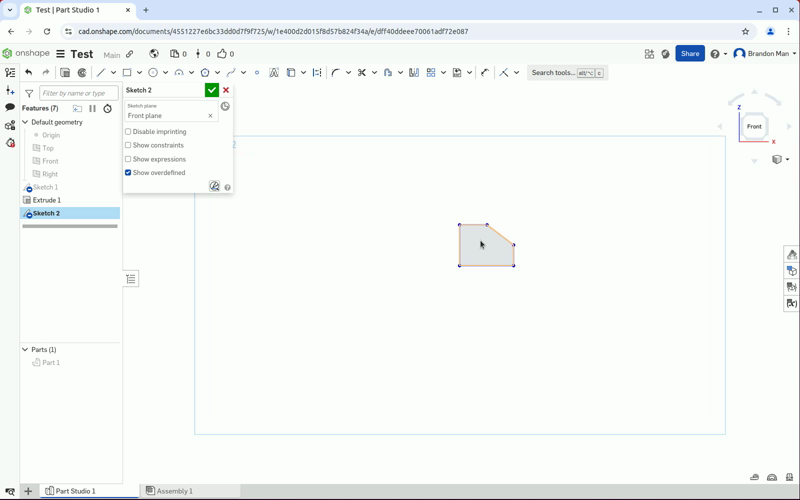
scroll(6)
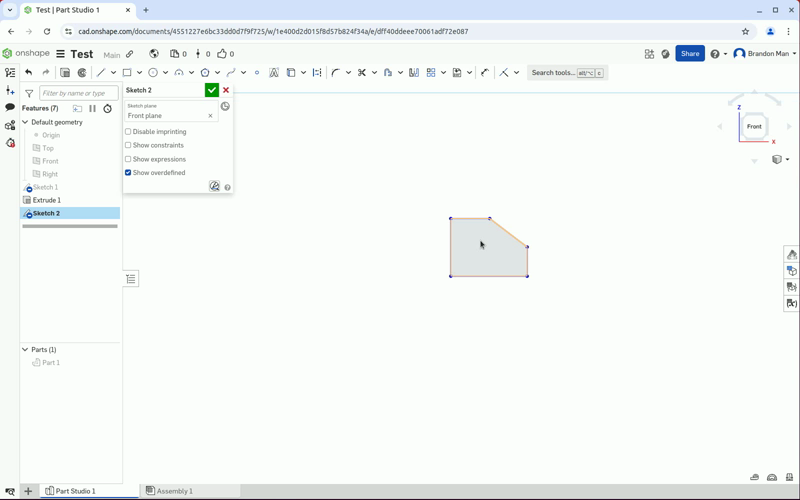
scroll(6)
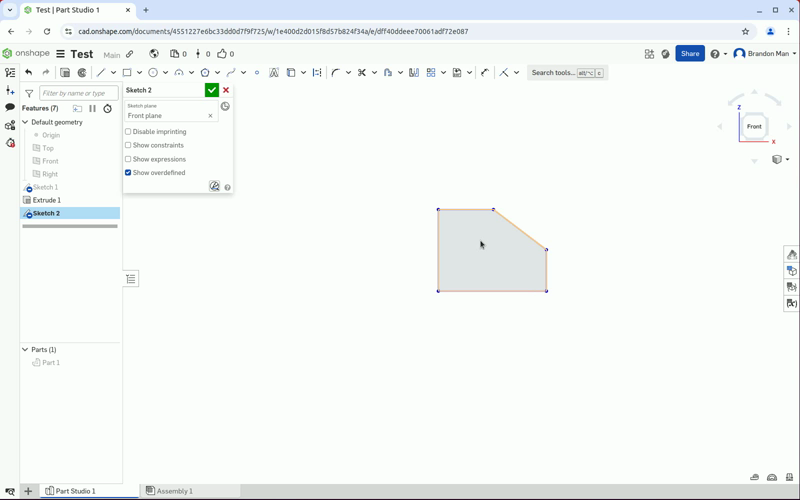
scroll(6)
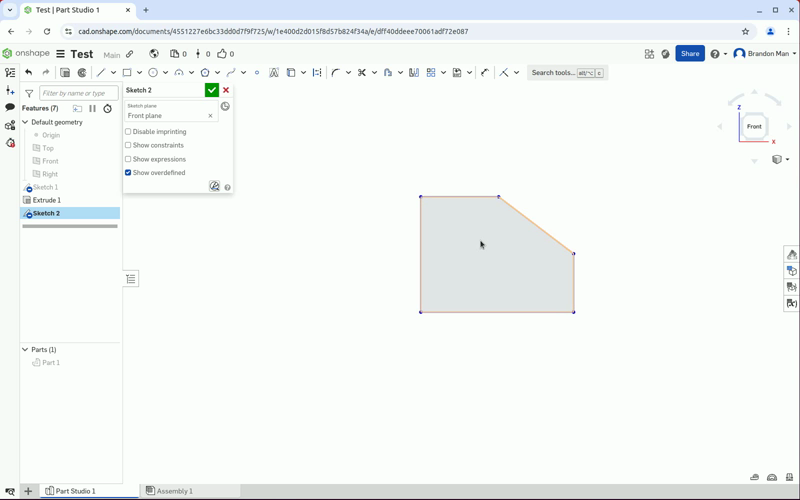
scroll(6)
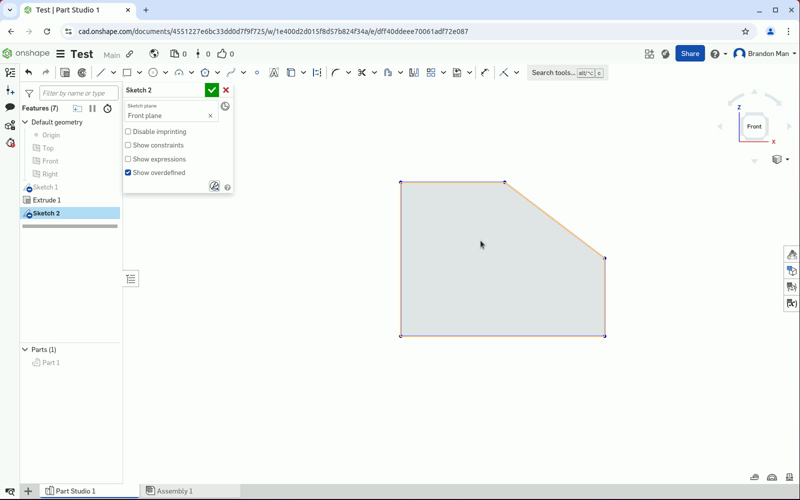
scroll(6)
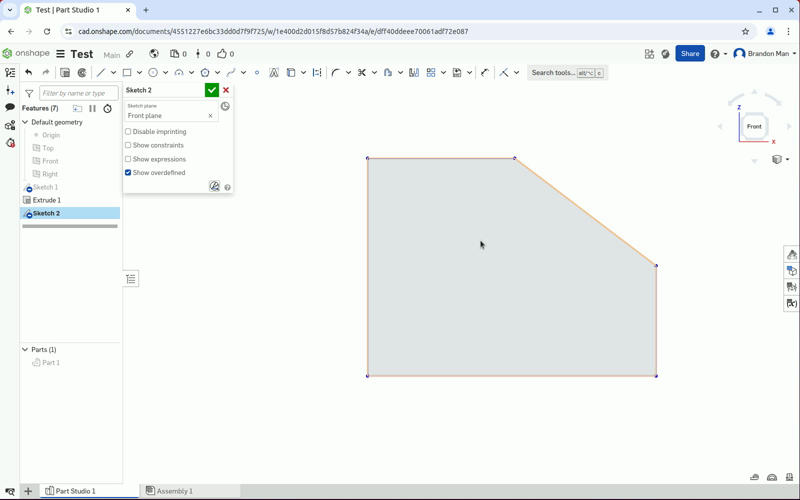
scroll(6)
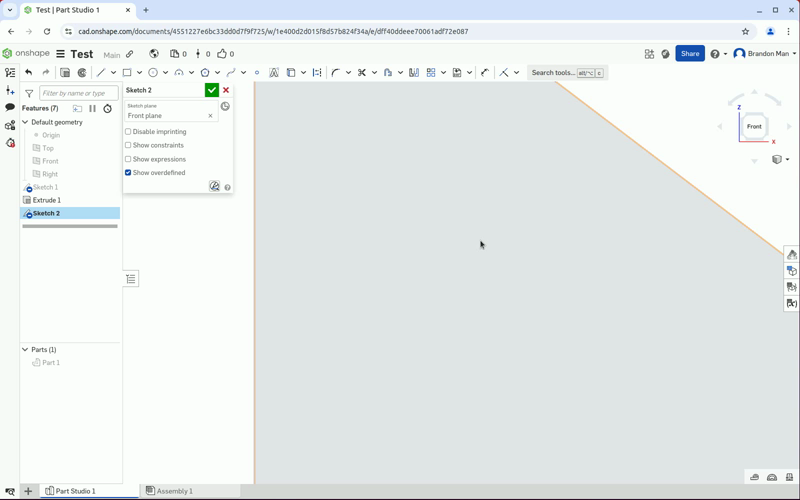
click(480, 240)
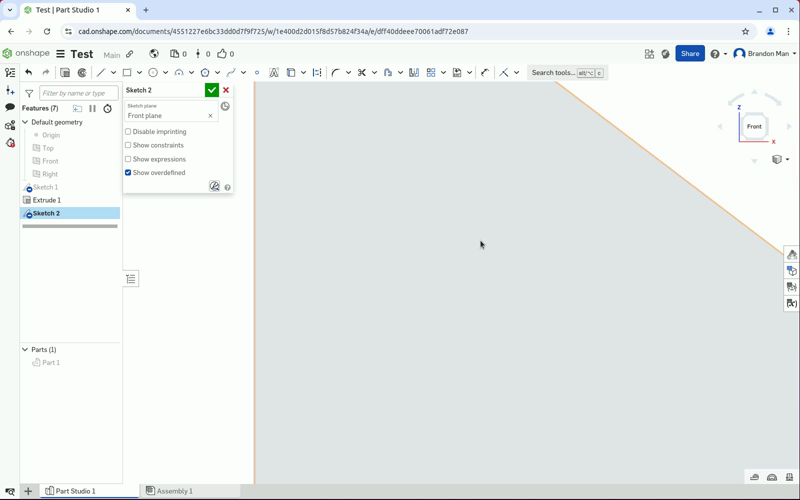
scroll(-6)
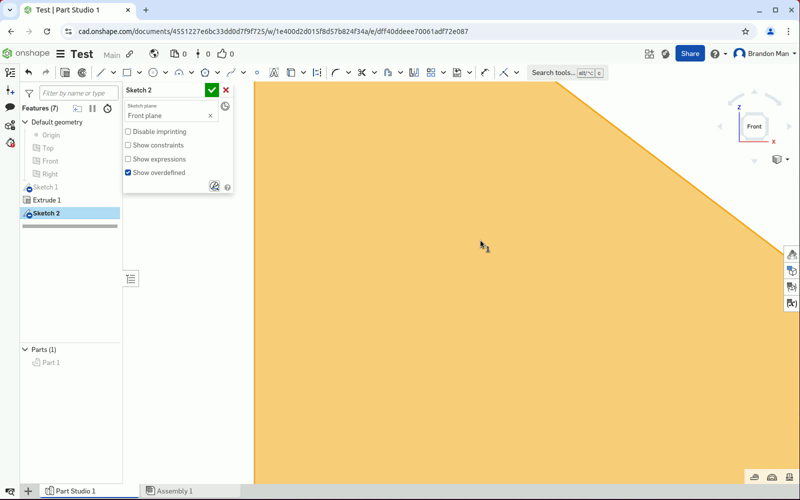
scroll(-6)
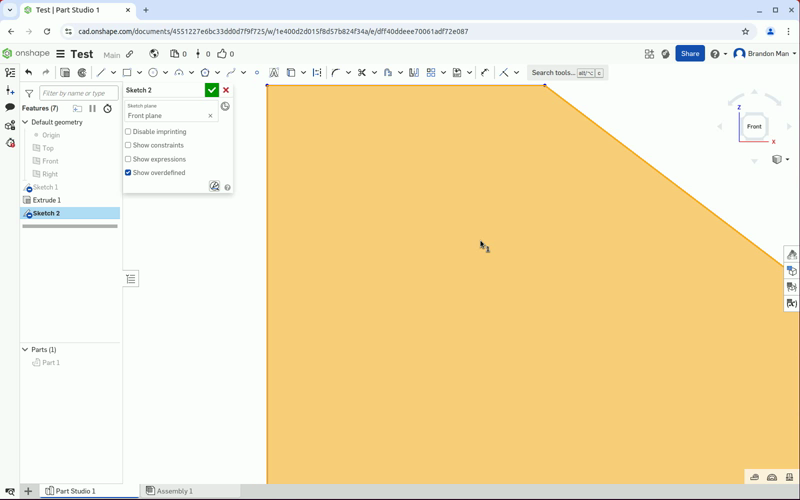
scroll(-6)
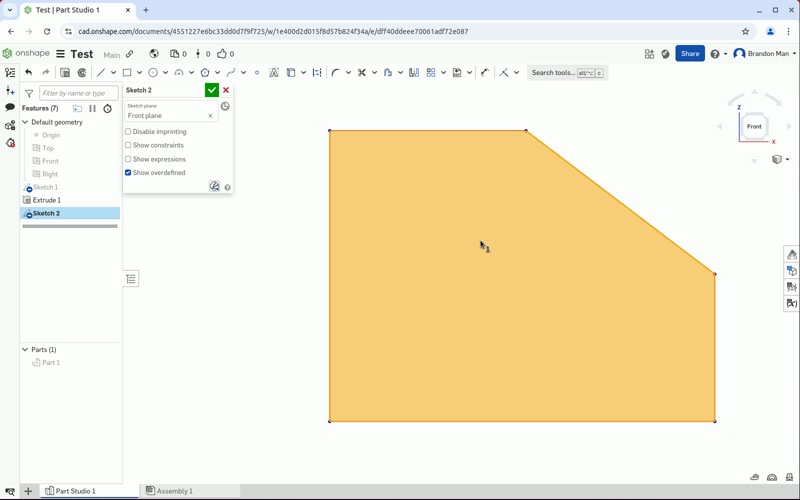
scroll(-6)
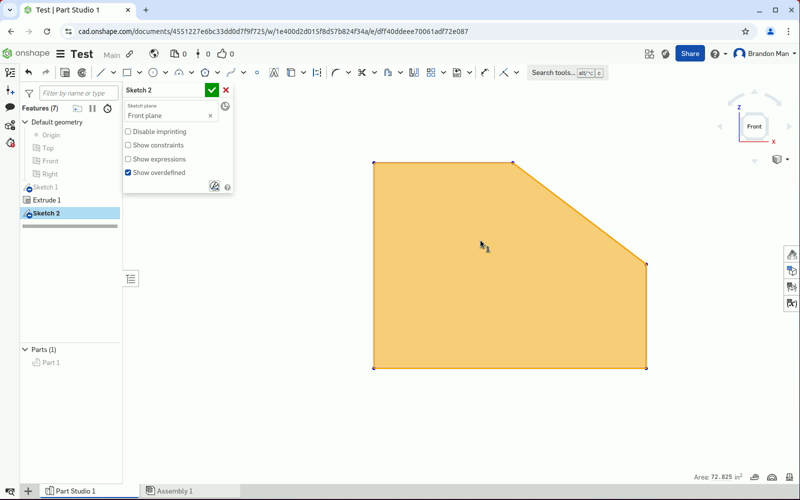
scroll(-6)
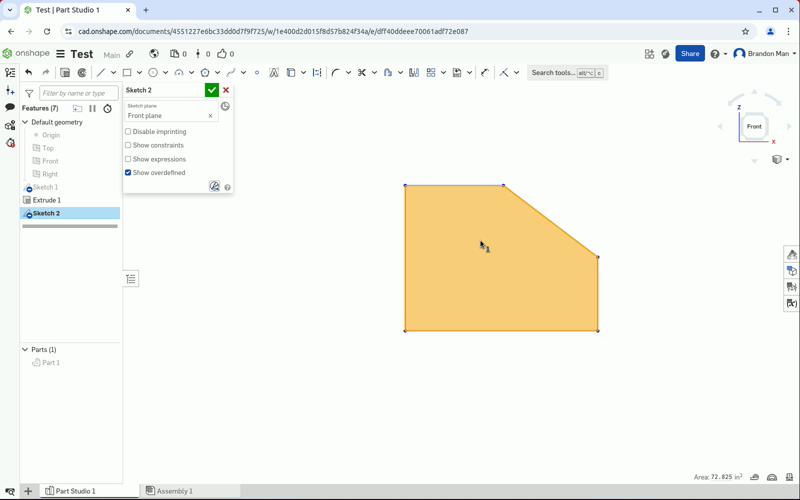
scroll(-6)
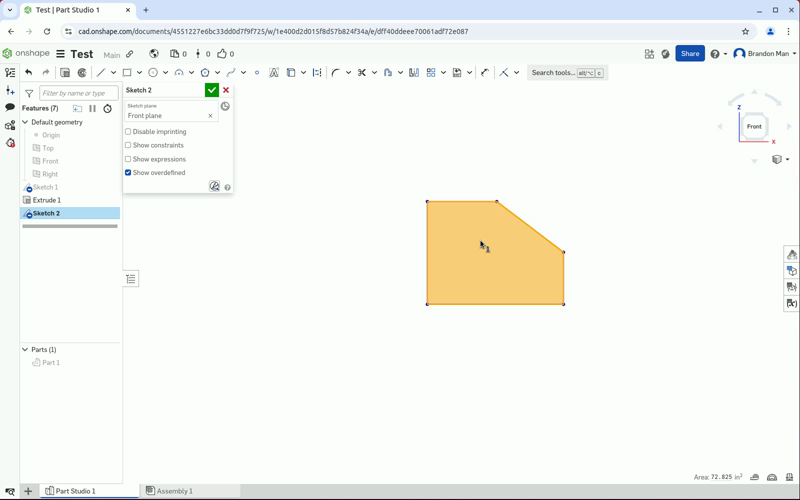
scroll(-6)
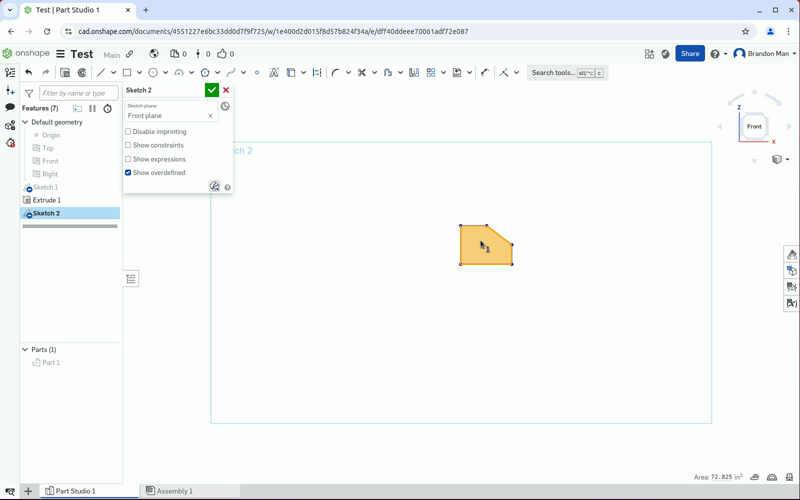
mouse_move(73, 352)
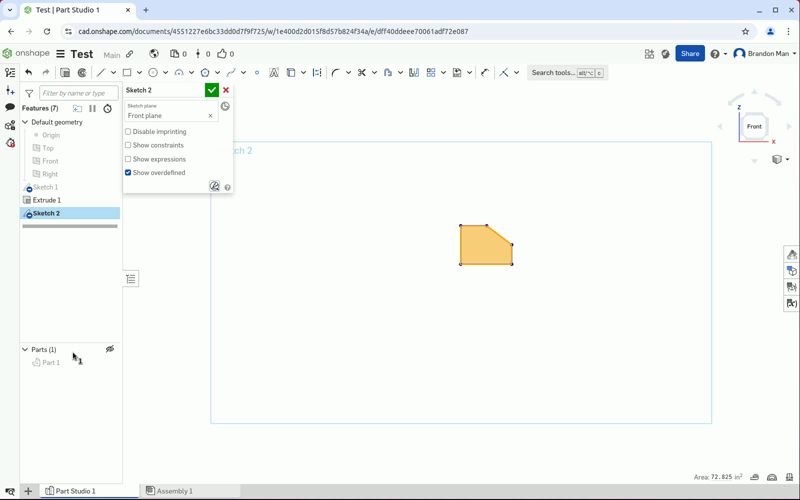
key(shift+y)
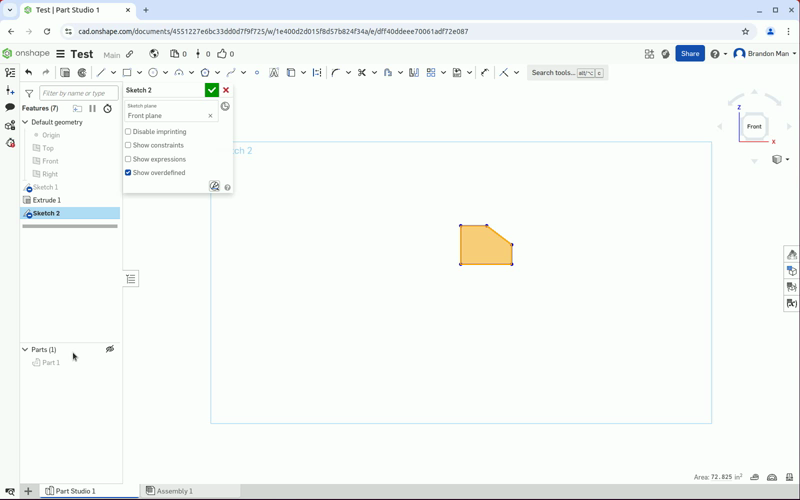
key(shift+e)
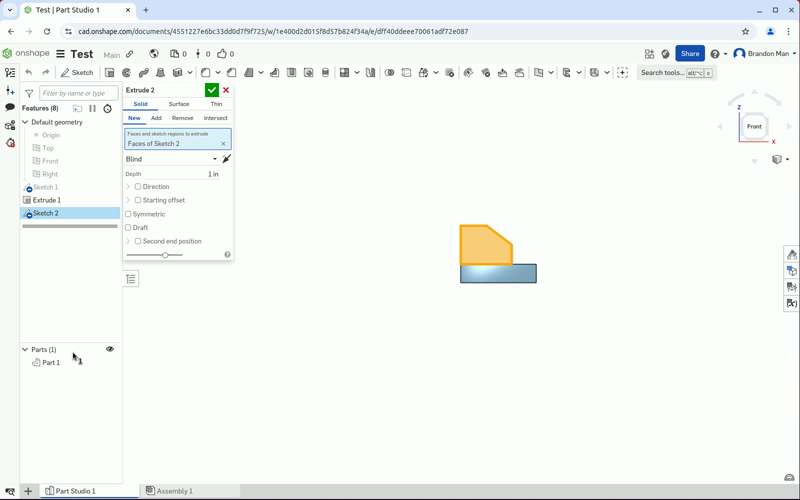
mouse_move(143, 106)
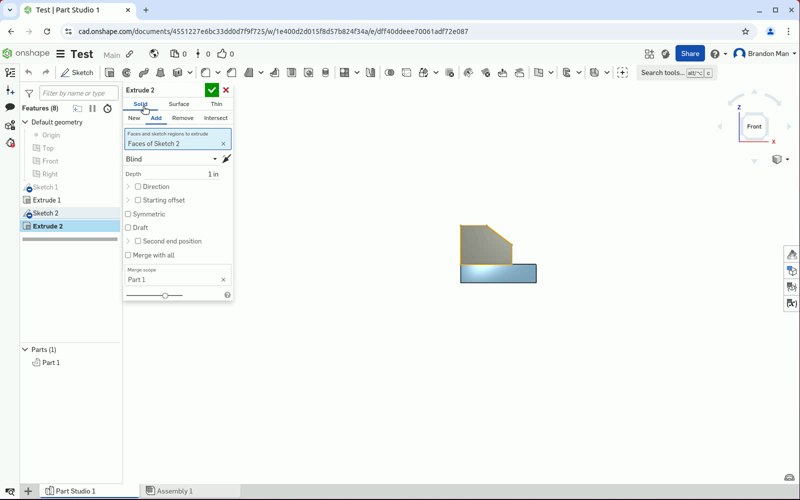
click(143, 106)
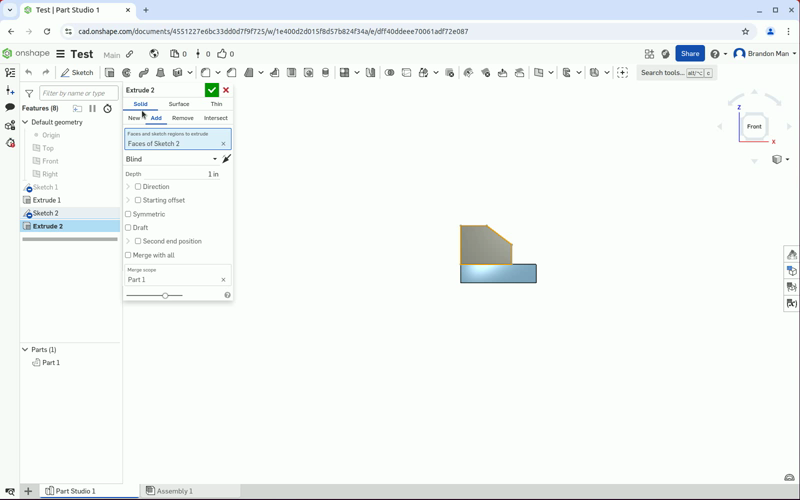
mouse_move(137, 120)
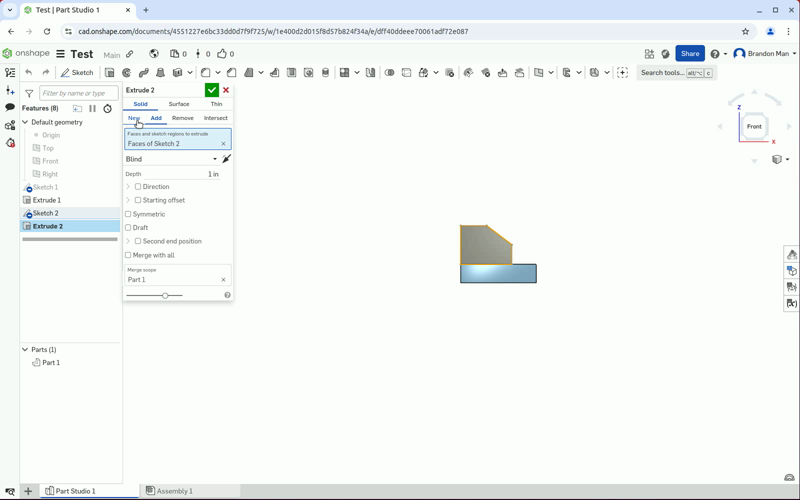
click(137, 120)
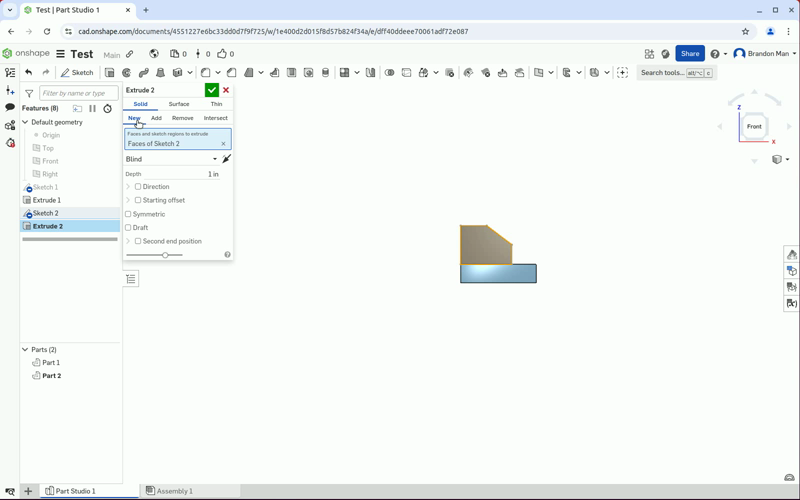
key(tab, 4)
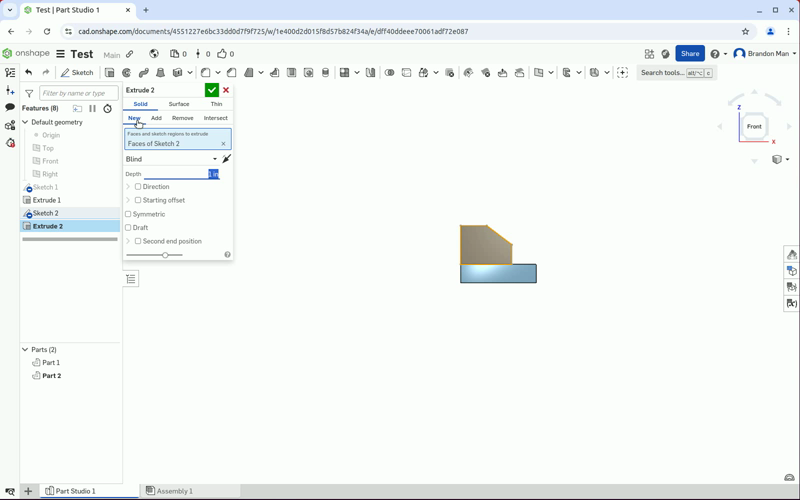
text(15.405)
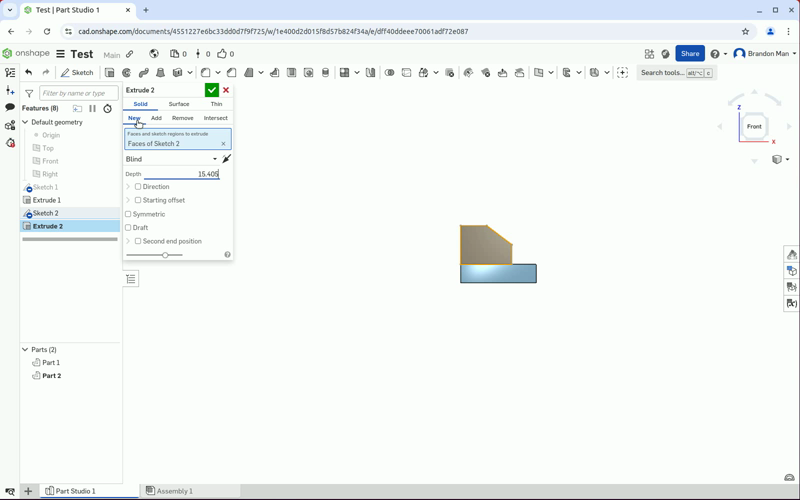
key(enter)
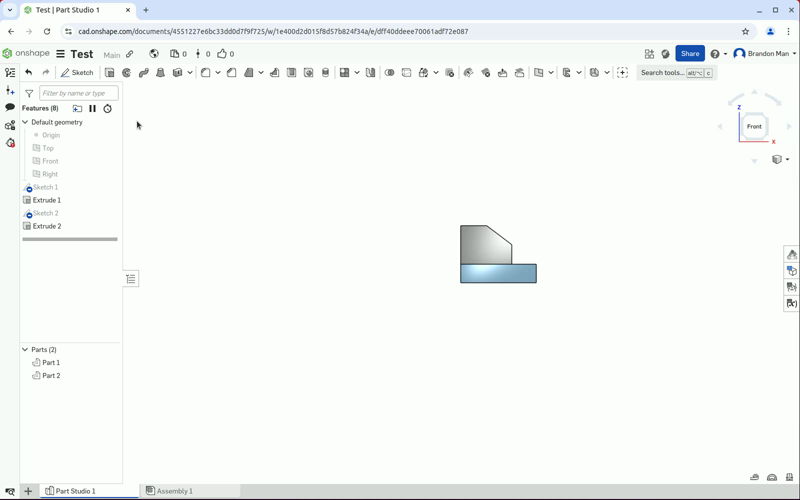
key(shift+h)
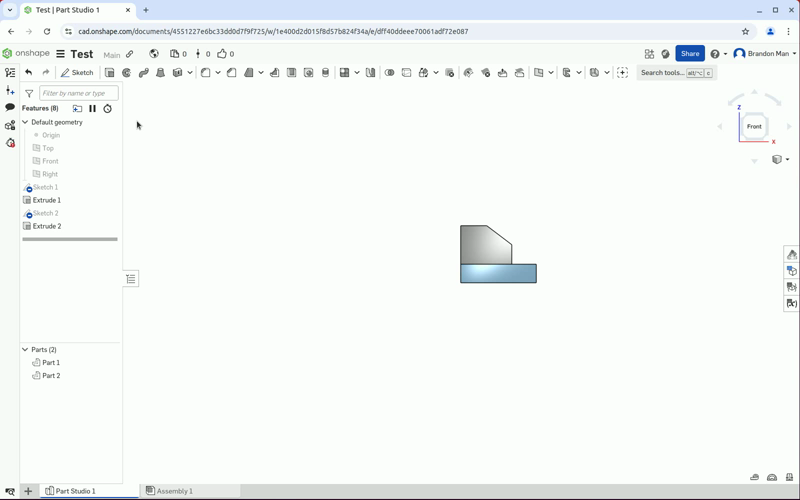
key(shift+h)
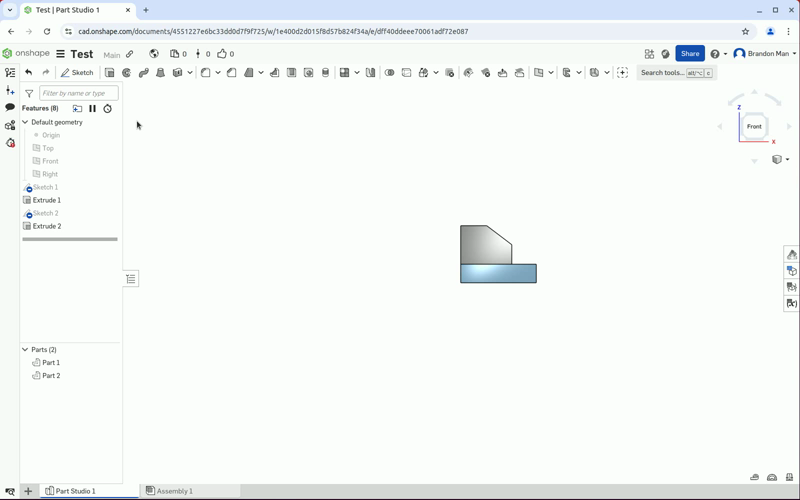
mouse_move(73, 189)
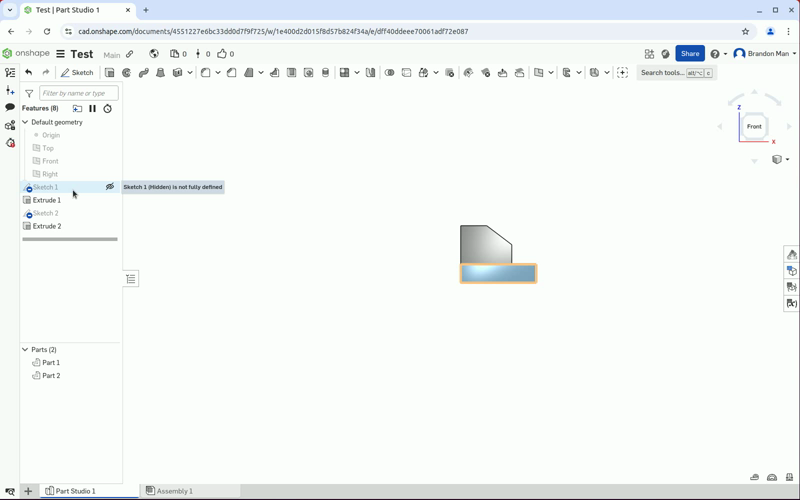
click(73, 189)
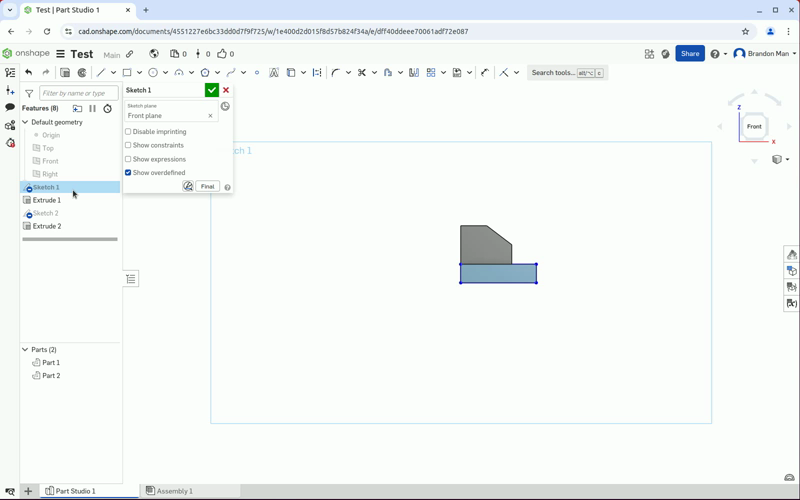
mouse_move(229, 92)
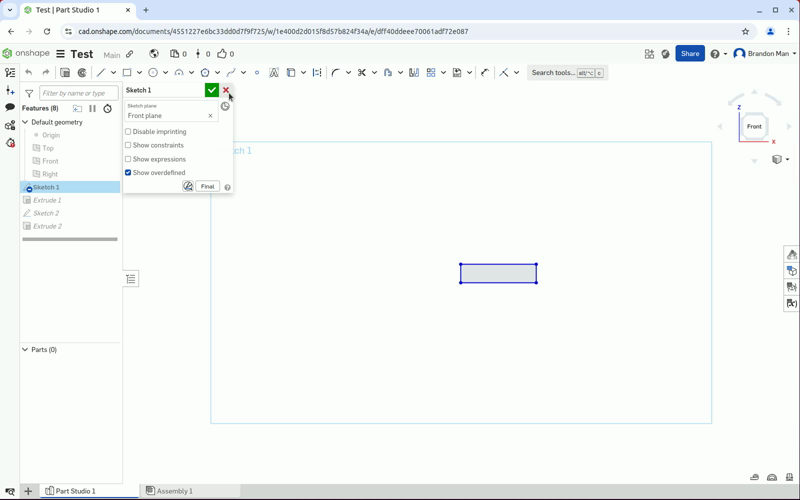
click(229, 92)
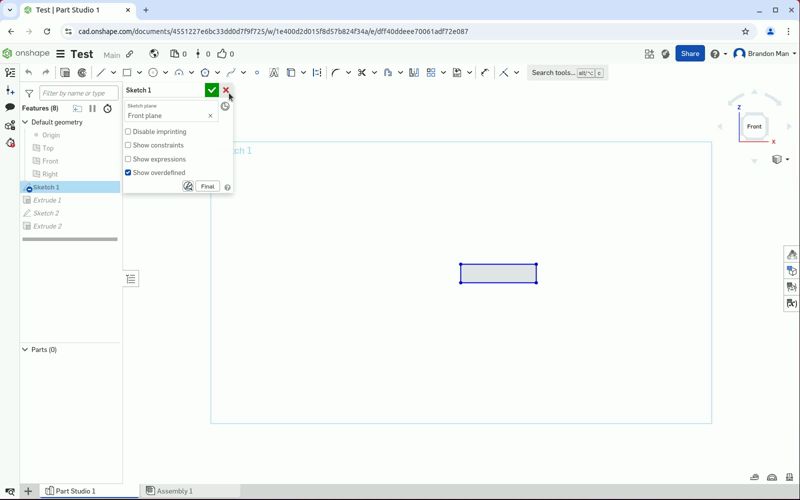
key(shift+s)
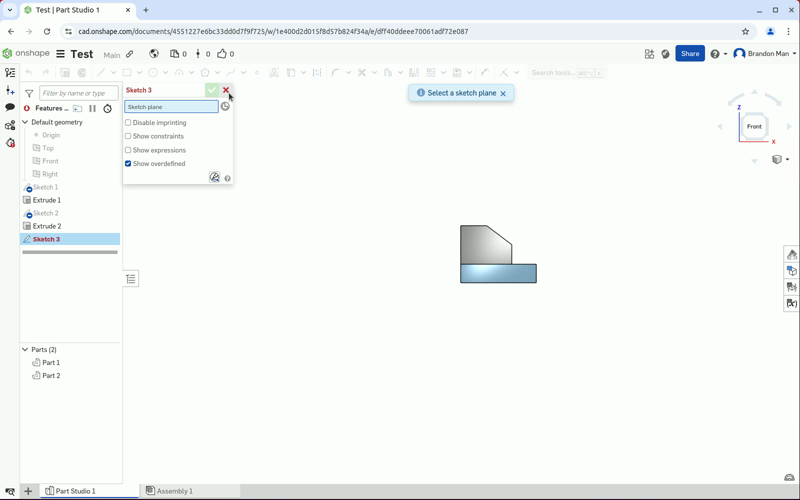
mouse_move(73, 163)
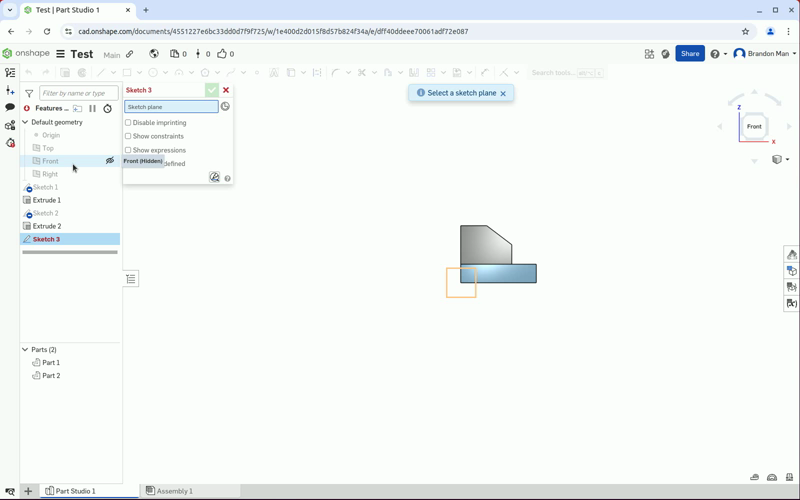
click(73, 163)
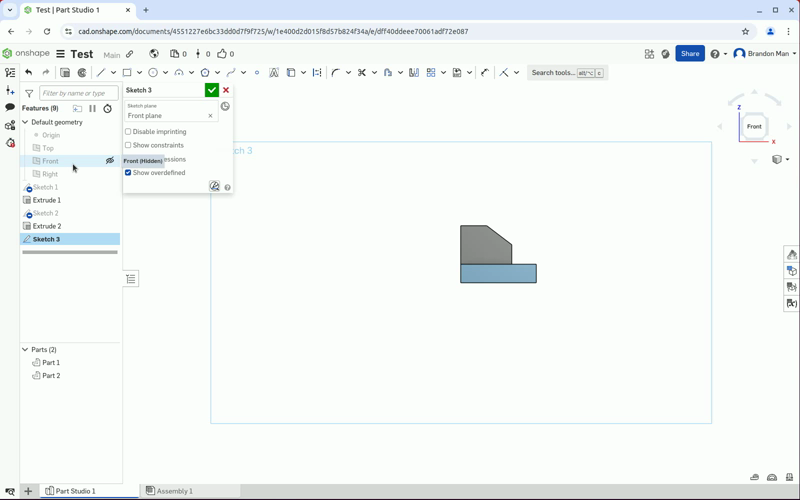
mouse_move(73, 352)
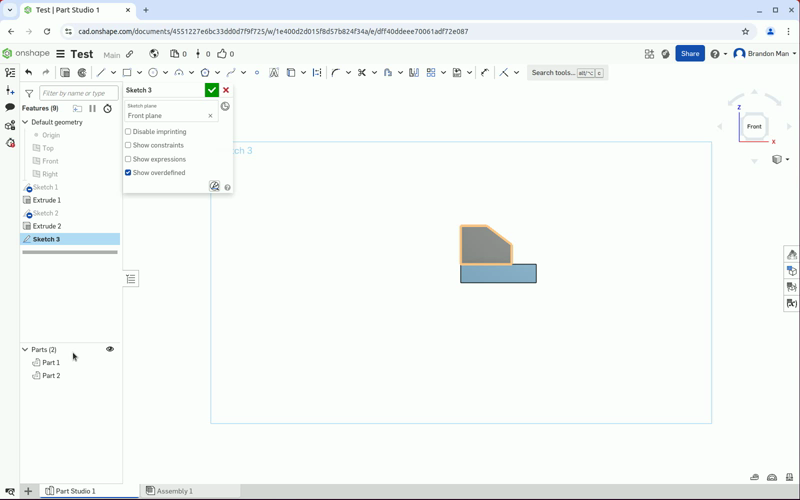
key(y)
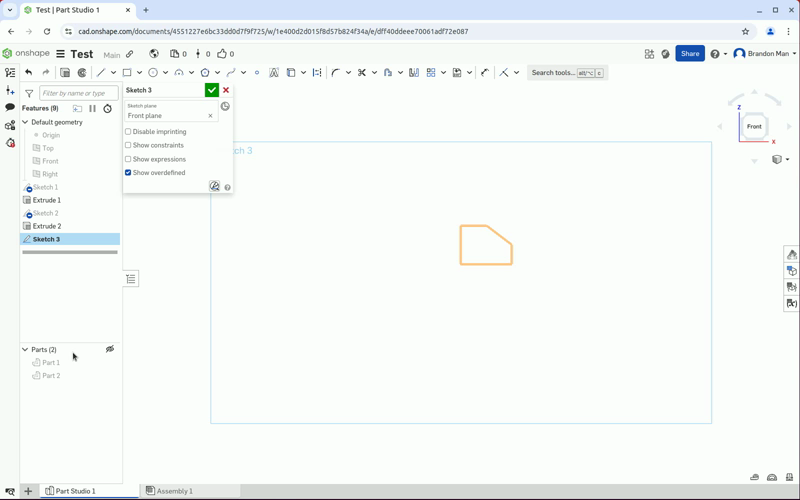
key(l)
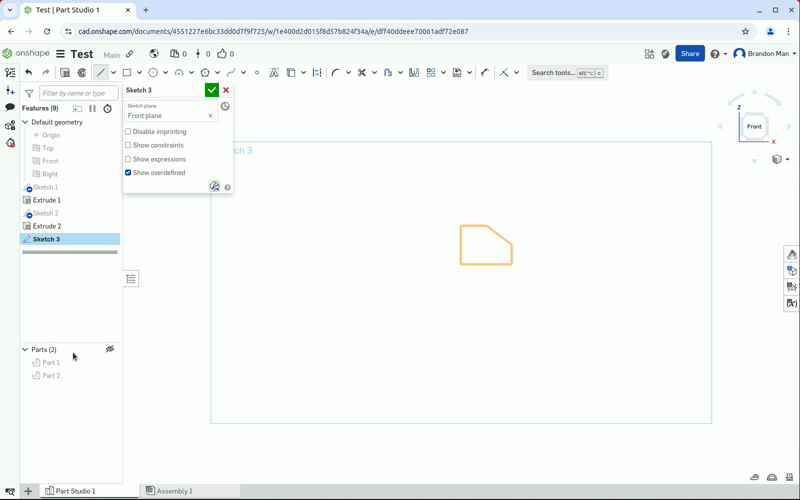
key_down(shift)
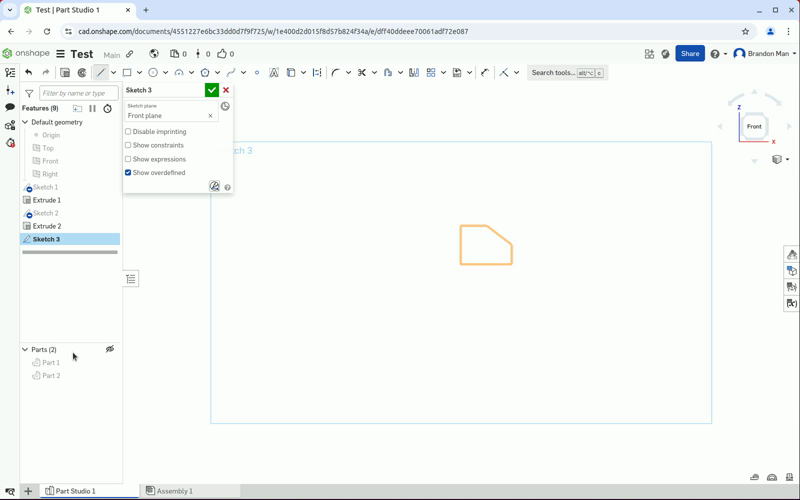
mouse_move(511, 264)
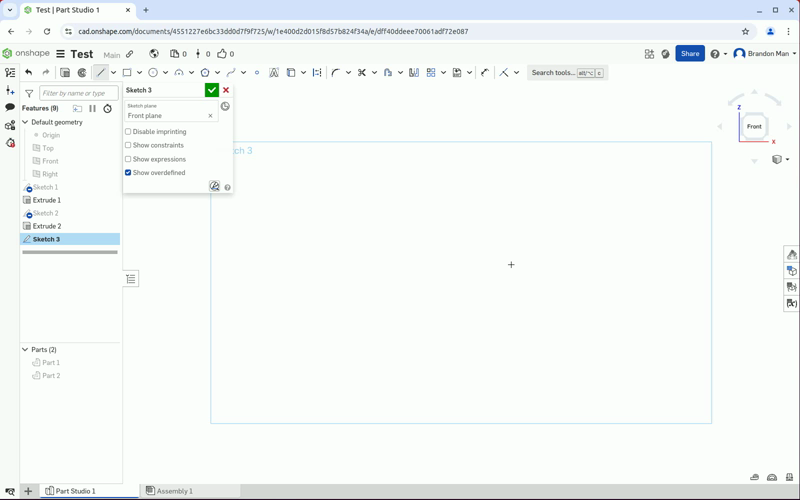
click(511, 264)
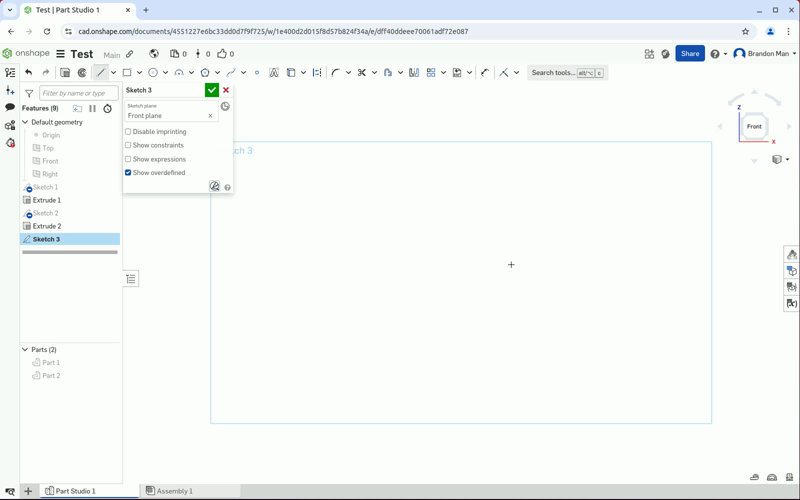
key_up(shift)
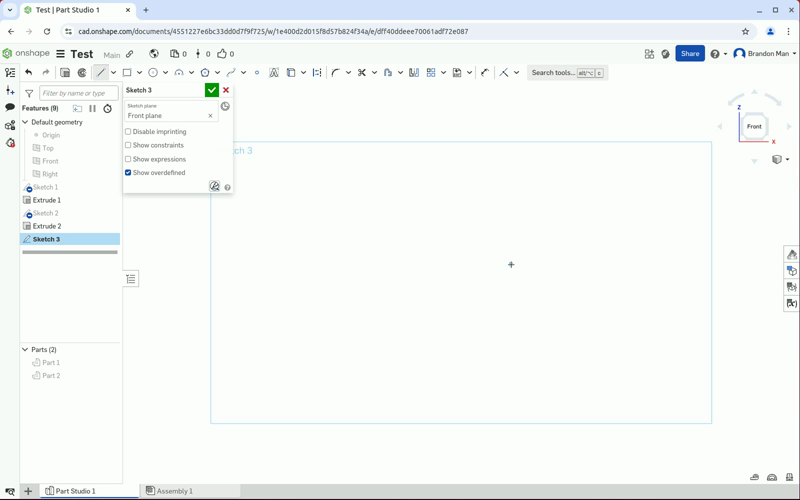
key_down(shift)
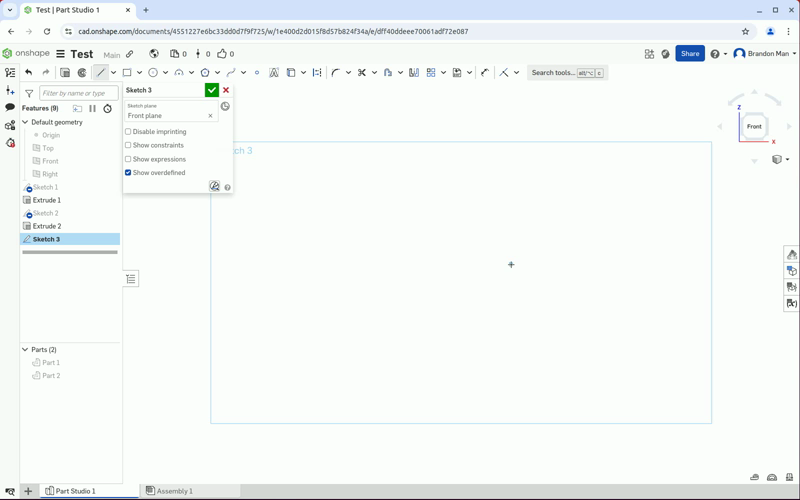
mouse_move(541, 264)
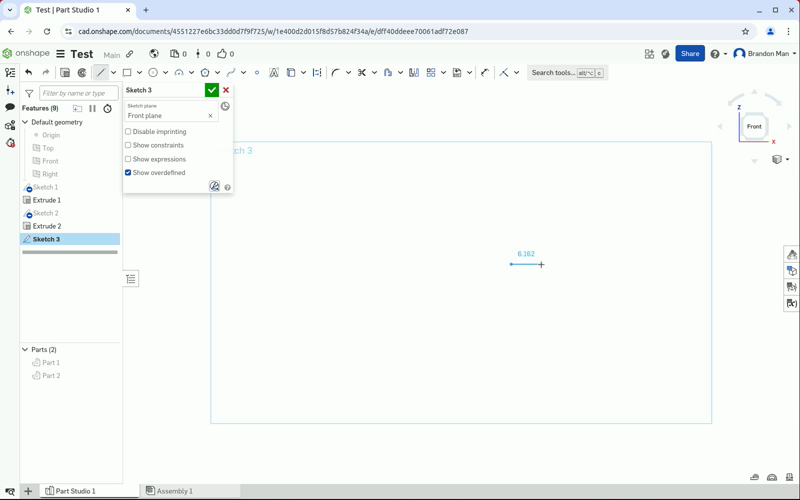
mouse_move(536, 264)
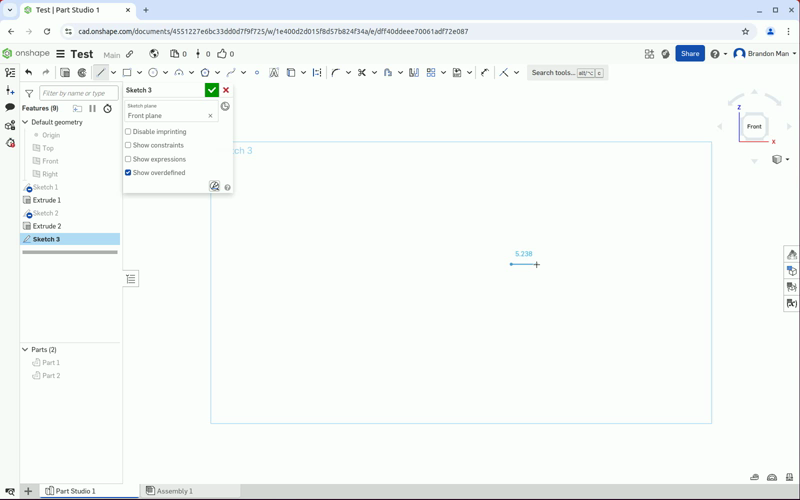
click(536, 264)
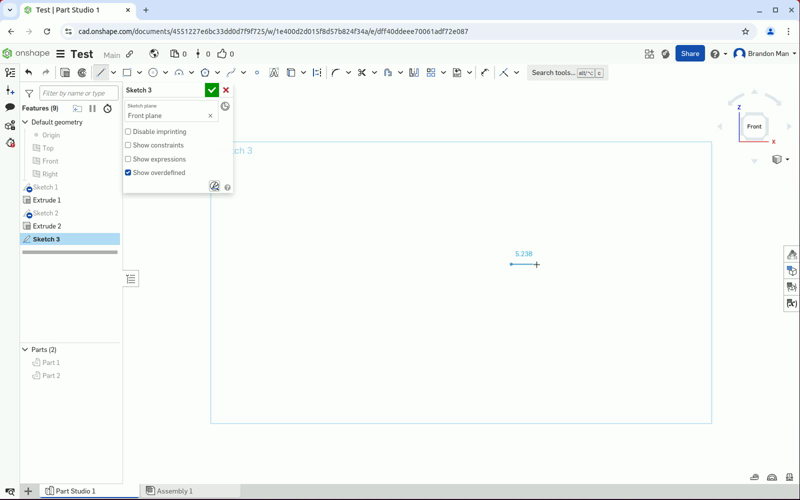
key_up(shift)
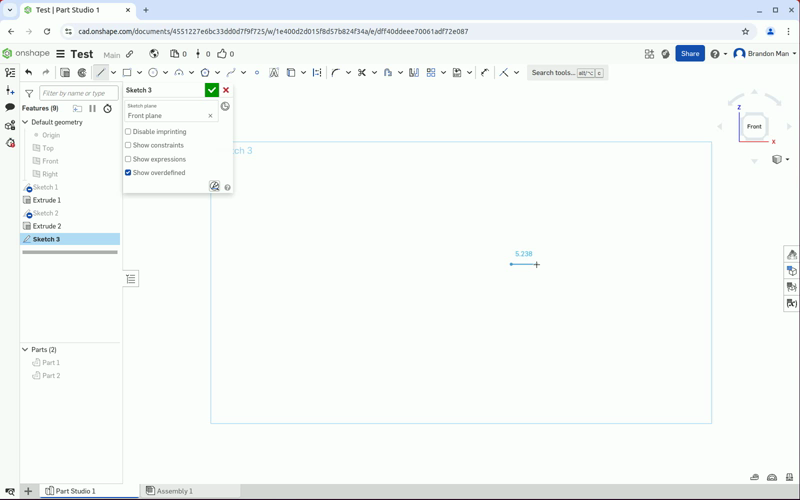
key_down(shift)
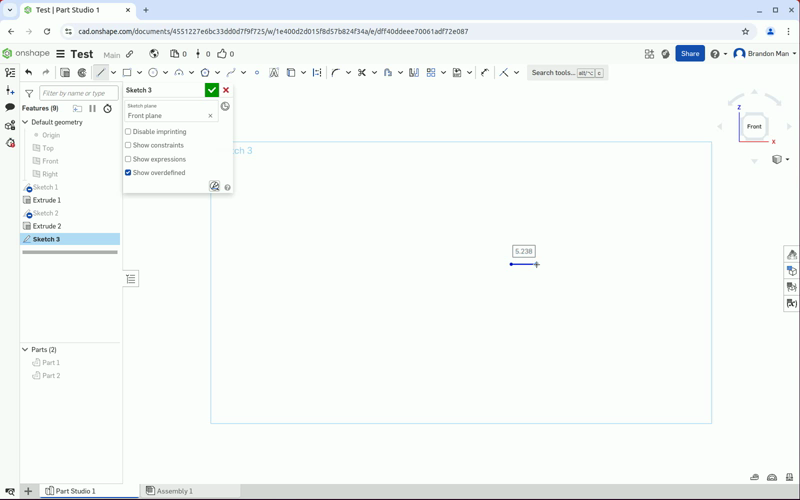
mouse_move(566, 264)
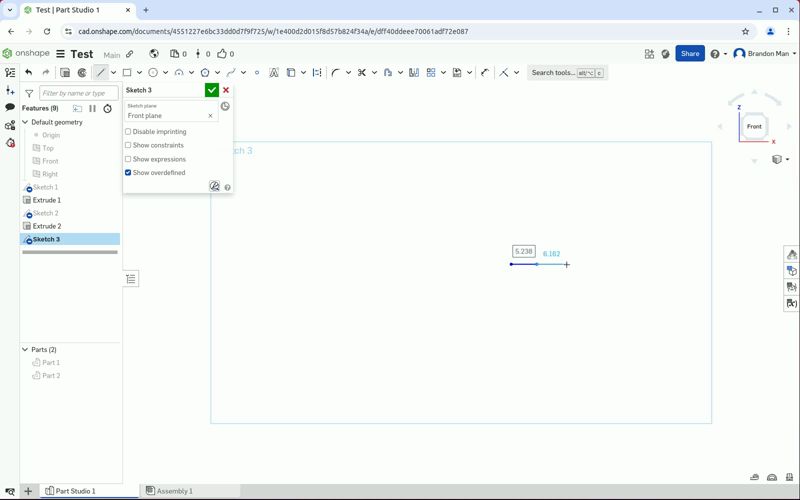
mouse_move(511, 245)
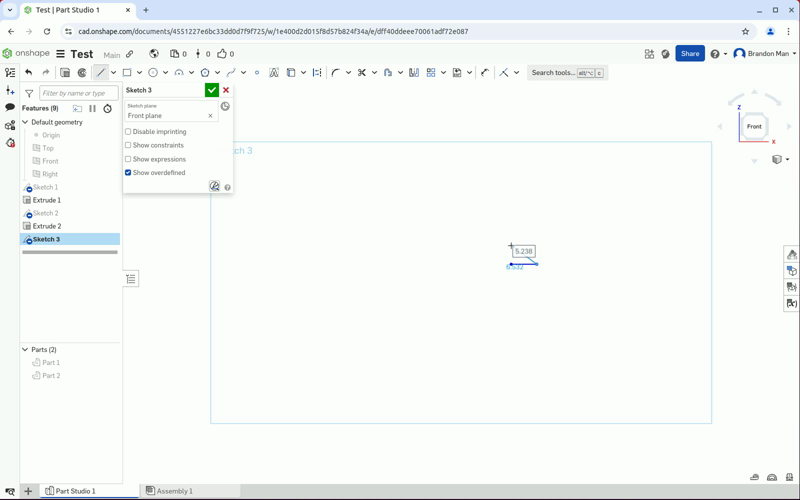
click(511, 245)
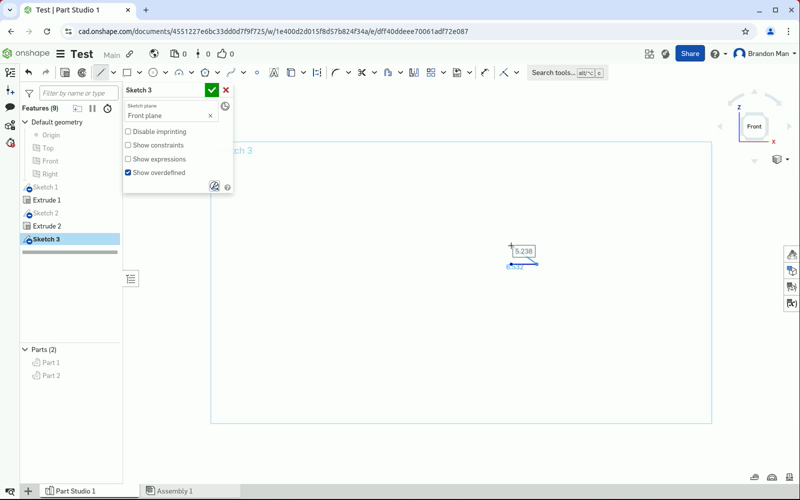
key_up(shift)
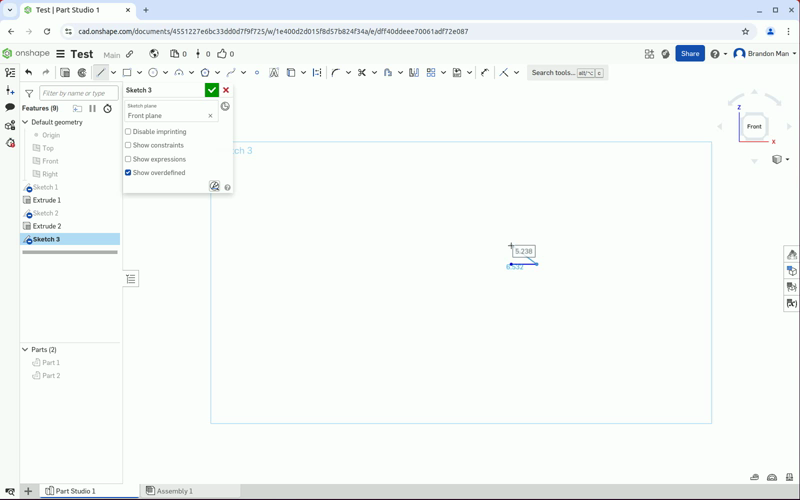
mouse_move(541, 245)
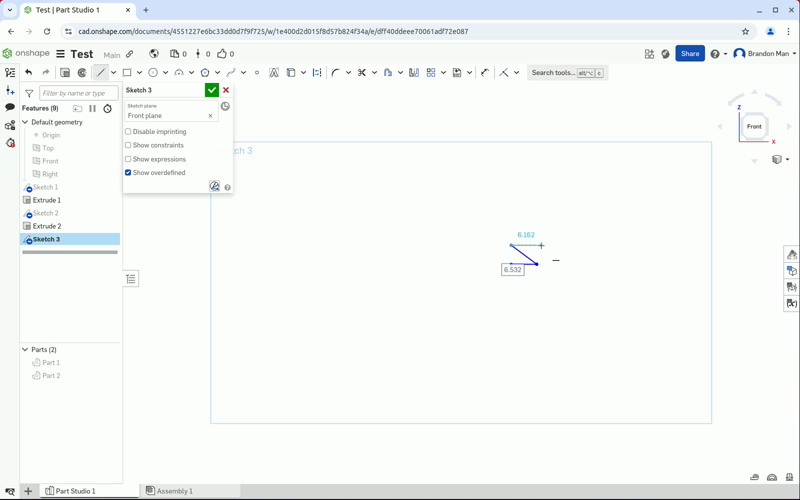
key_down(shift)
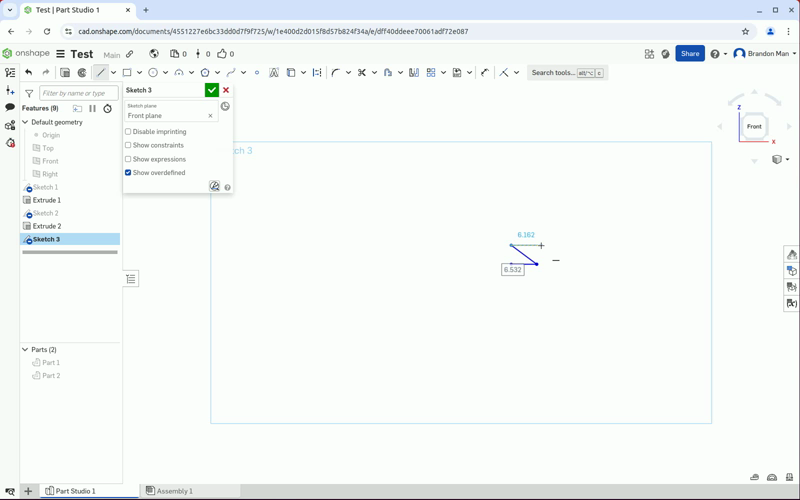
mouse_move(511, 264)
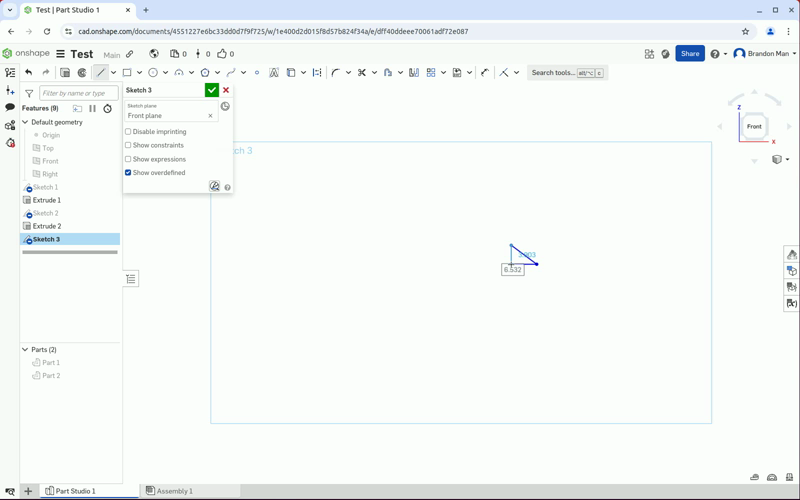
key_up(shift)
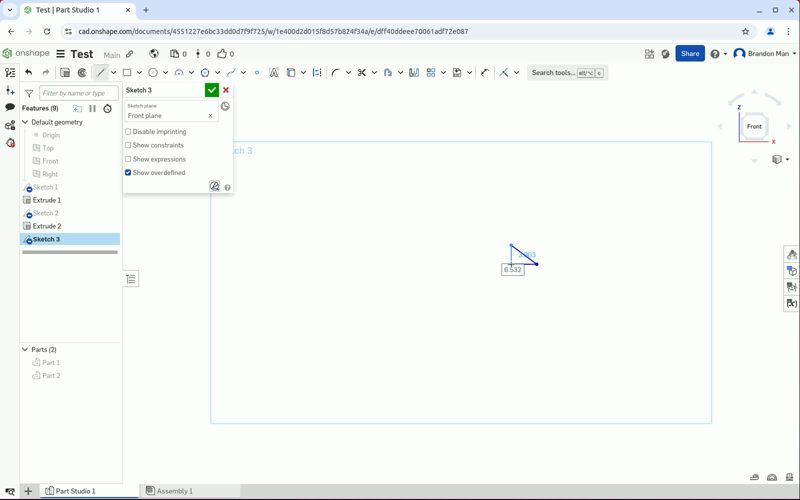
click(511, 264)
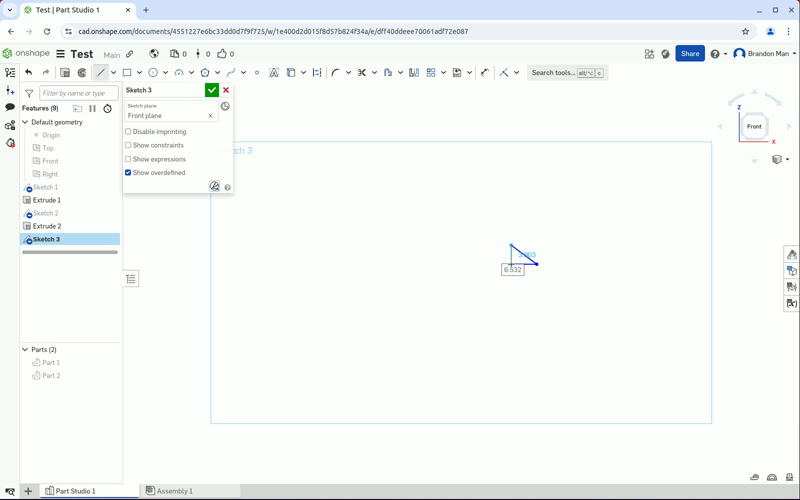
key(esc)
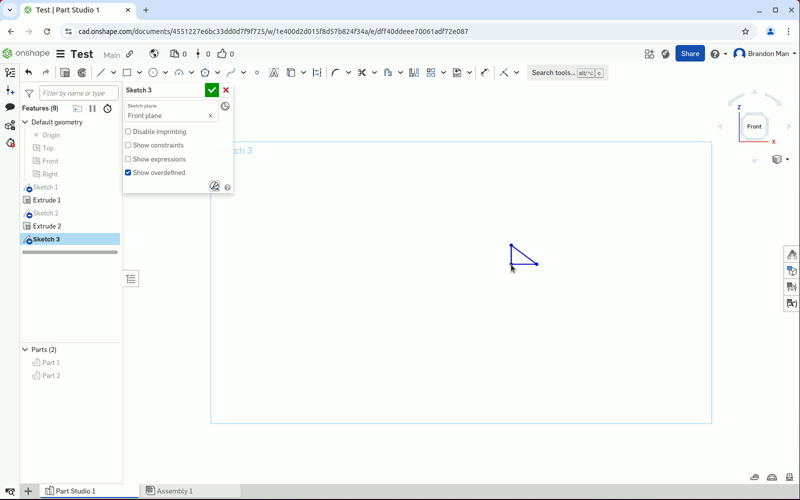
mouse_move(519, 252)
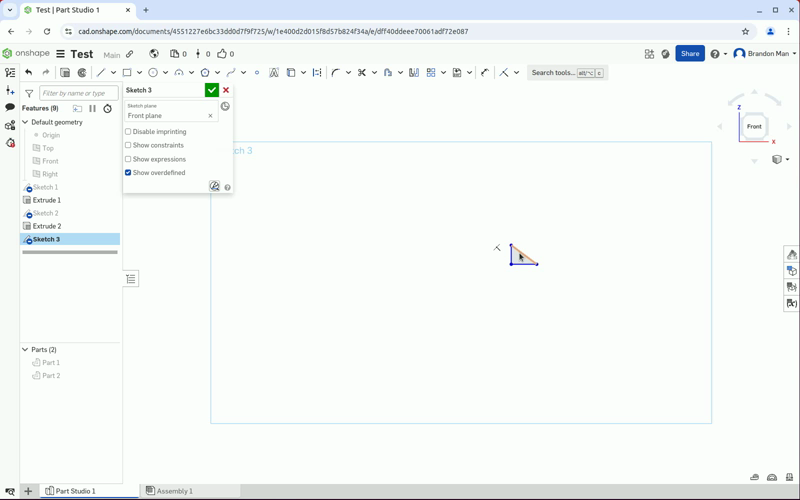
scroll(6)
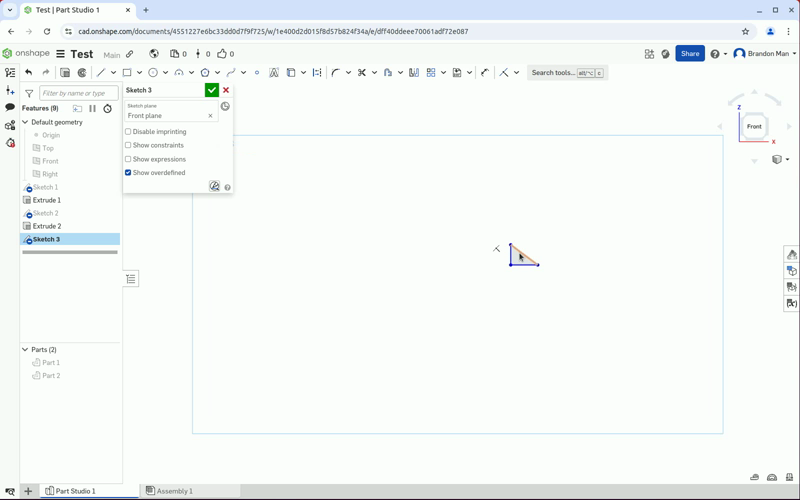
scroll(6)
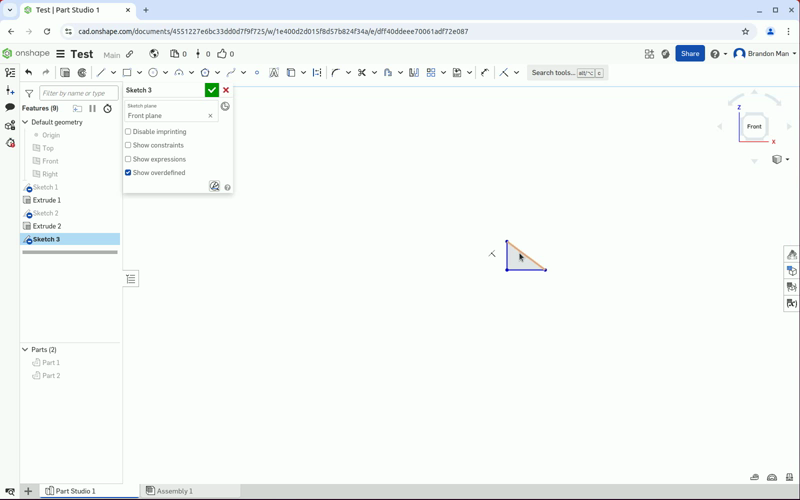
scroll(6)
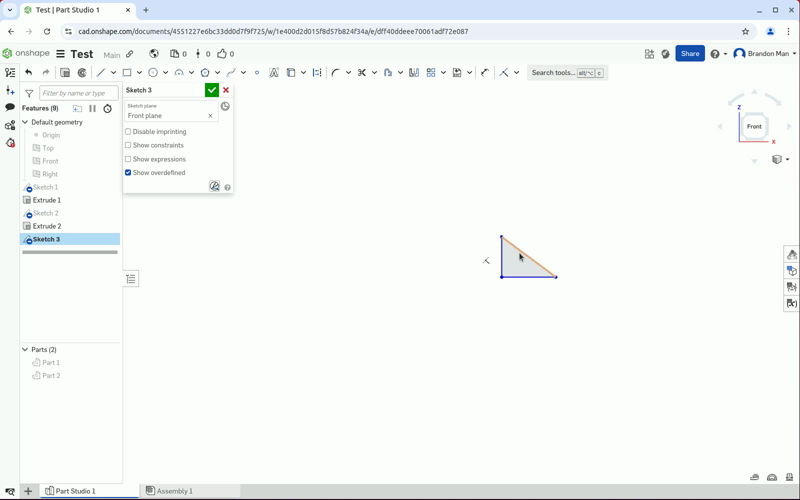
scroll(6)
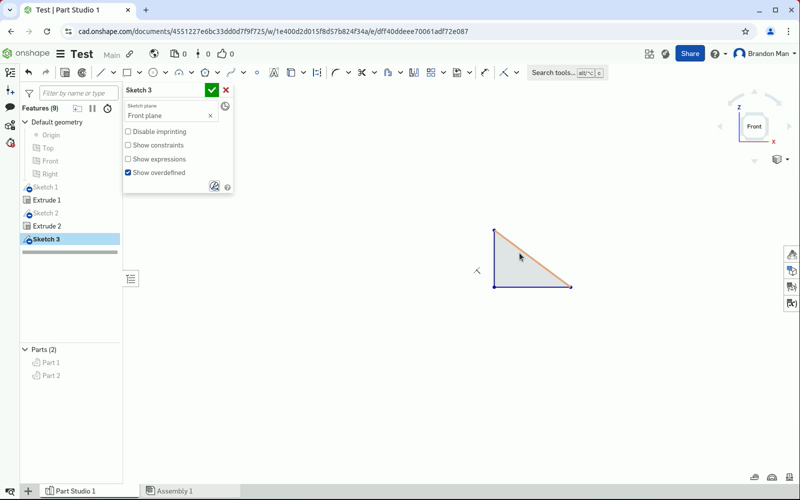
scroll(6)
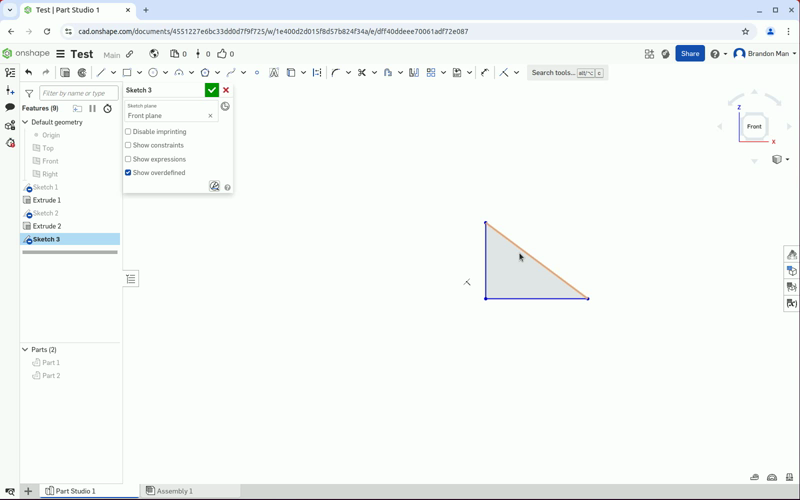
scroll(6)
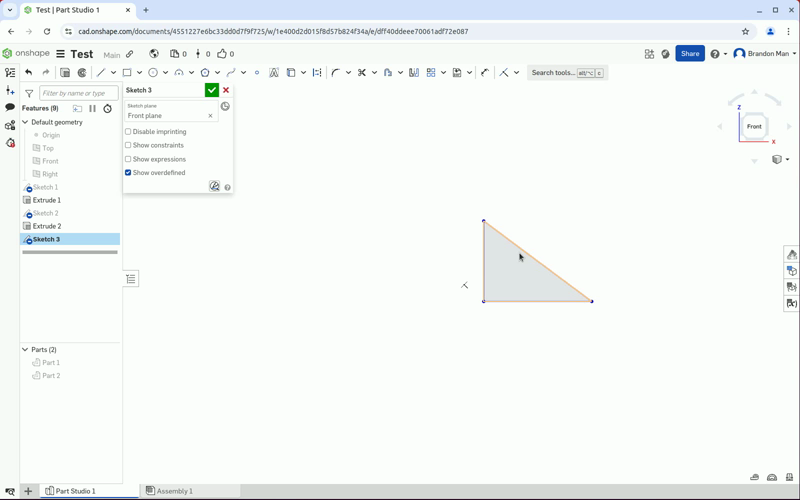
scroll(6)
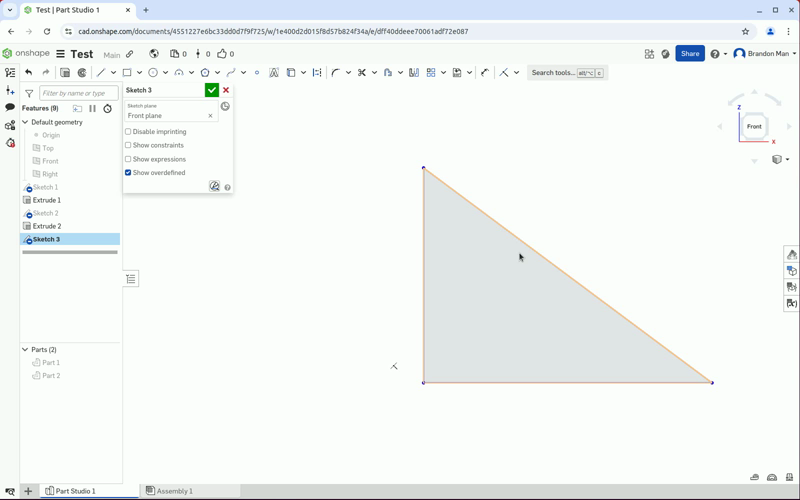
click(519, 252)
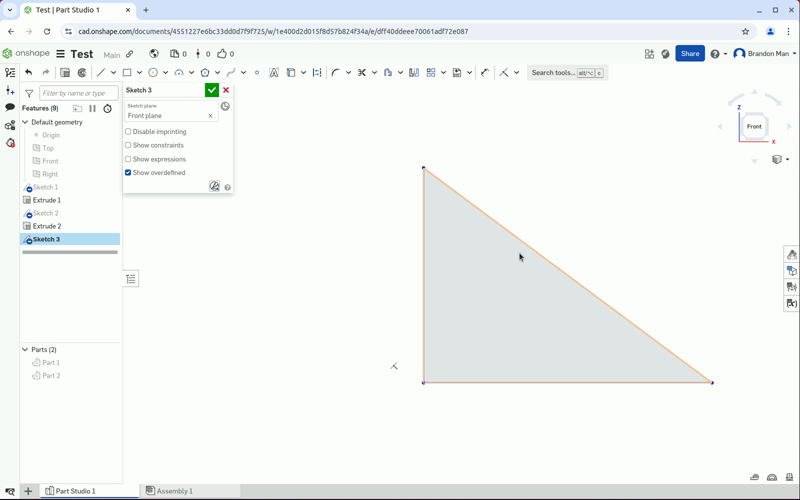
scroll(-6)
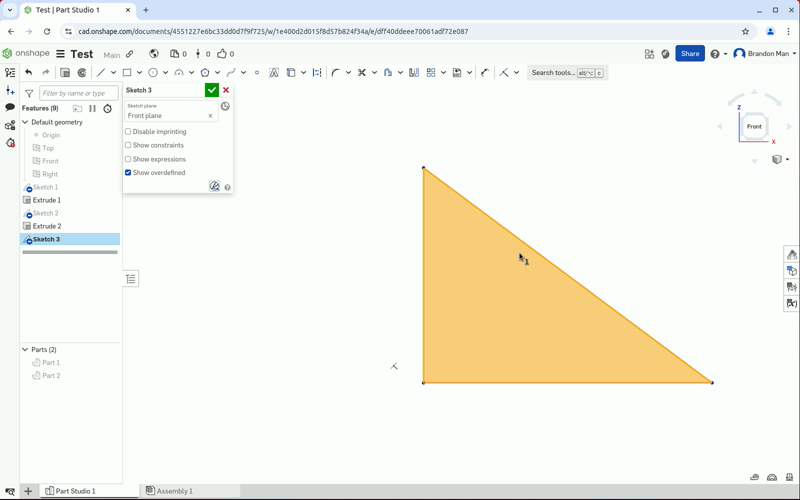
scroll(-6)
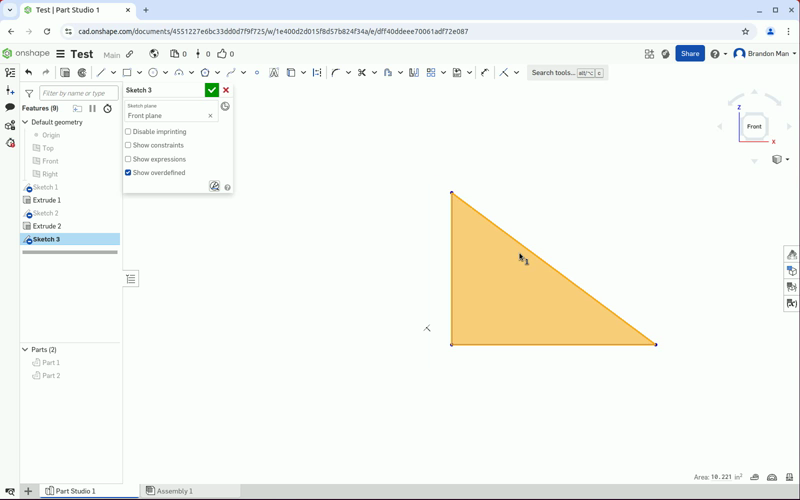
scroll(-6)
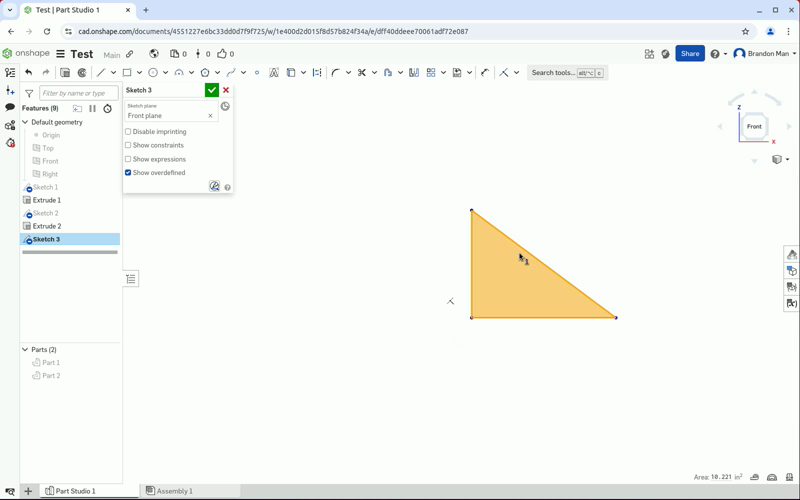
scroll(-6)
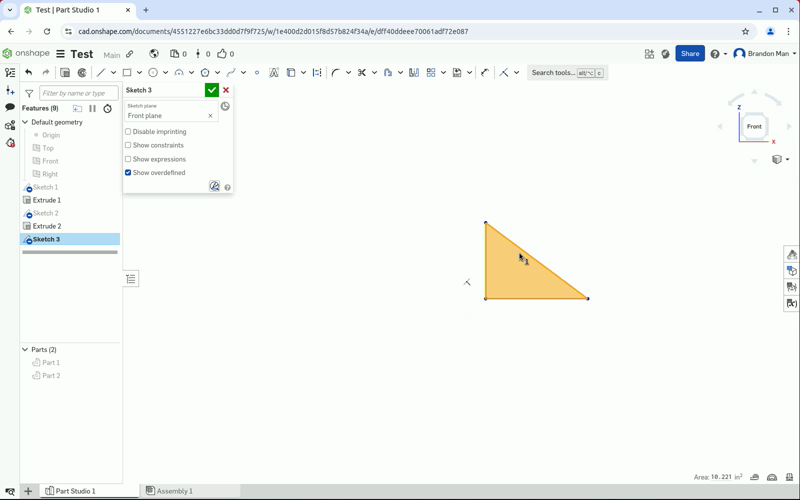
scroll(-6)
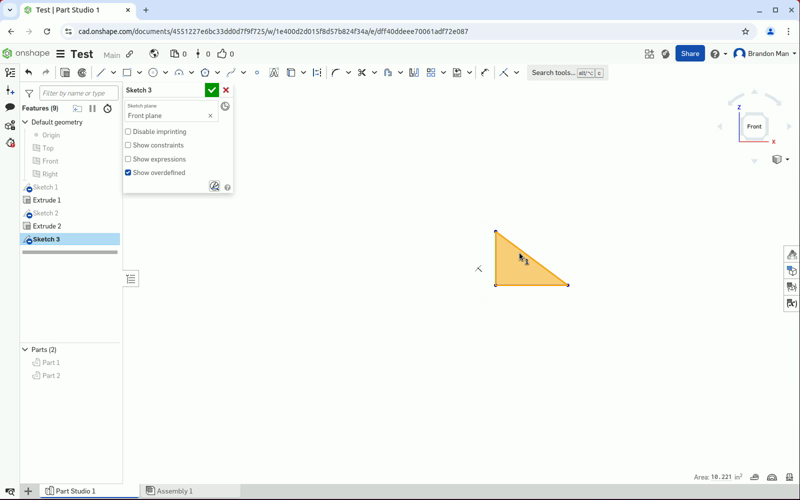
scroll(-6)
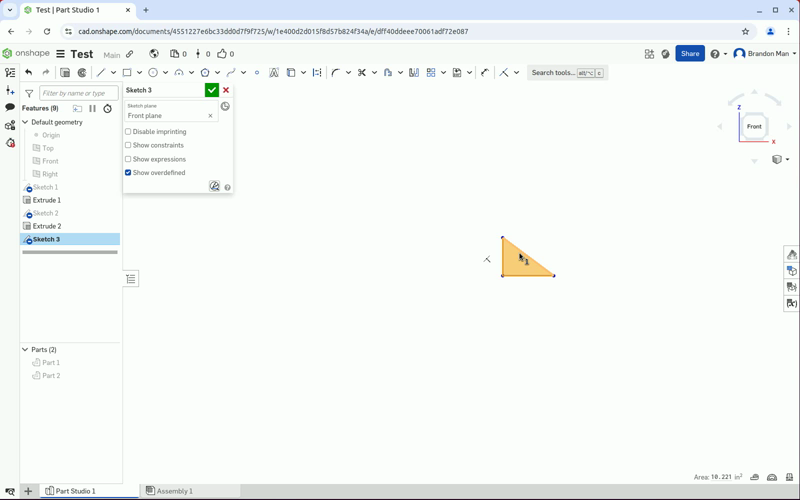
scroll(-6)
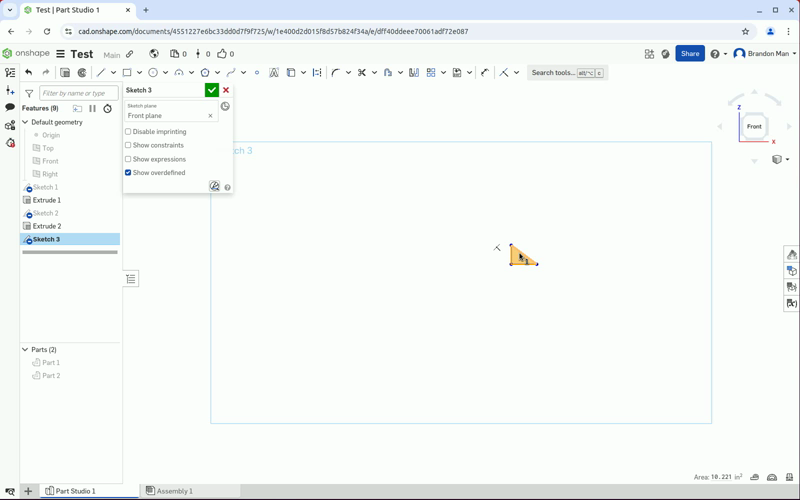
mouse_move(73, 352)
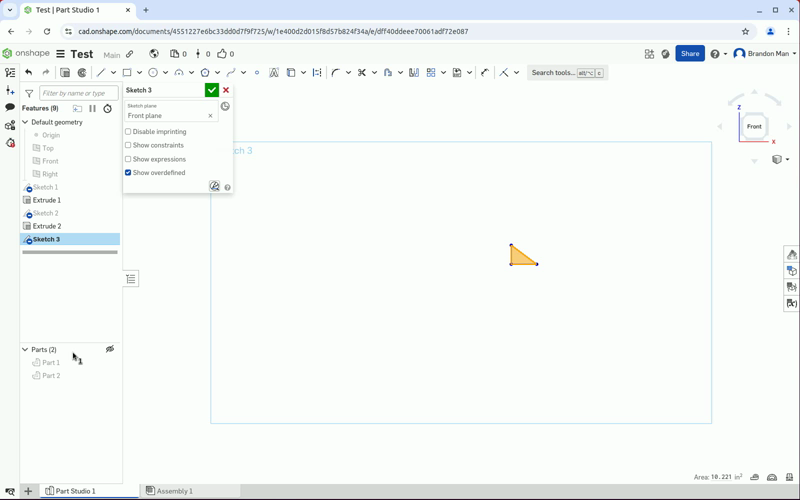
key(shift+y)
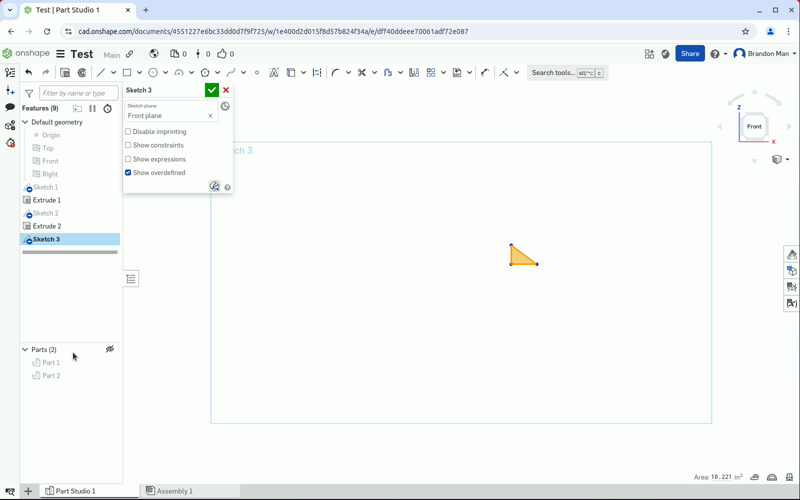
key(shift+e)
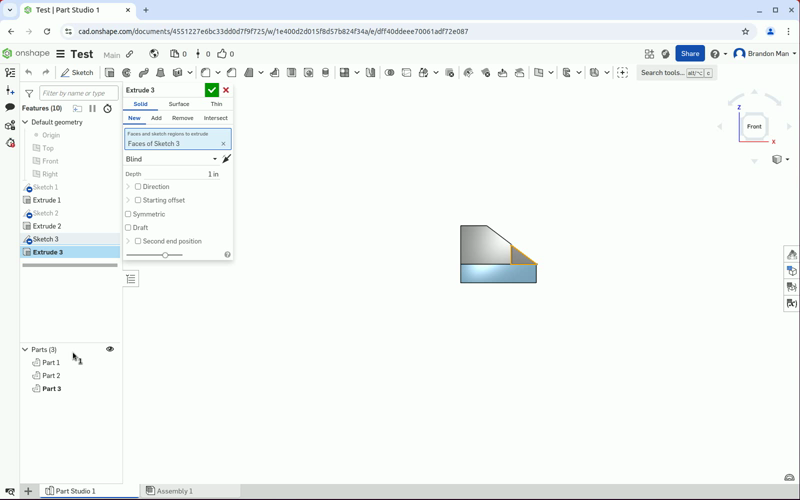
mouse_move(143, 106)
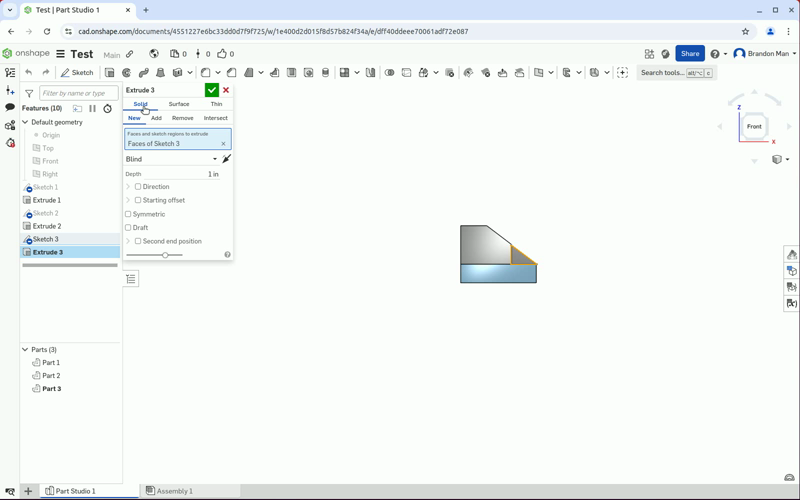
click(143, 106)
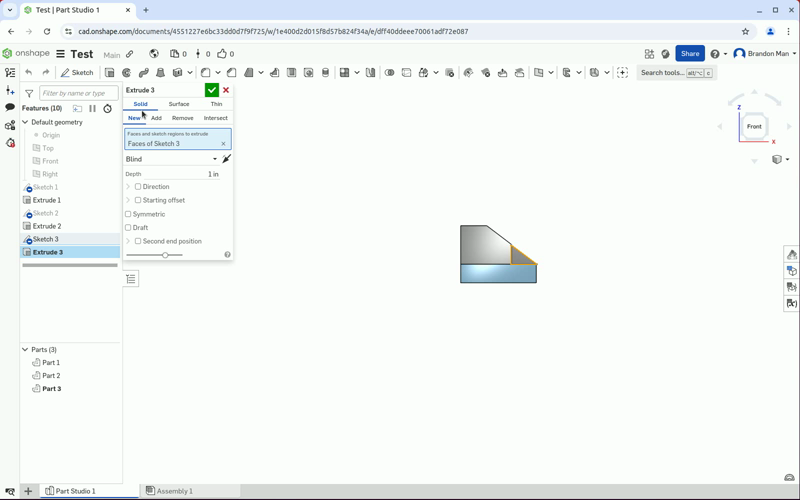
mouse_move(137, 120)
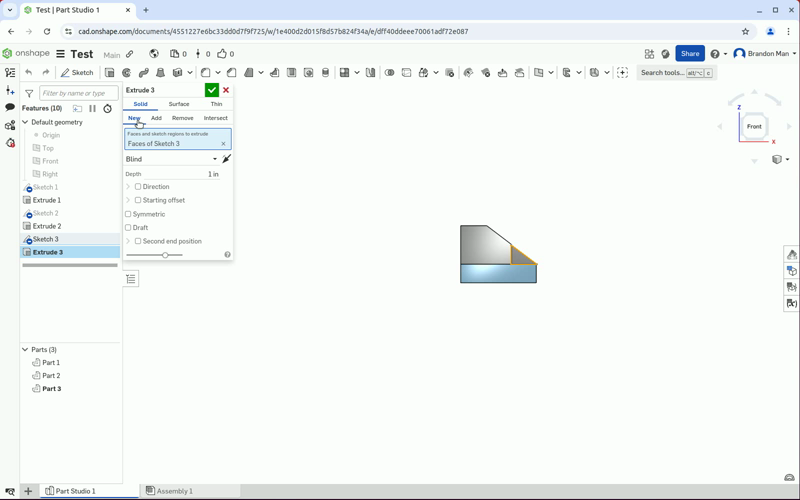
click(137, 120)
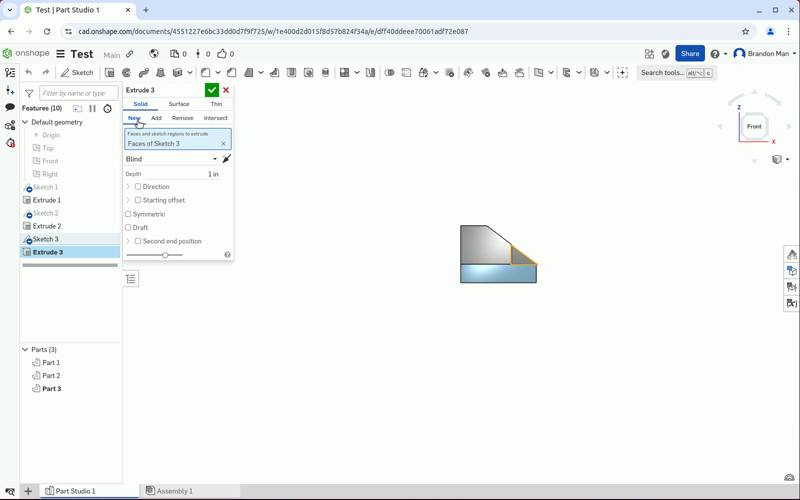
key(tab, 4)
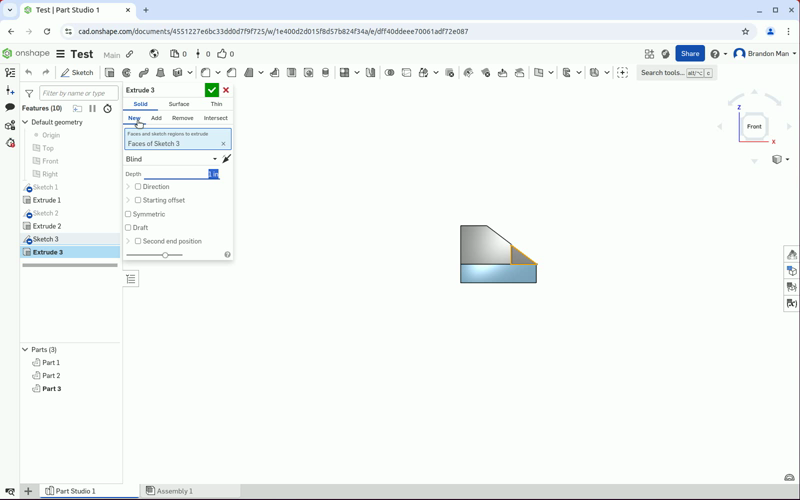
text(7.703)
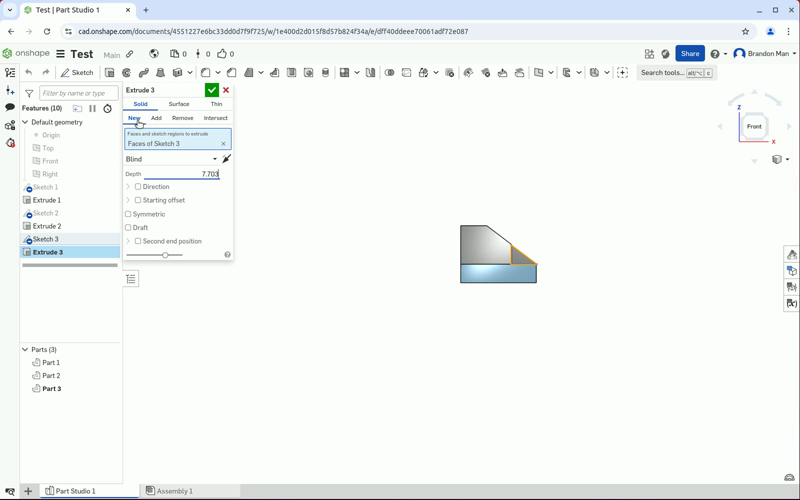
key(enter)
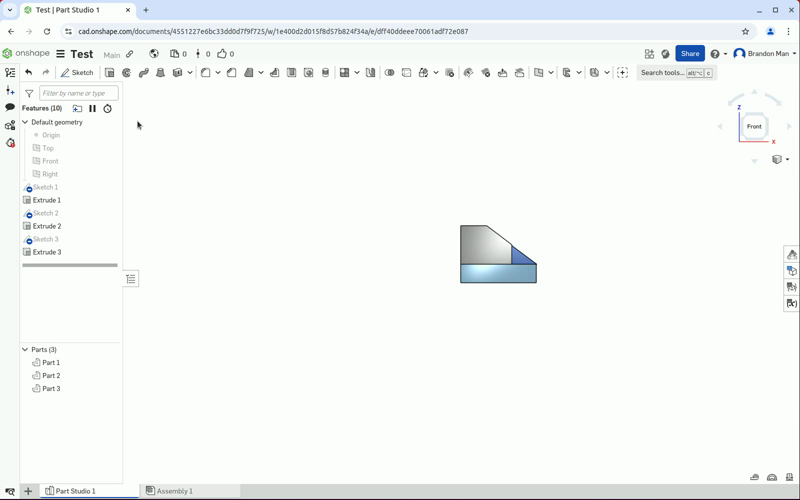
key(shift+h)
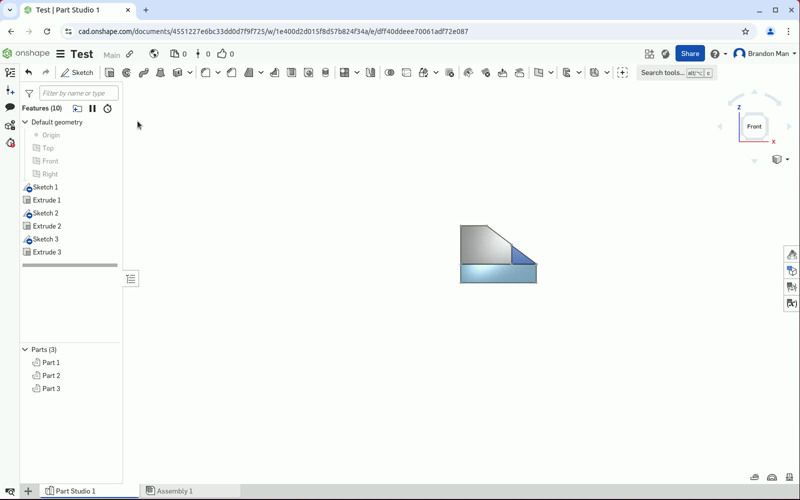
key(shift+h)
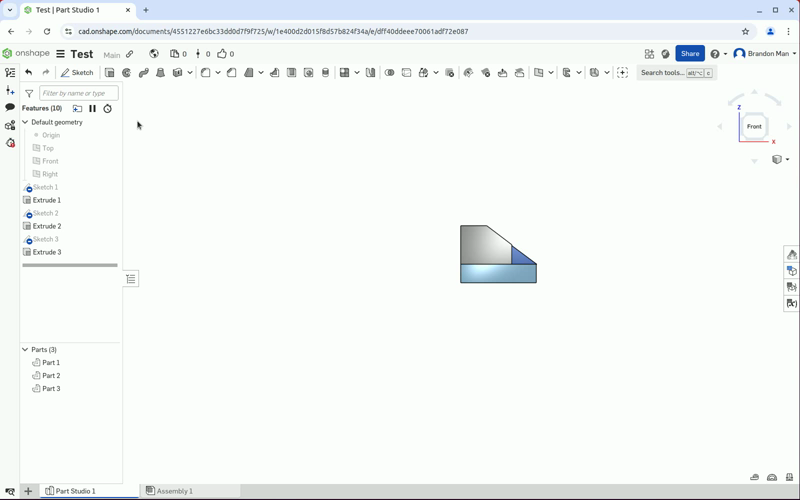
mouse_move(73, 189)
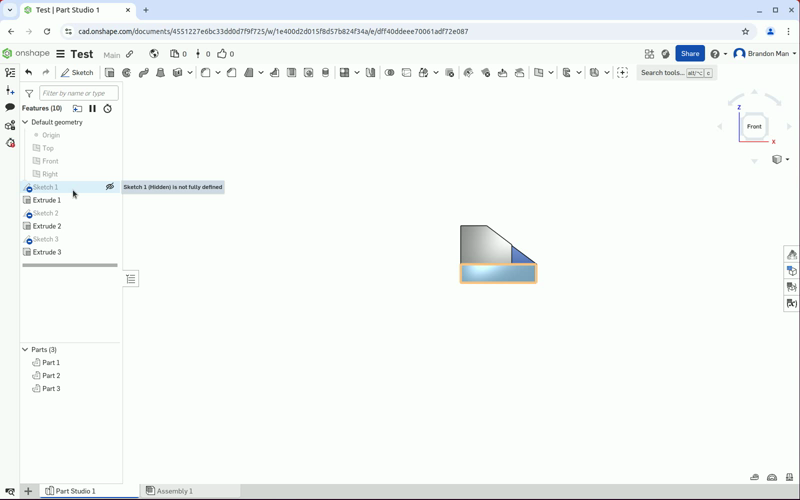
click(73, 189)
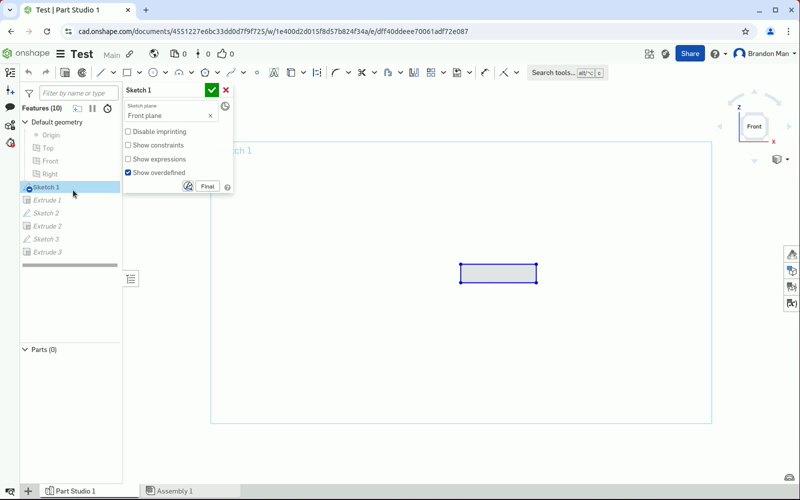
mouse_move(229, 92)
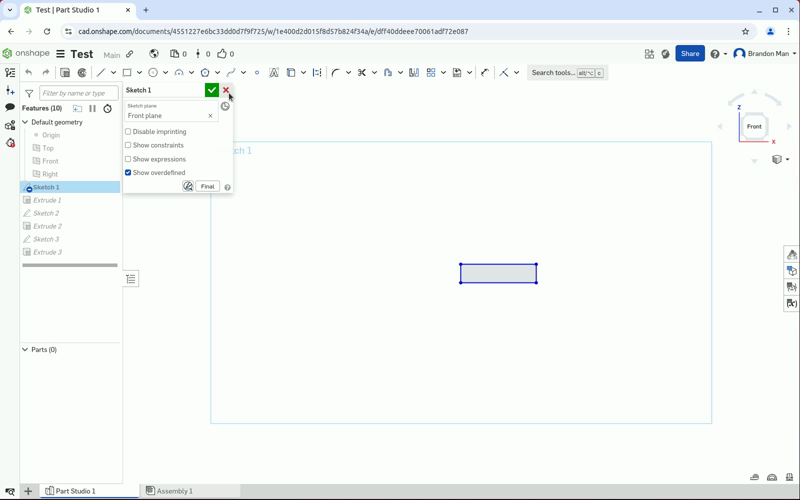
click(229, 92)
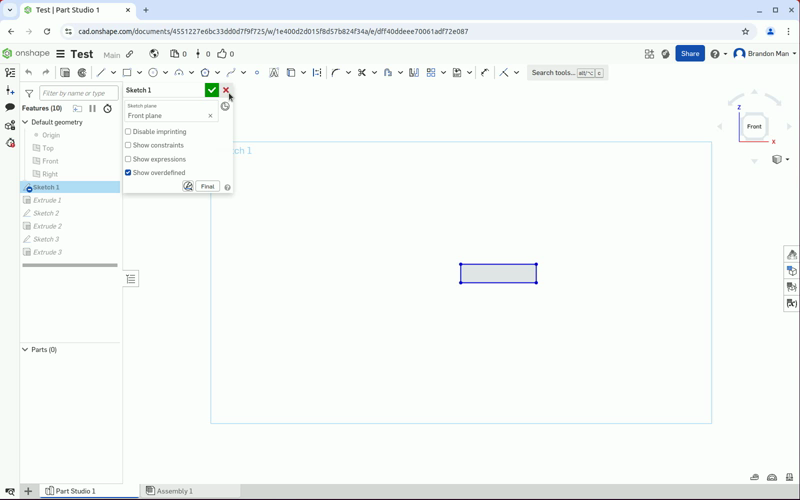
key(shift+s)
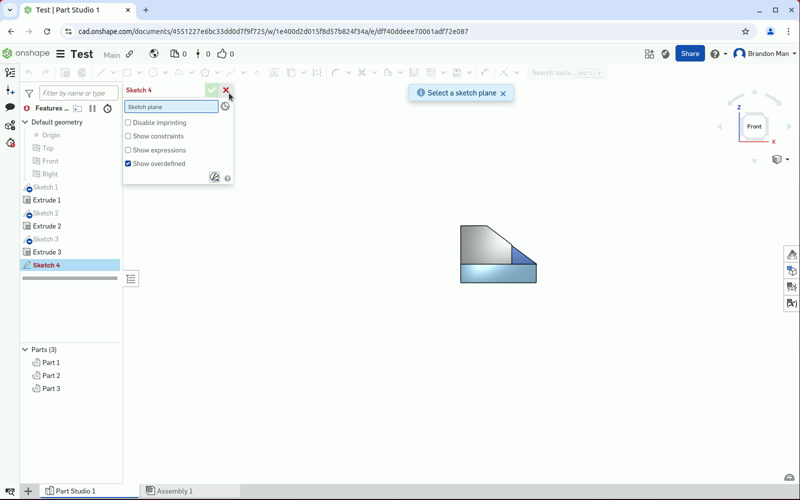
mouse_move(73, 163)
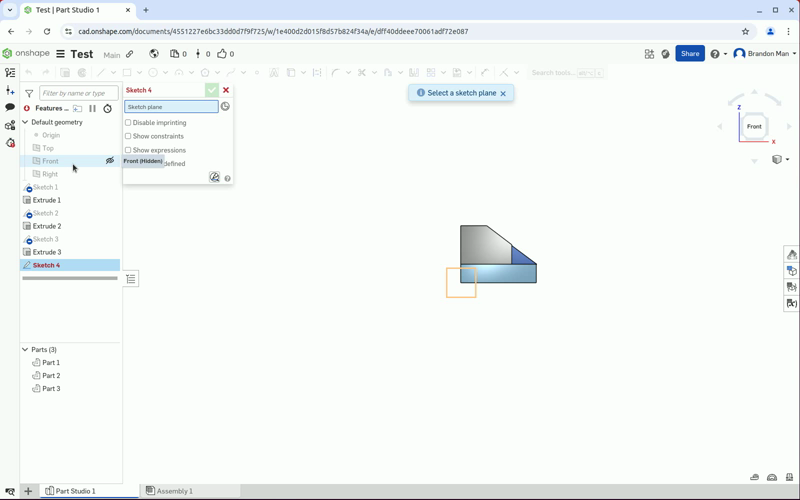
click(73, 163)
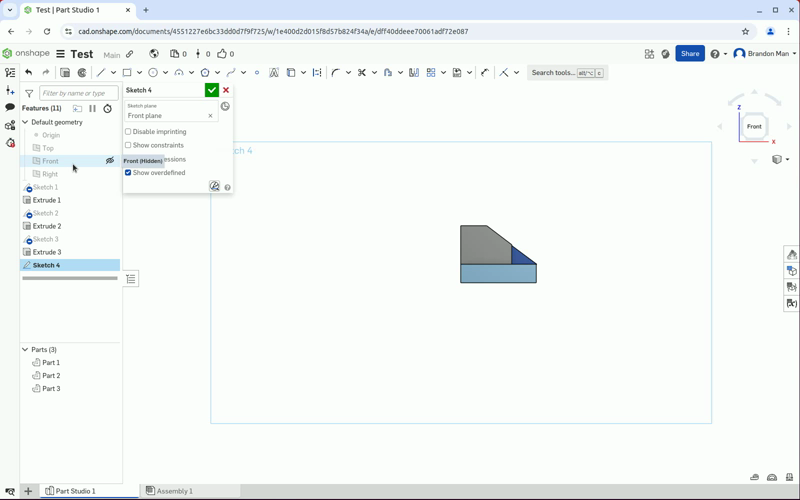
mouse_move(73, 352)
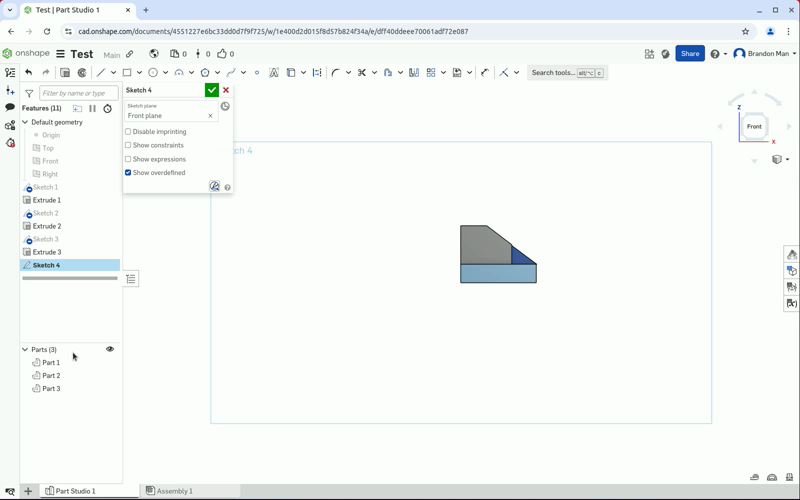
key(y)
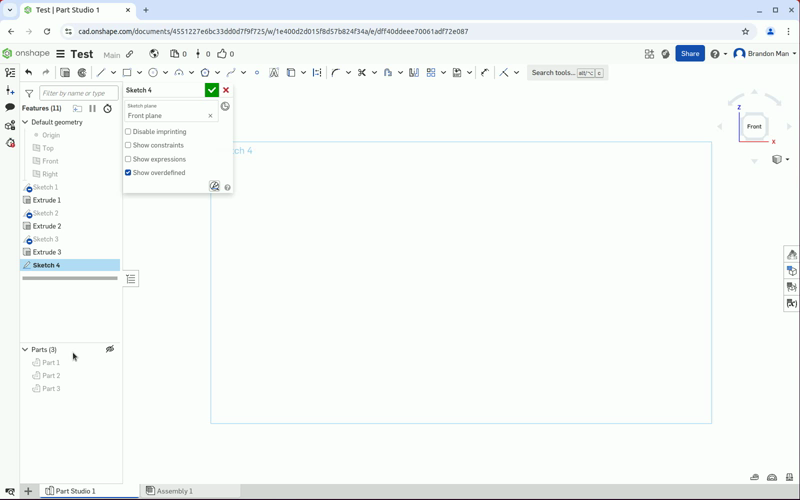
key(l)
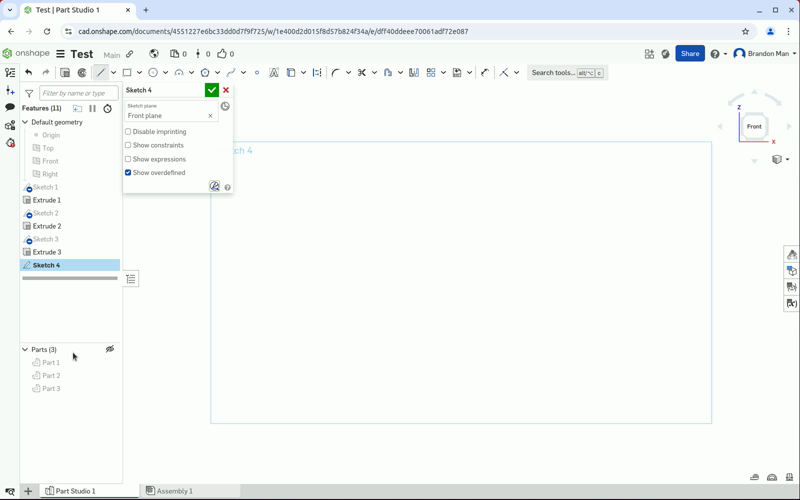
key_down(shift)
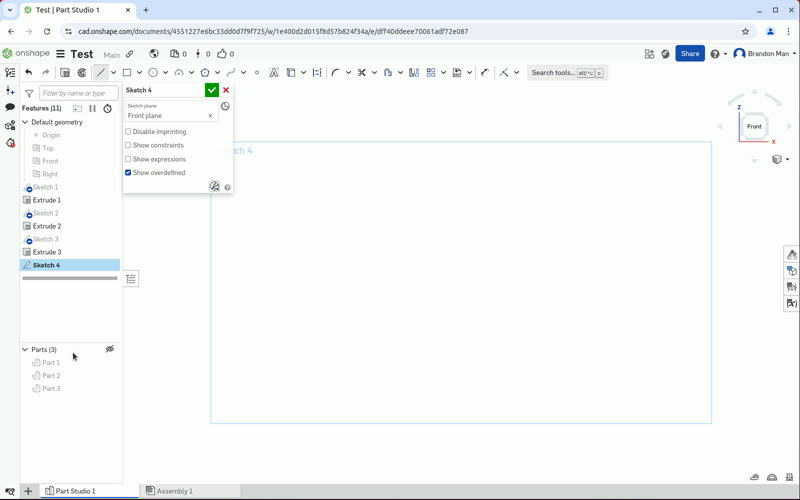
mouse_move(460, 226)
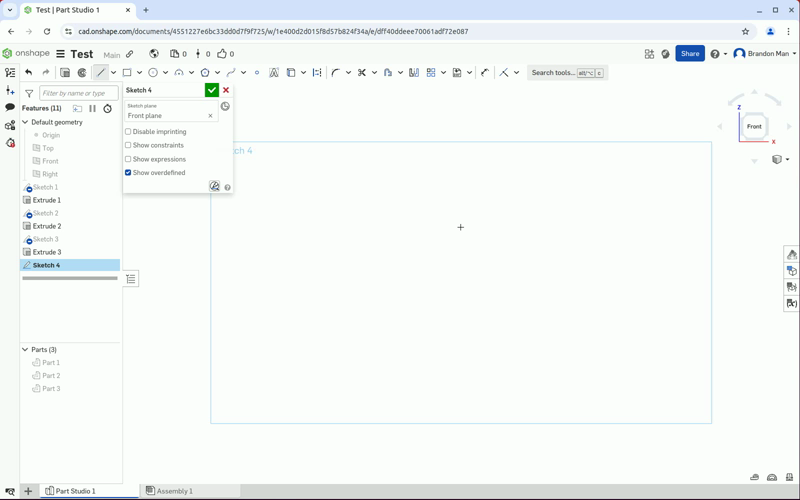
click(460, 226)
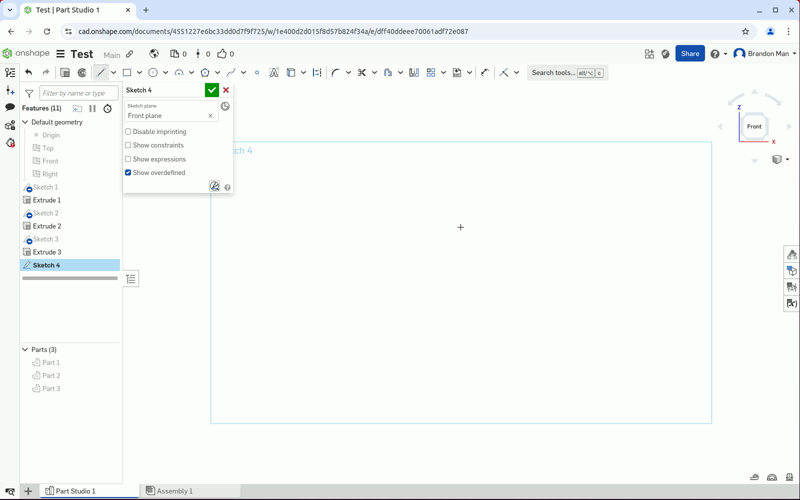
key_up(shift)
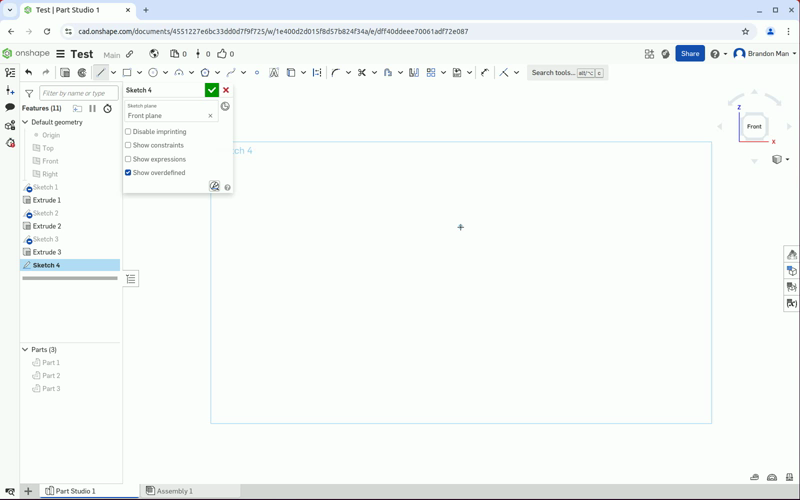
key_down(shift)
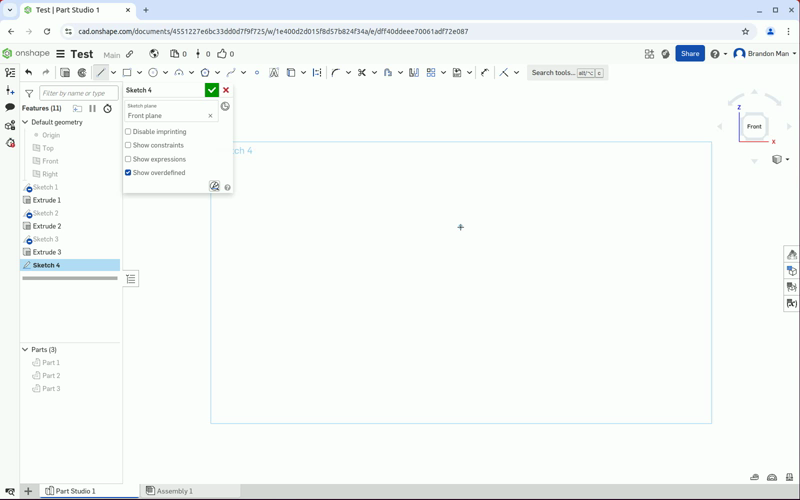
mouse_move(490, 226)
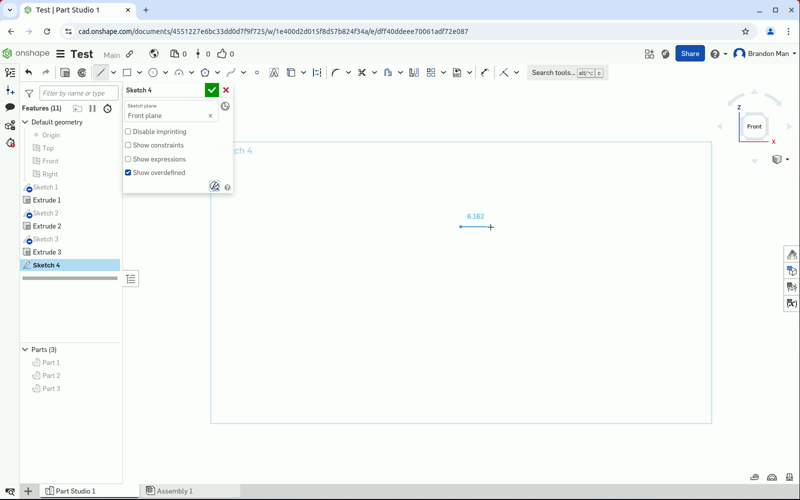
mouse_move(486, 226)
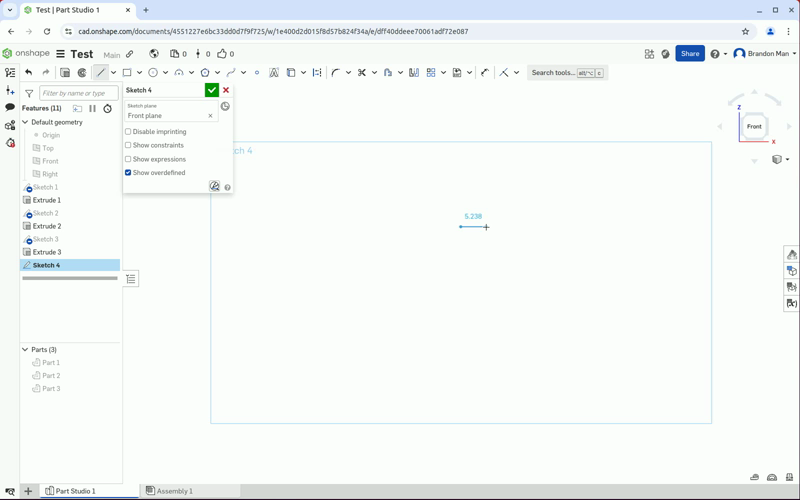
click(486, 226)
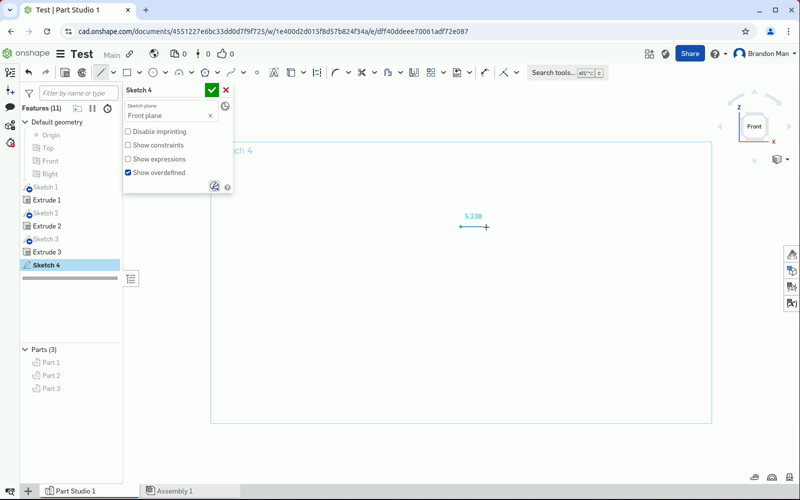
key_up(shift)
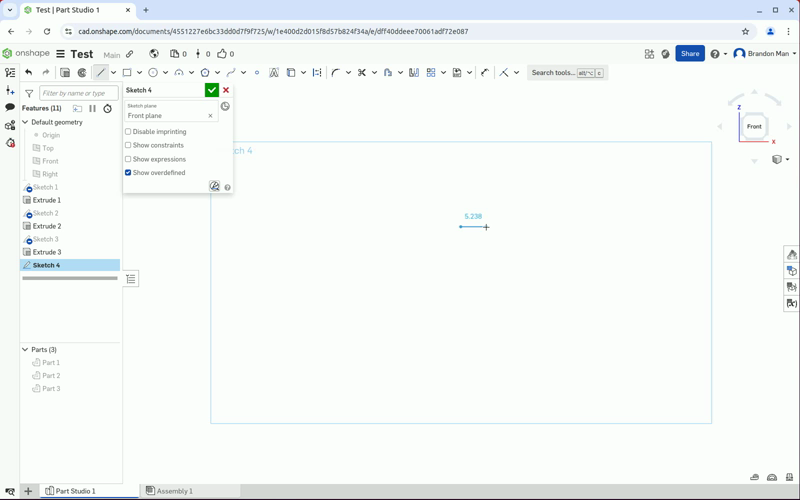
key_down(shift)
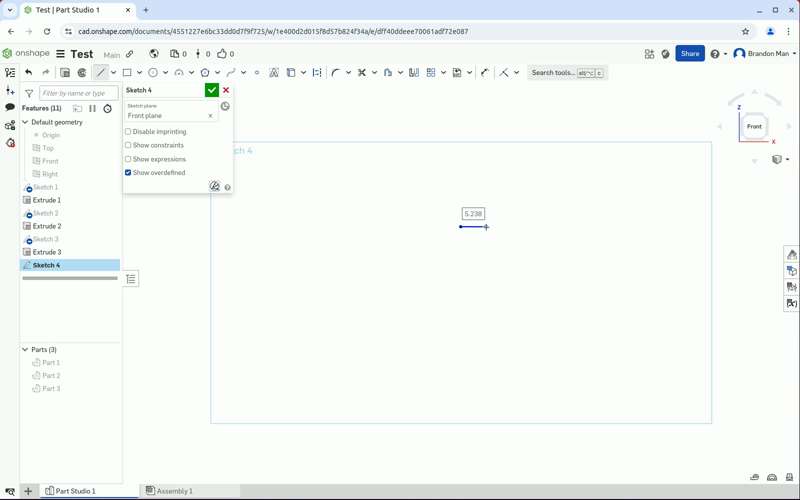
mouse_move(516, 226)
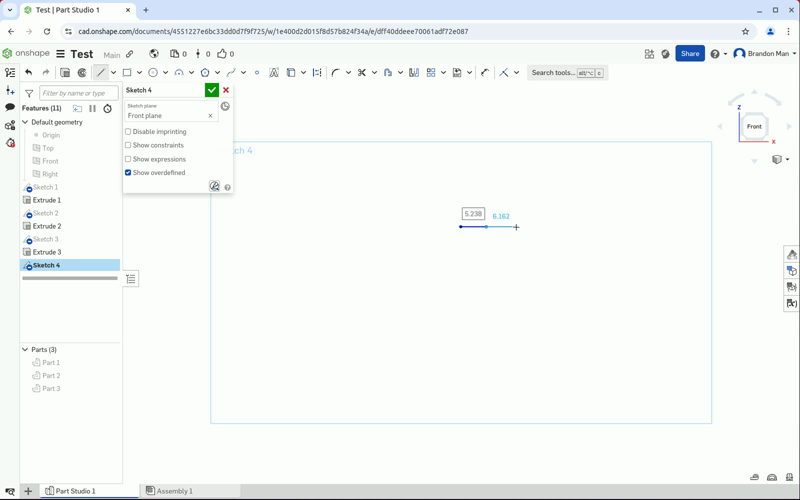
mouse_move(460, 207)
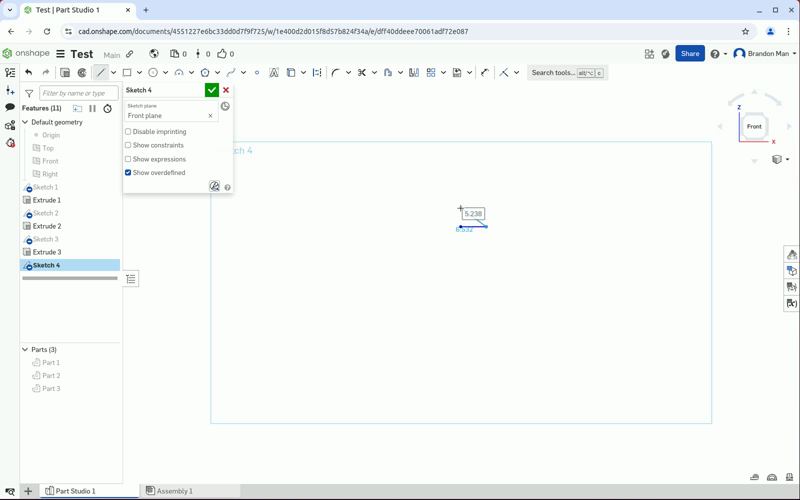
click(460, 207)
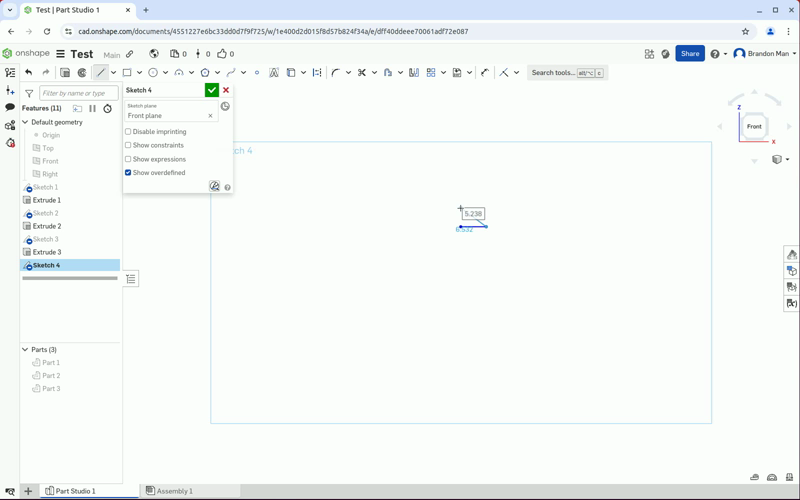
key_up(shift)
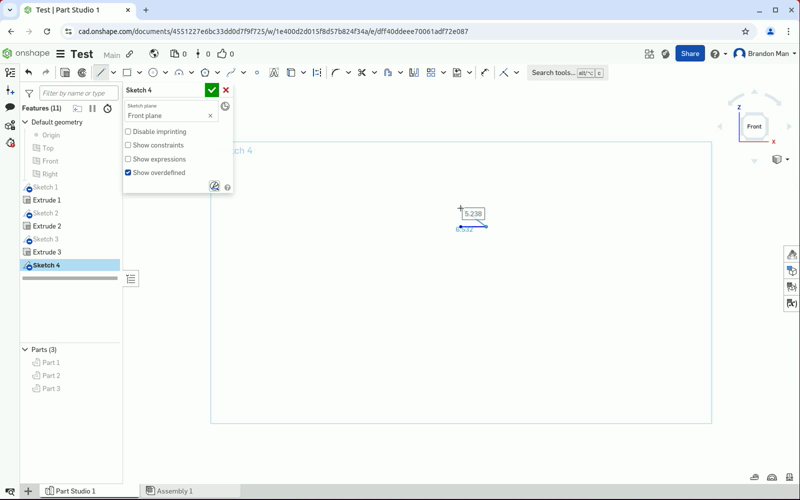
mouse_move(490, 207)
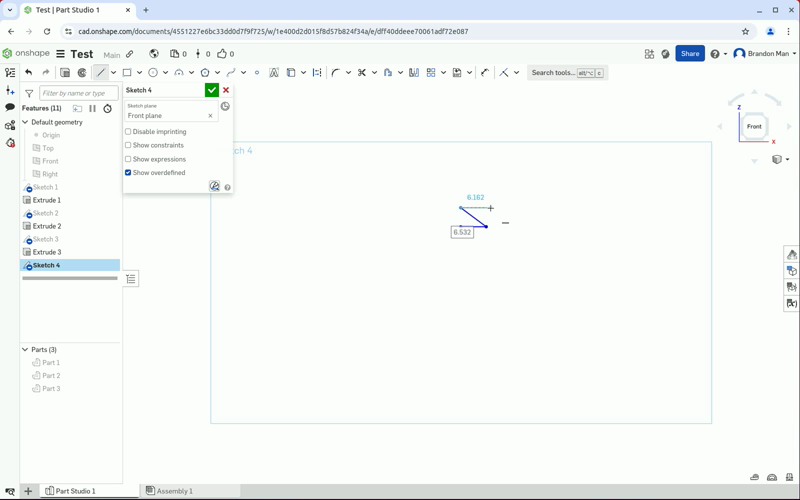
key_down(shift)
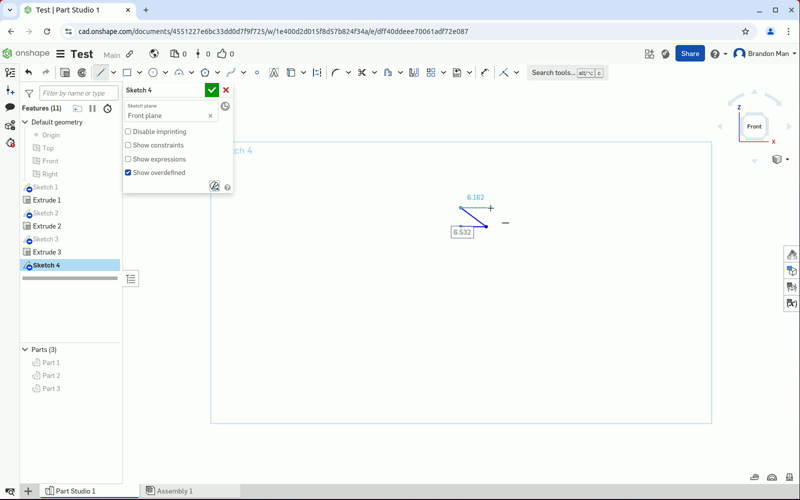
mouse_move(460, 226)
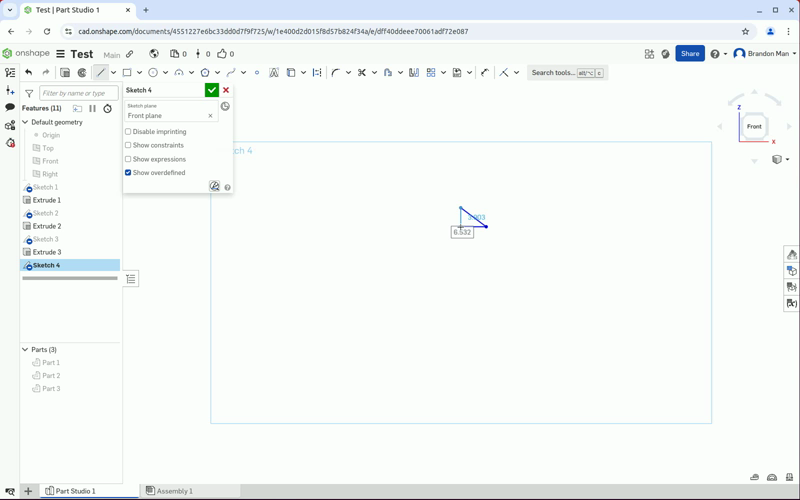
key_up(shift)
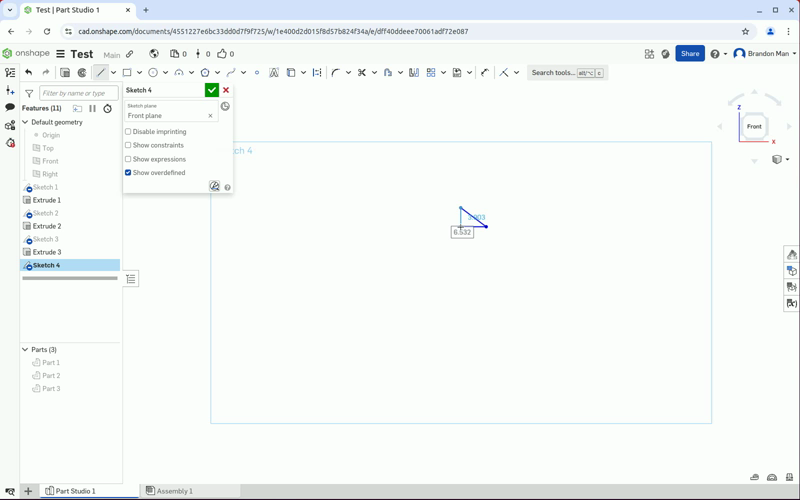
click(460, 226)
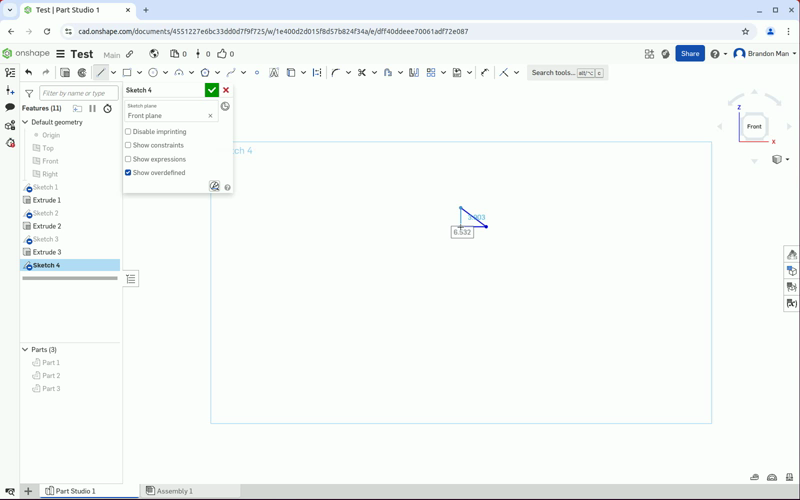
key(esc)
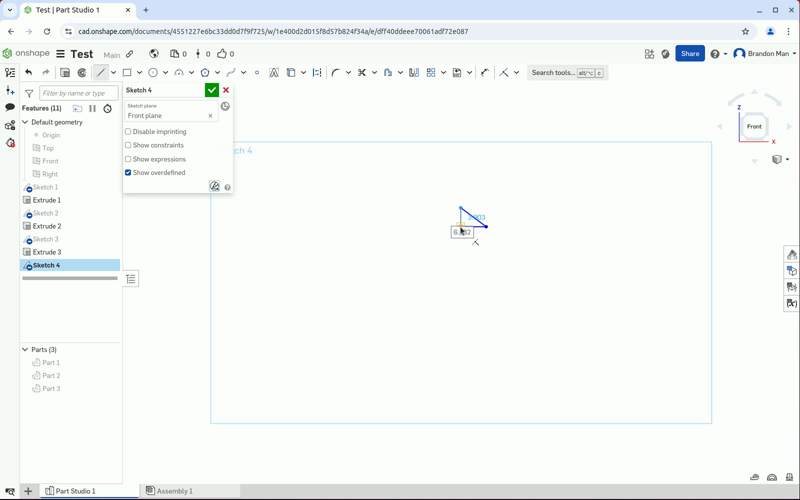
mouse_move(468, 220)
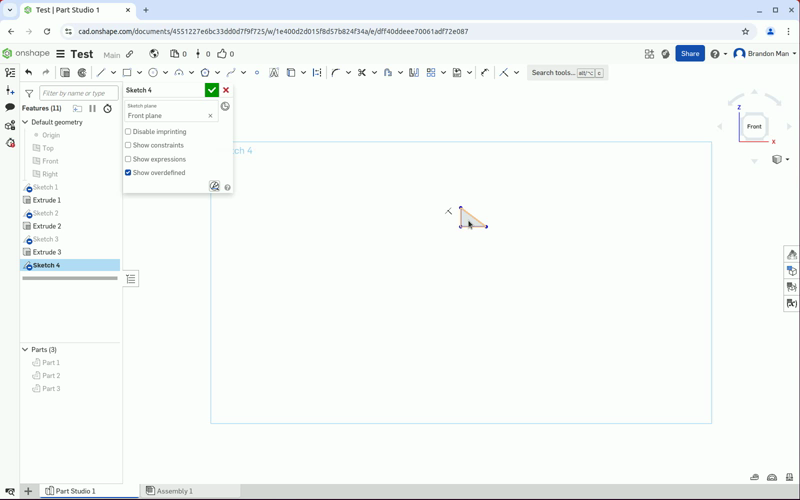
scroll(6)
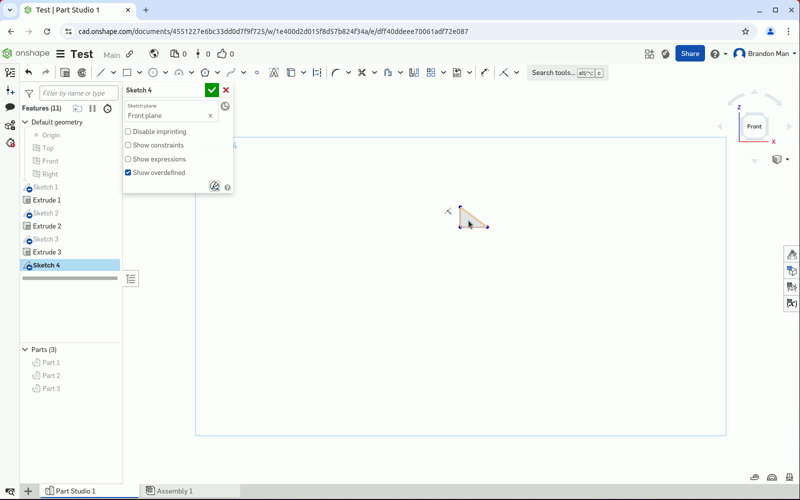
scroll(6)
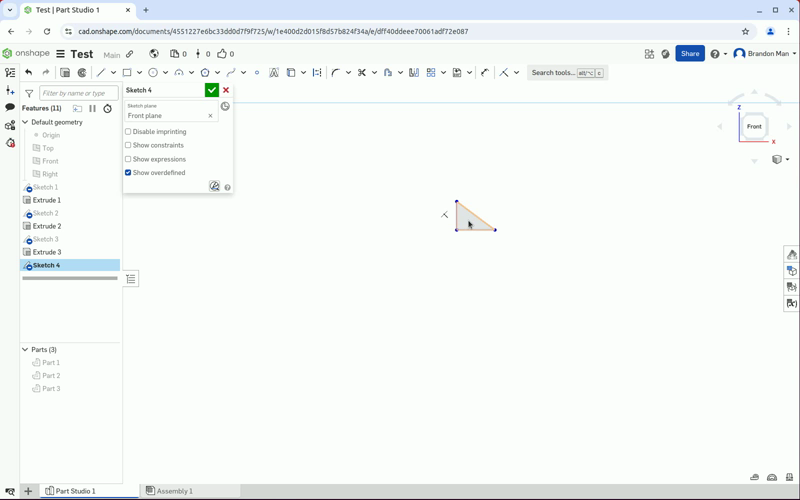
scroll(6)
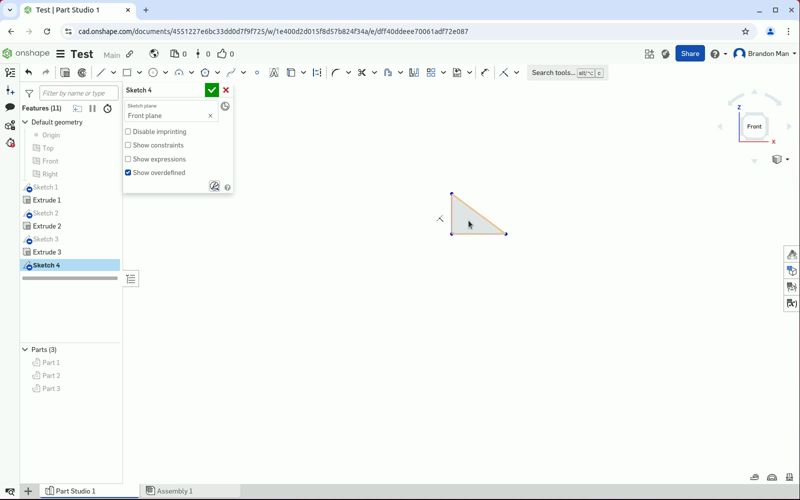
scroll(6)
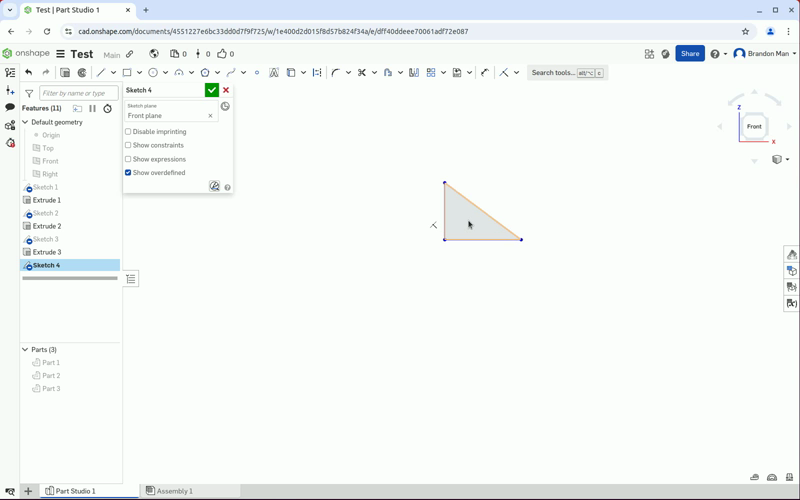
scroll(6)
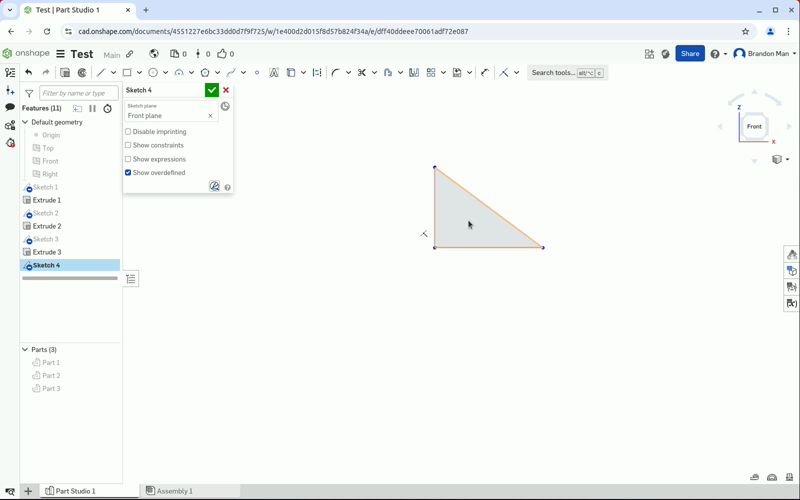
scroll(6)
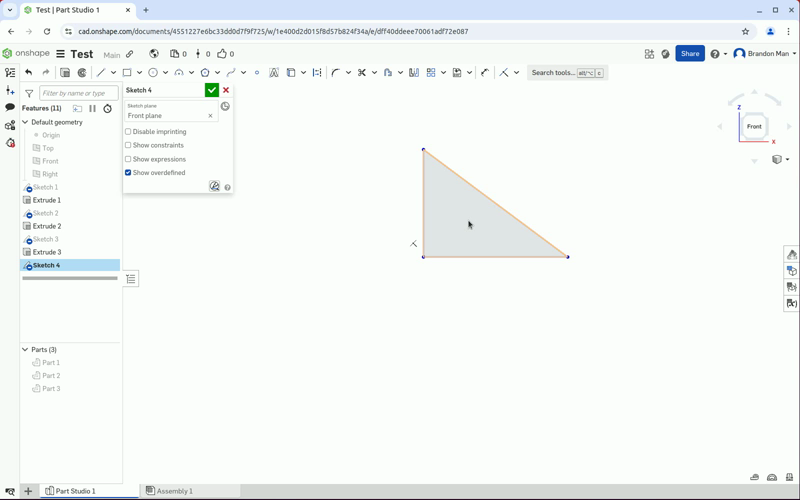
scroll(6)
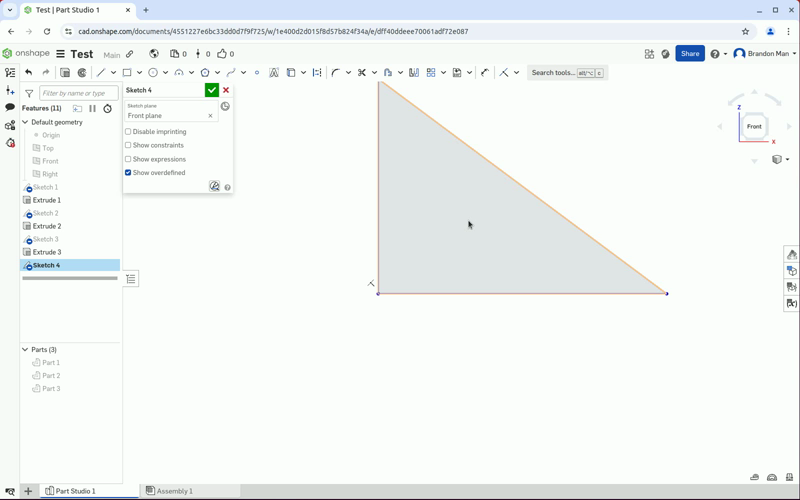
click(468, 220)
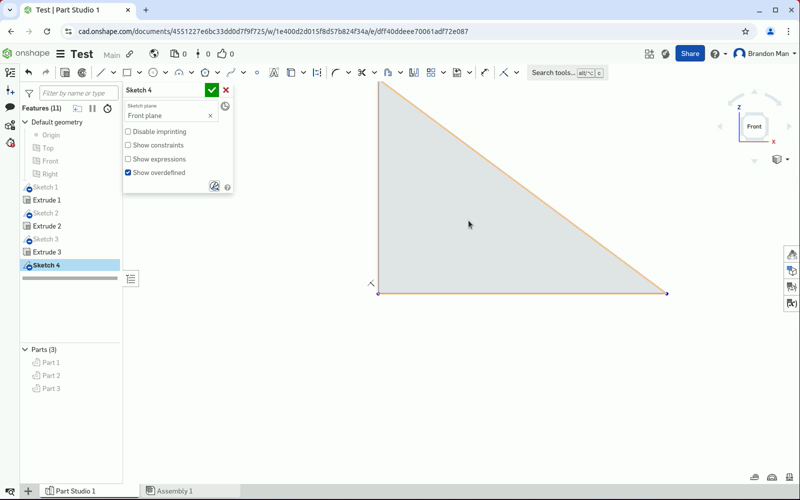
scroll(-6)
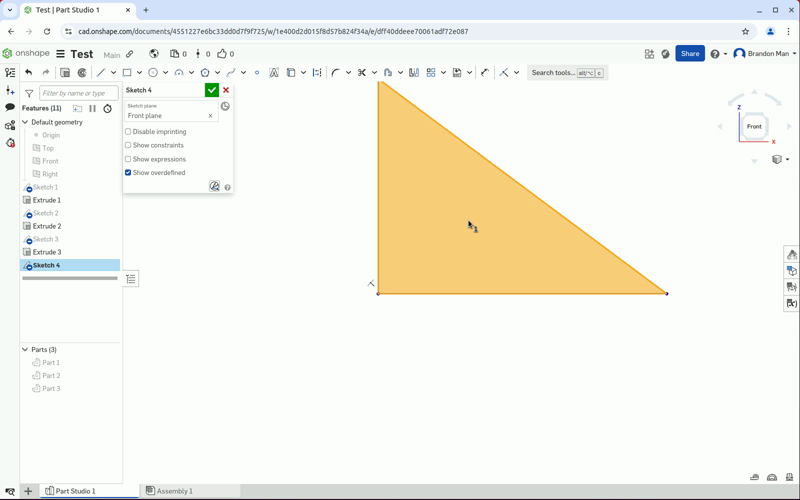
scroll(-6)
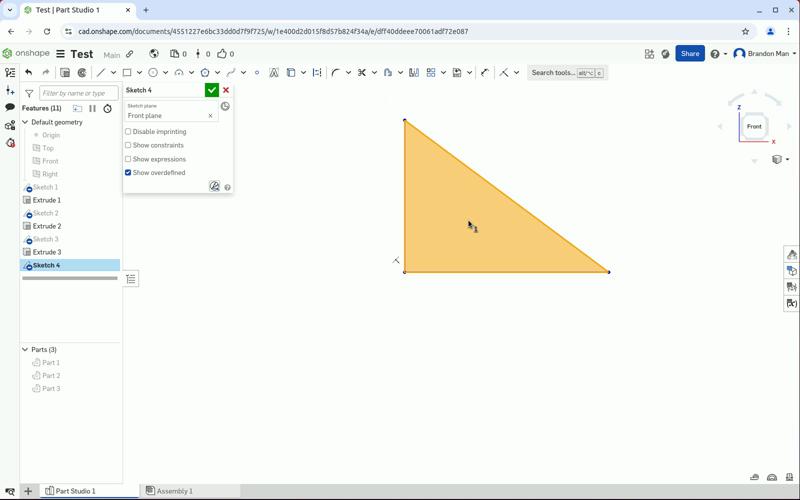
scroll(-6)
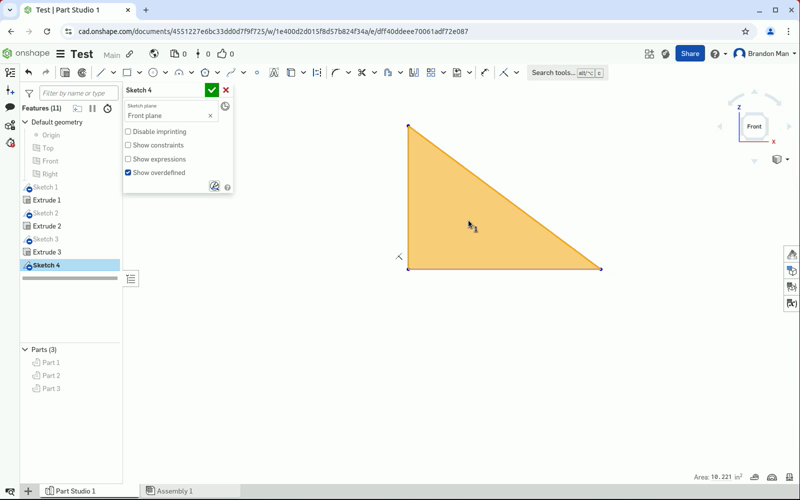
scroll(-6)
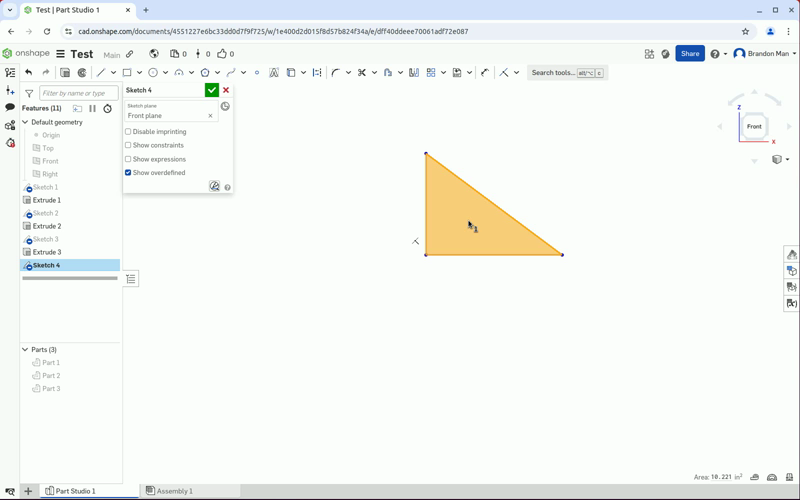
scroll(-6)
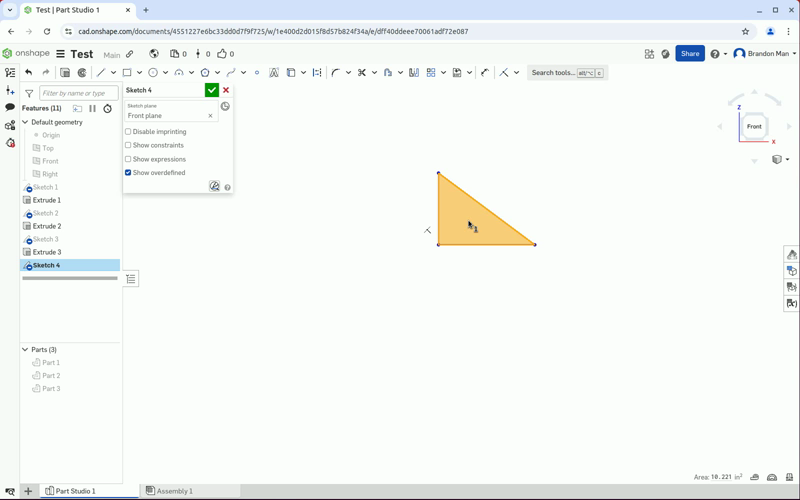
scroll(-6)
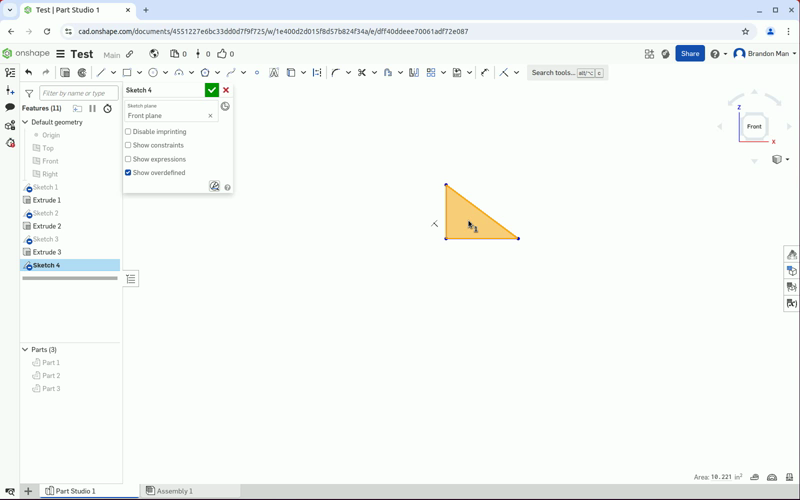
scroll(-6)
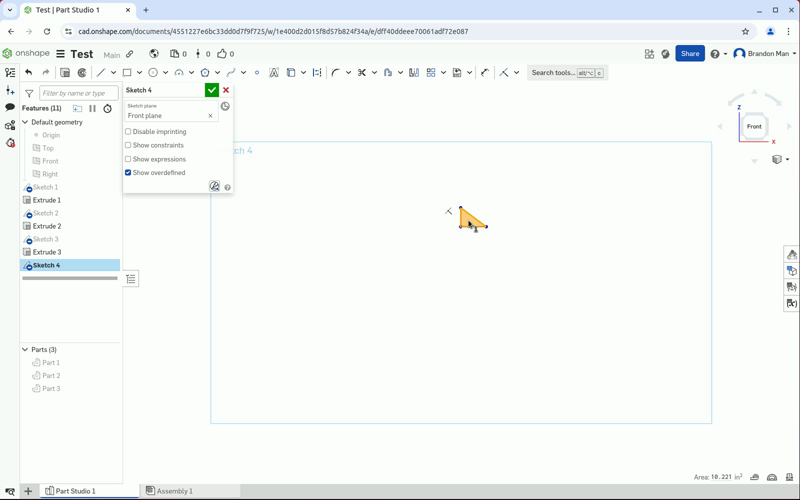
mouse_move(73, 352)
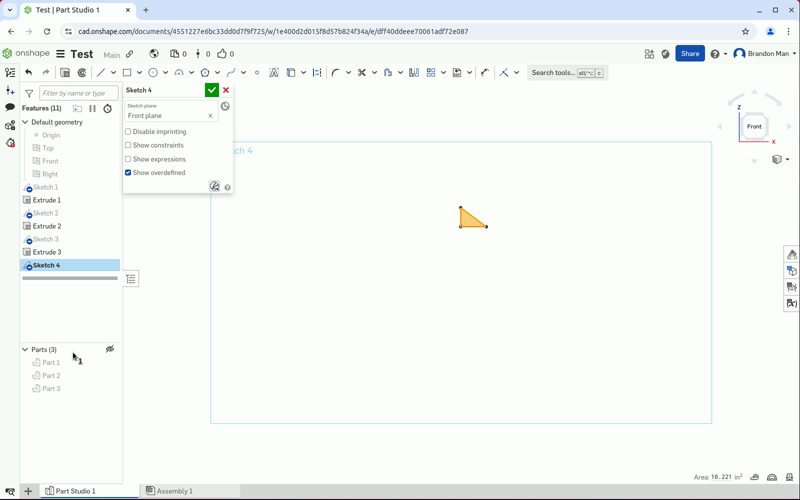
key(shift+y)
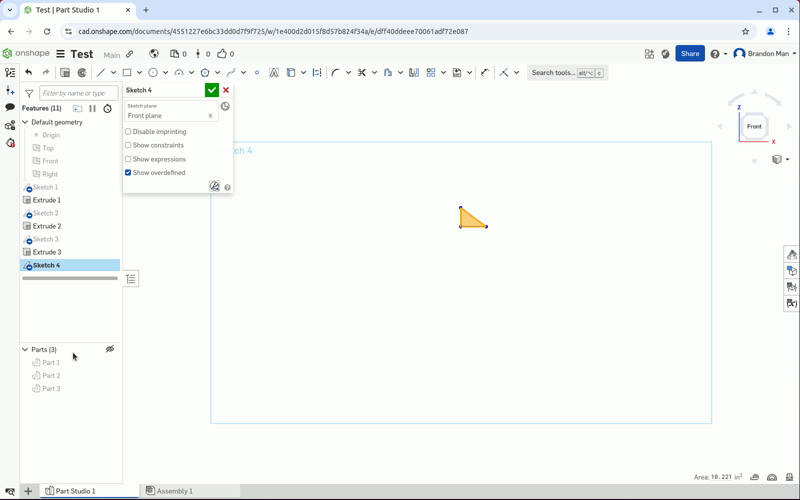
key(shift+e)
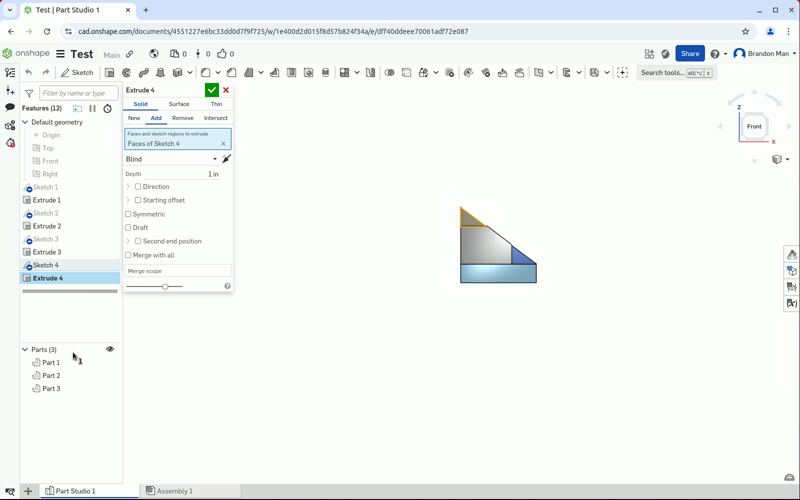
mouse_move(143, 106)
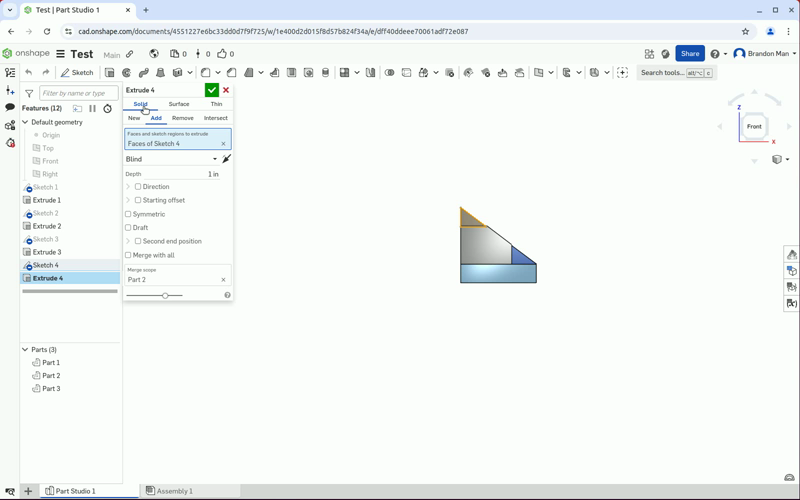
click(143, 106)
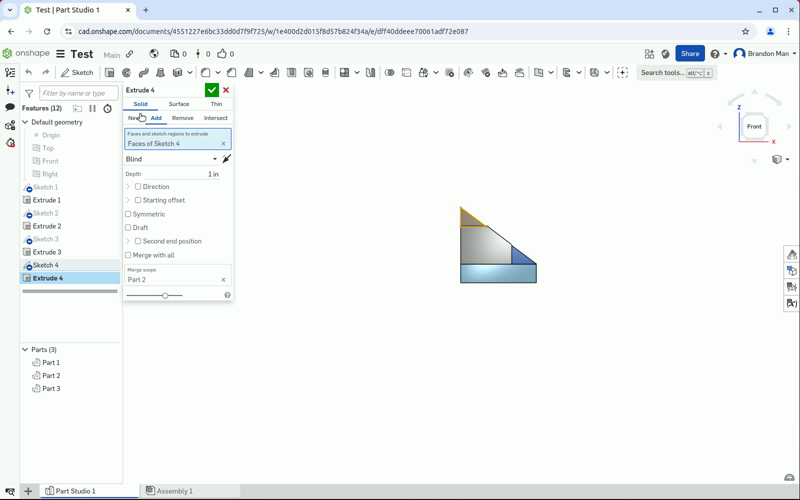
mouse_move(137, 120)
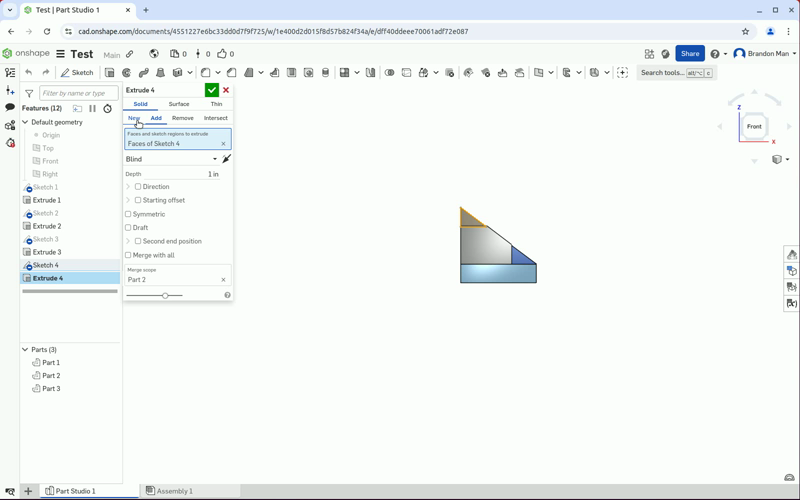
click(137, 120)
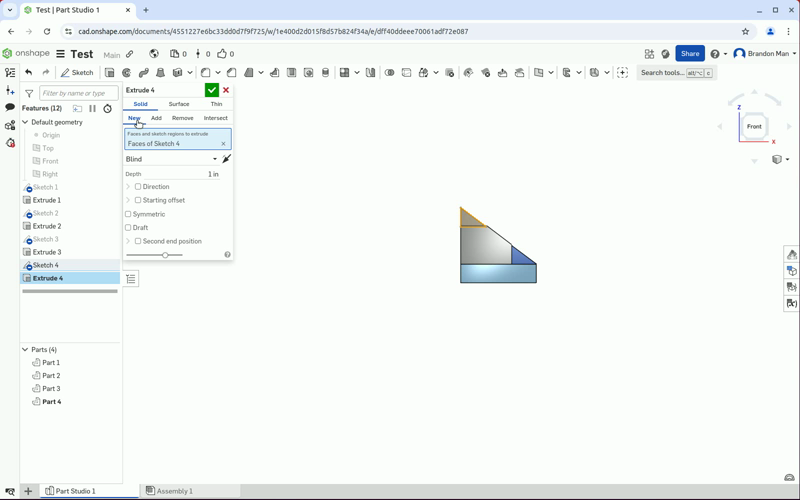
key(tab, 4)
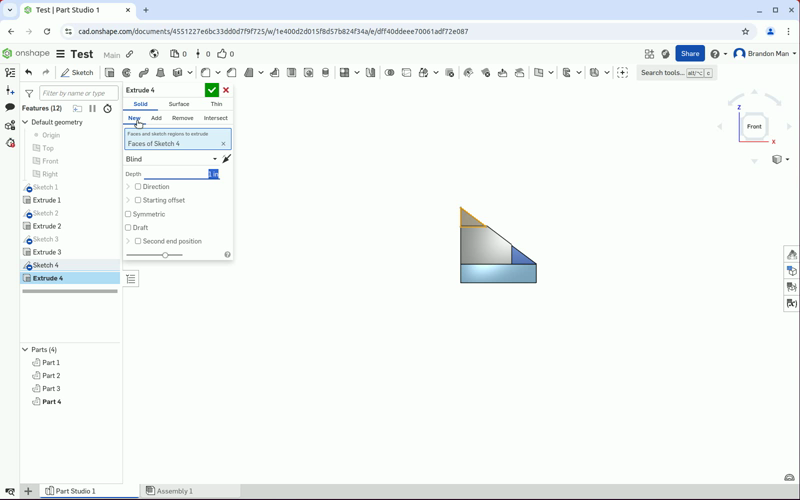
text(7.703)
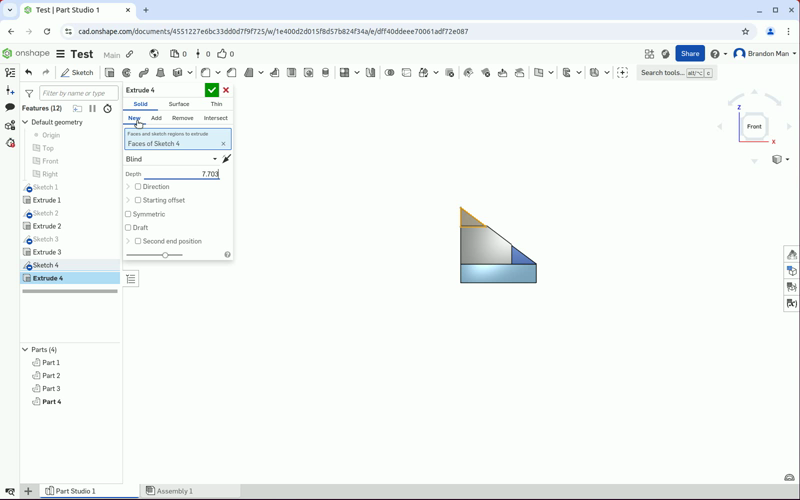
key(enter)
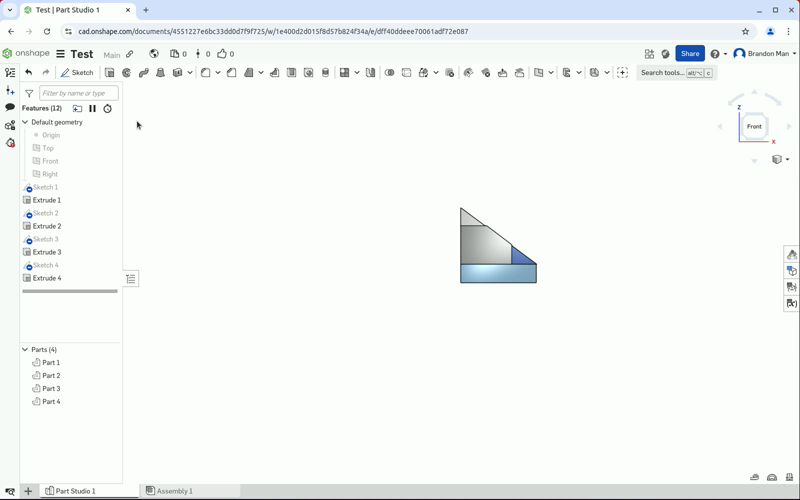
key(shift+h)
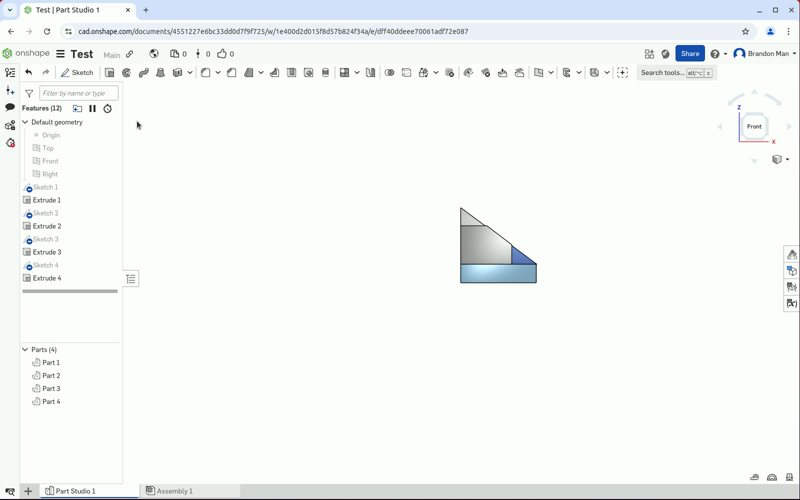
key(shift+h)
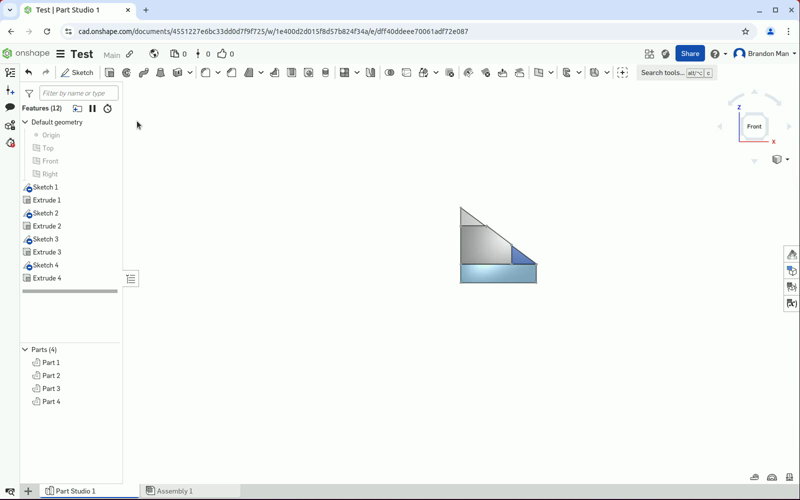
key(shift+7)
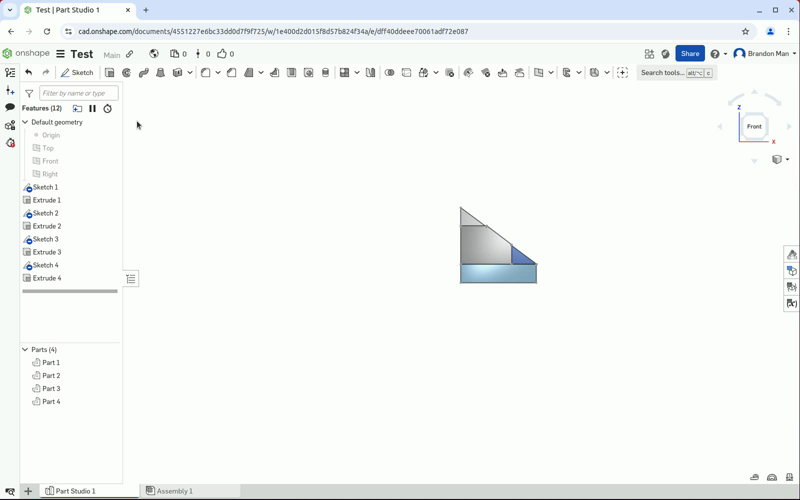
key(left, 2)
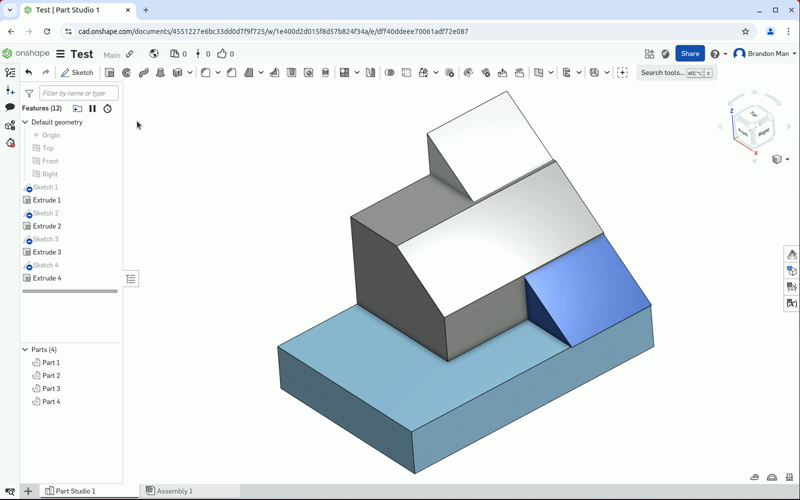
key(down, 2)
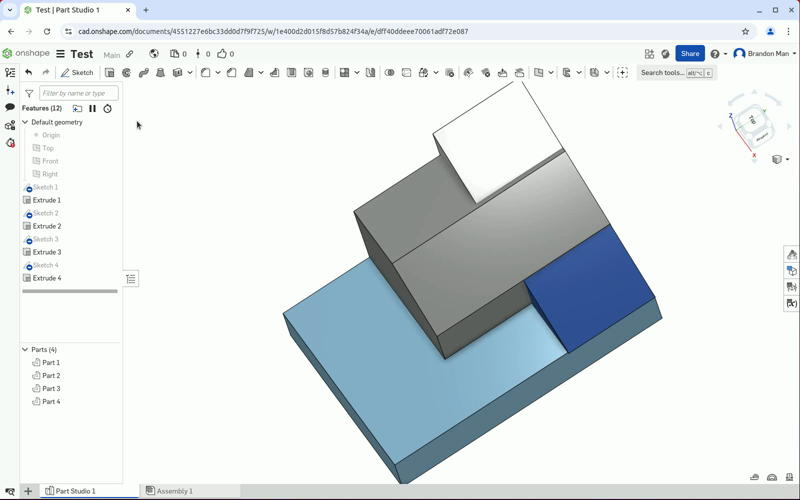
key(up, 2)
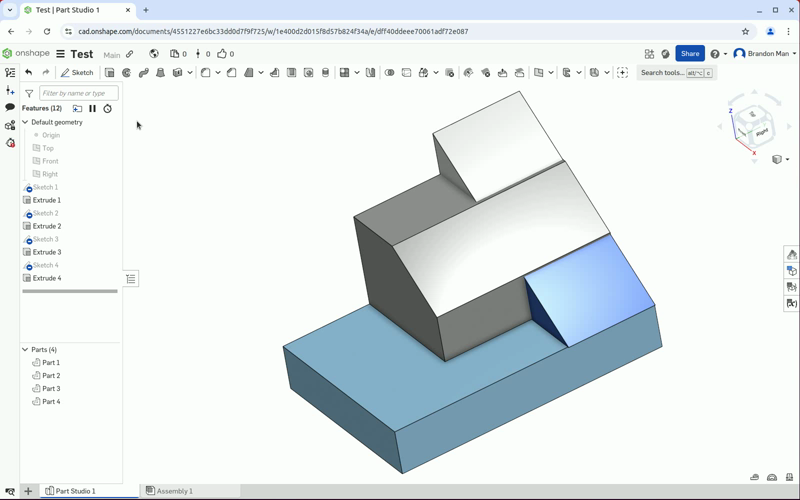
key(right, 2)
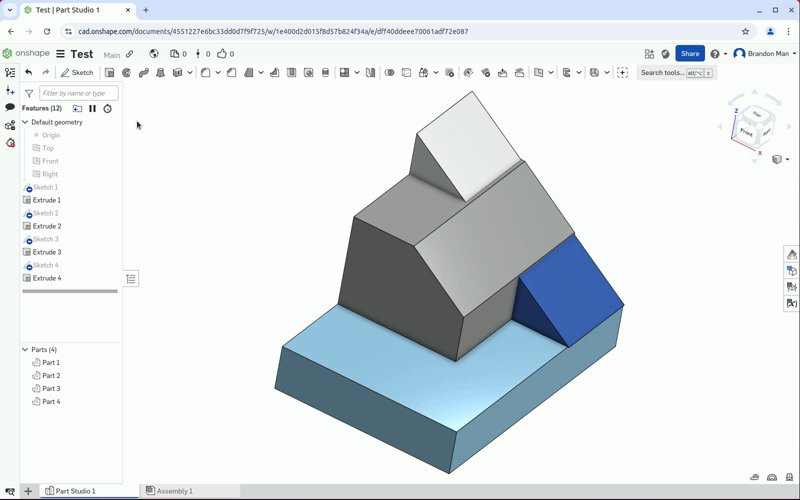
mouse_move(73, 189)
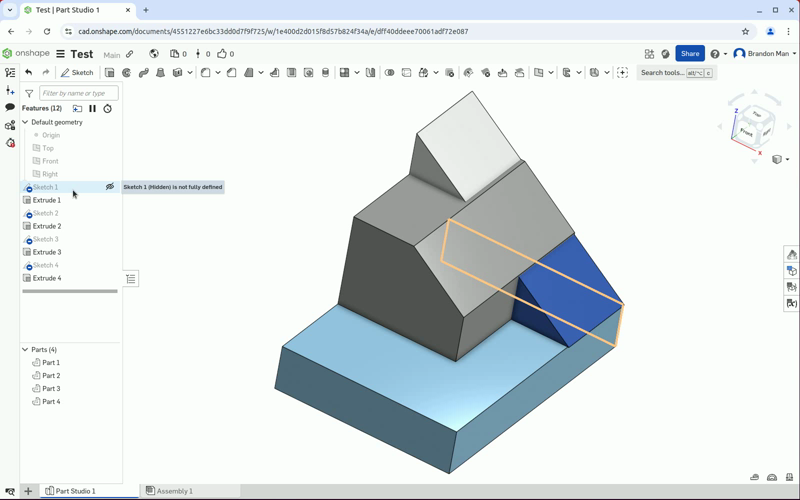
click(73, 189)